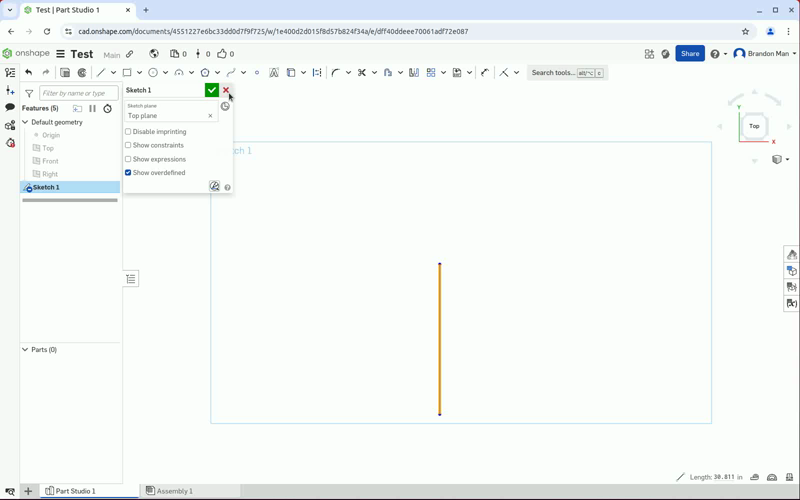
key(shift+h)
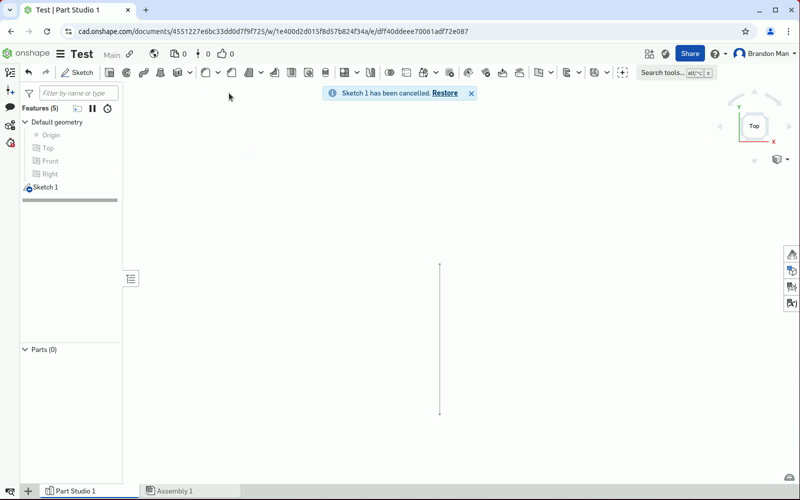
key(shift+s)
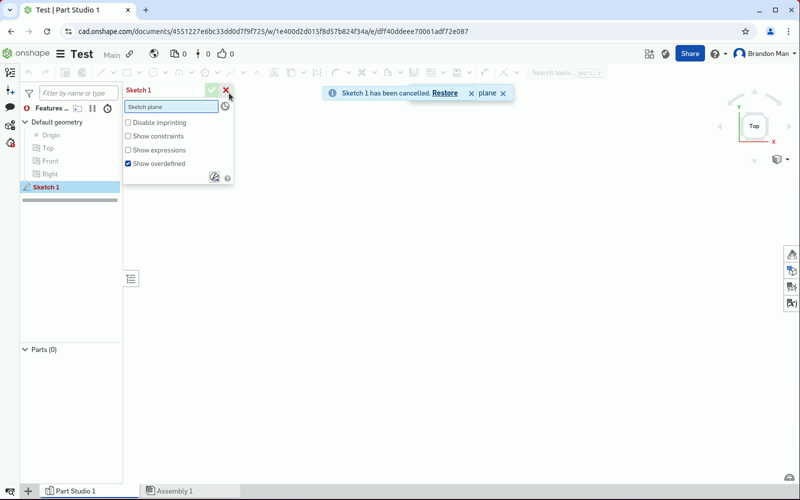
mouse_move(73, 150)
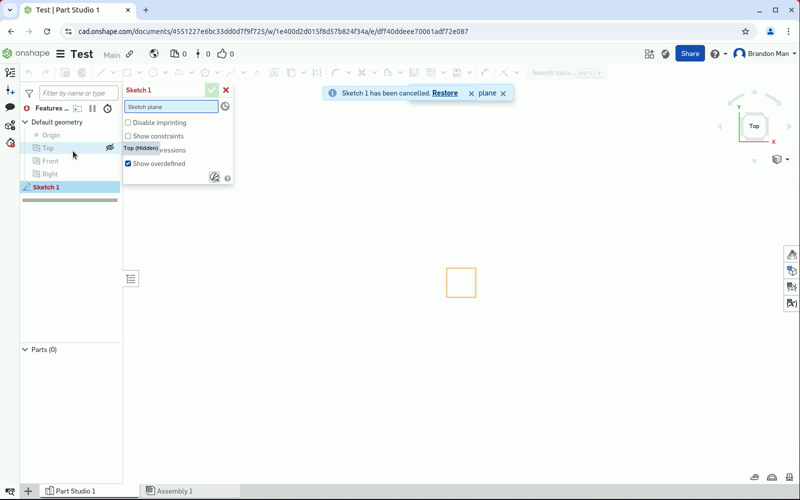
click(73, 150)
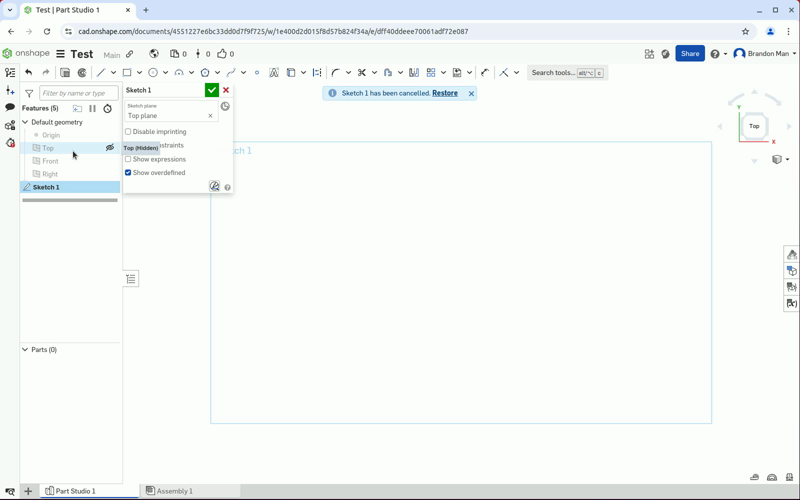
mouse_move(73, 352)
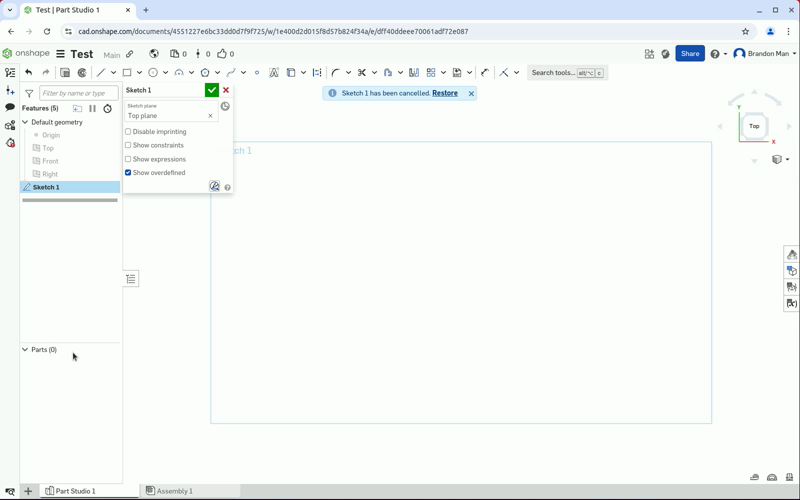
key(y)
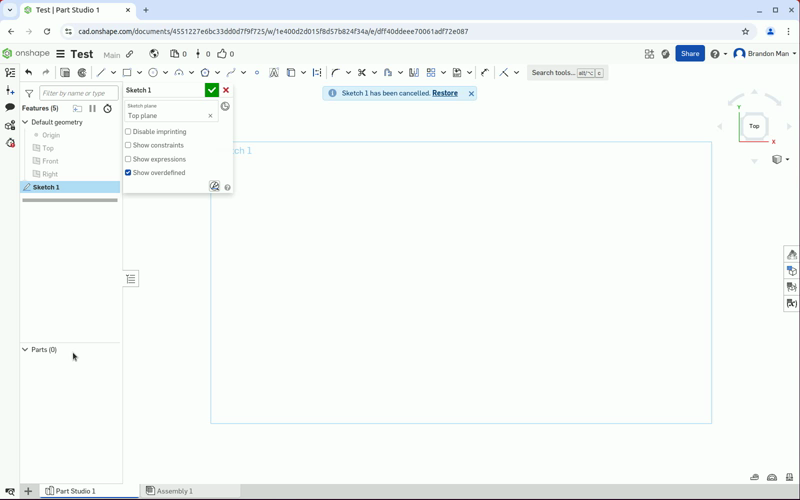
key(l)
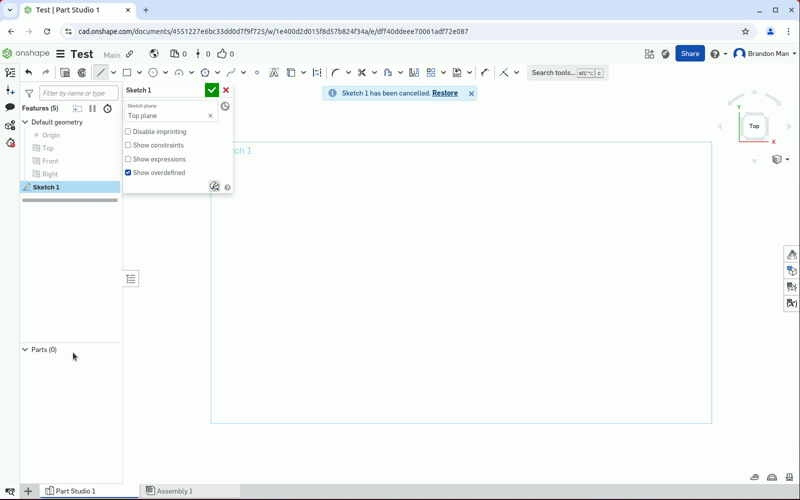
key_down(shift)
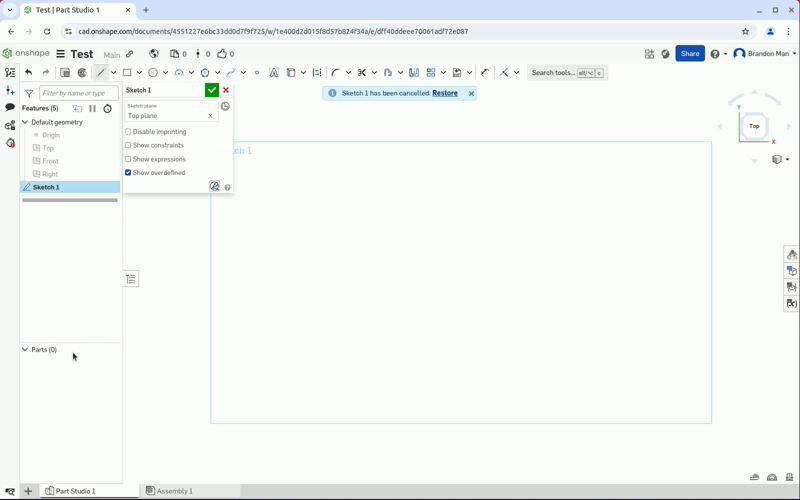
mouse_move(348, 320)
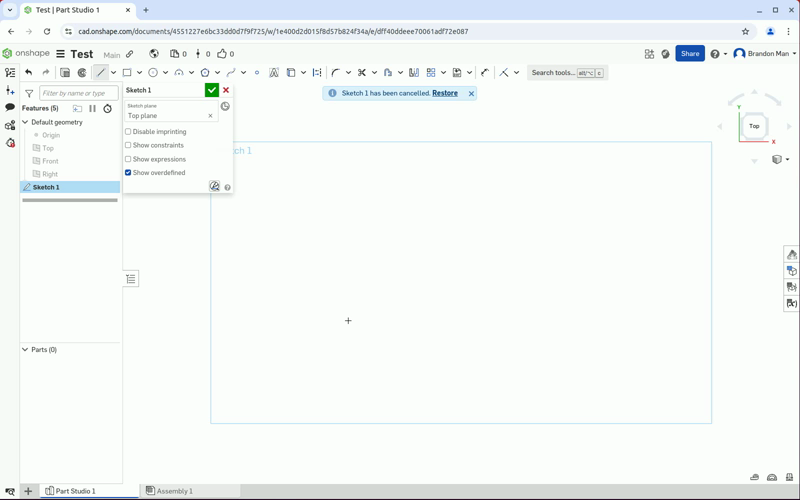
click(348, 320)
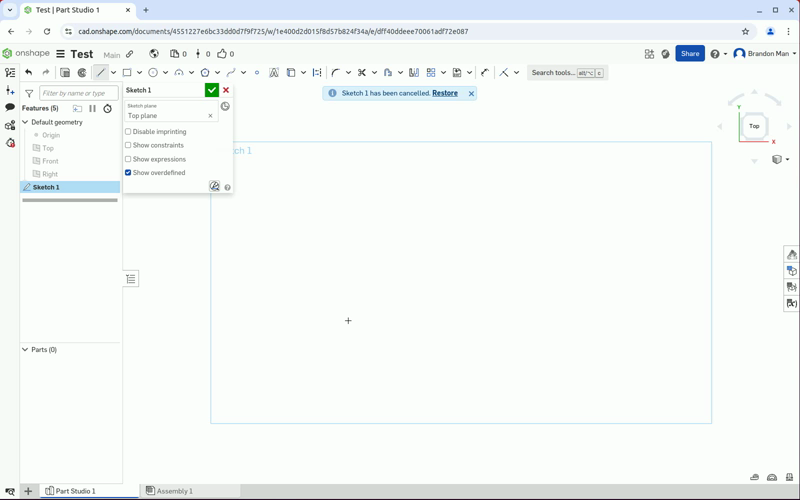
key_up(shift)
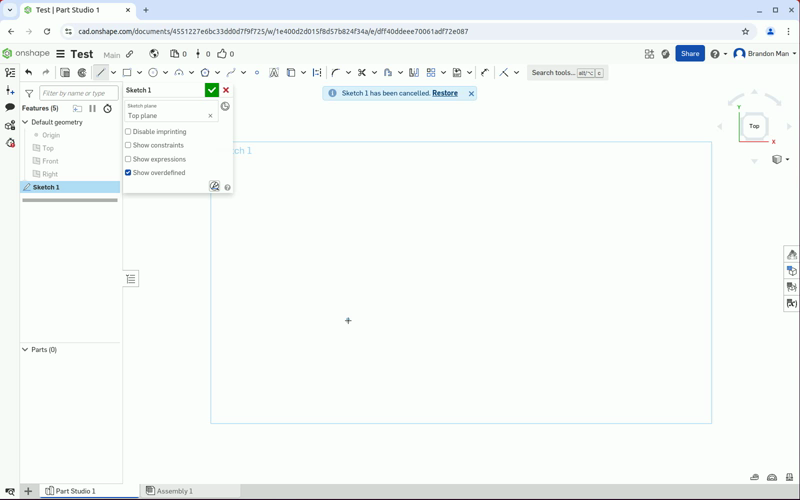
key_down(shift)
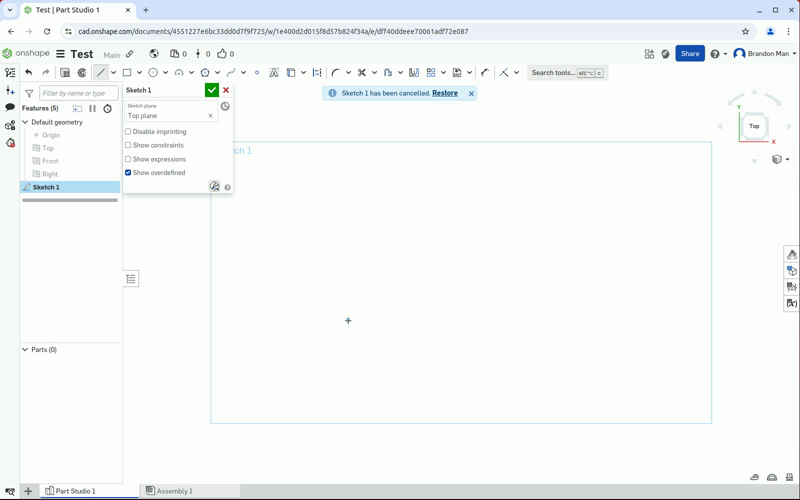
mouse_move(378, 320)
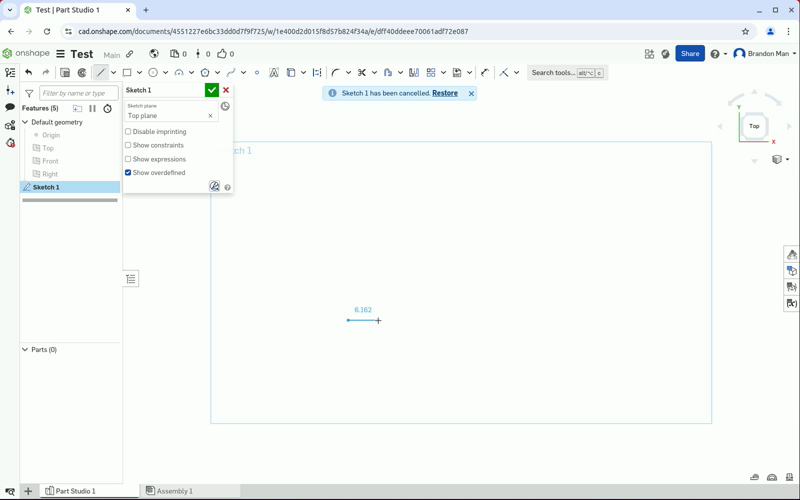
mouse_move(386, 320)
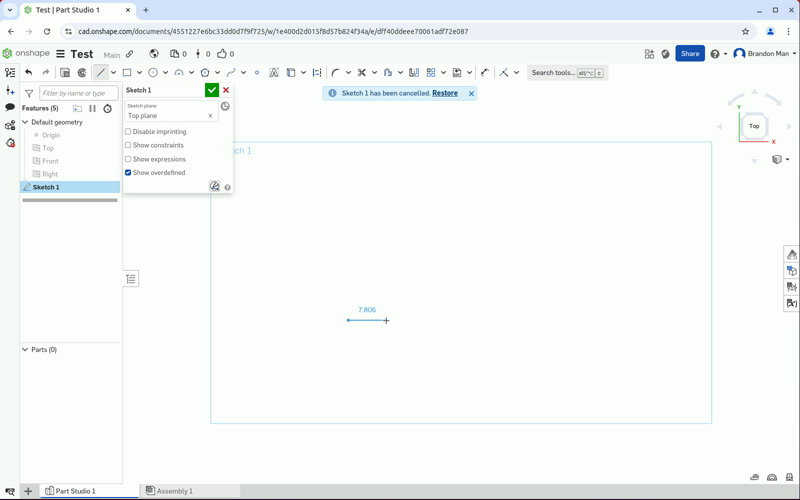
click(386, 320)
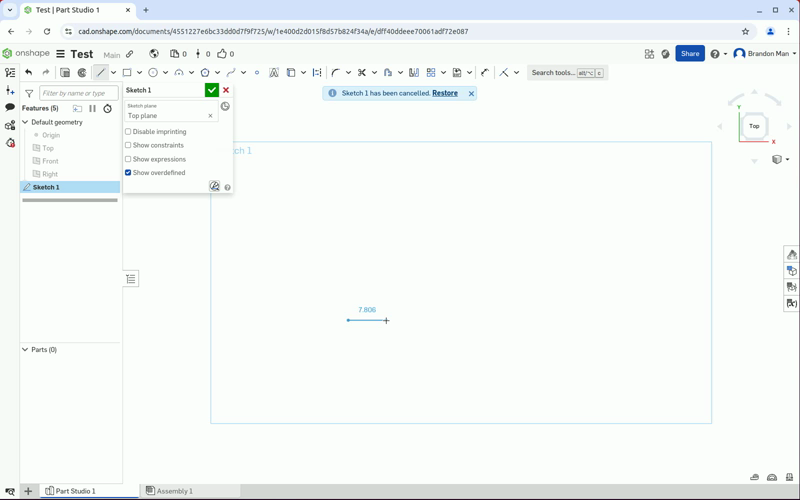
key_up(shift)
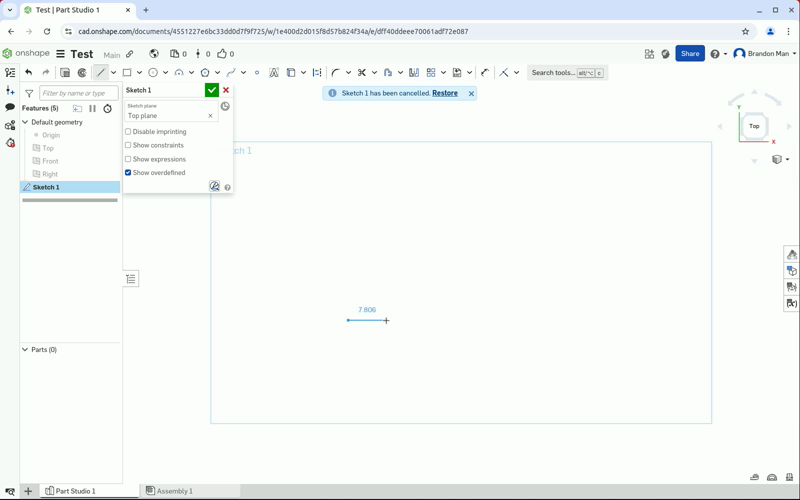
key_down(shift)
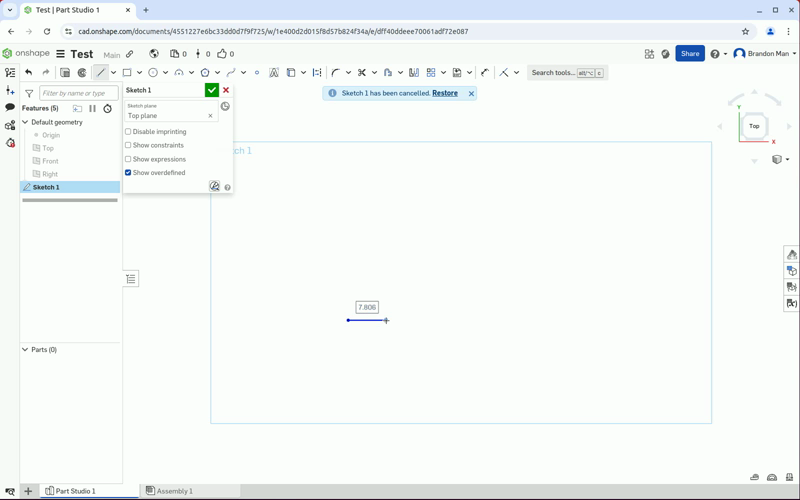
mouse_move(386, 207)
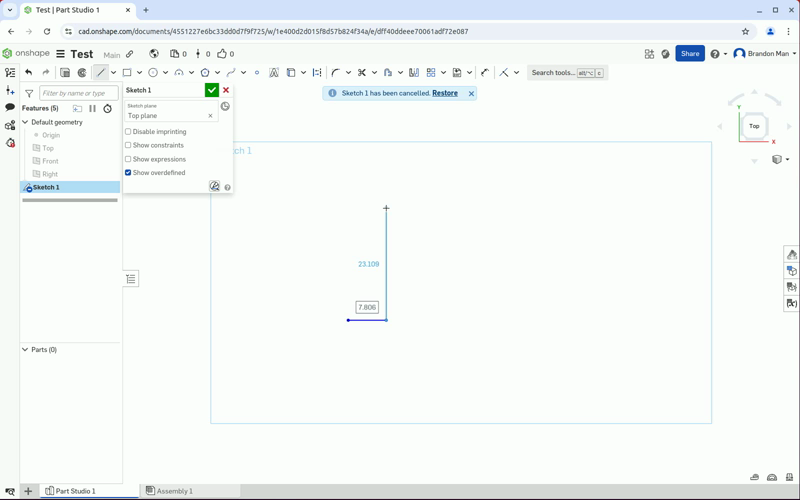
click(386, 207)
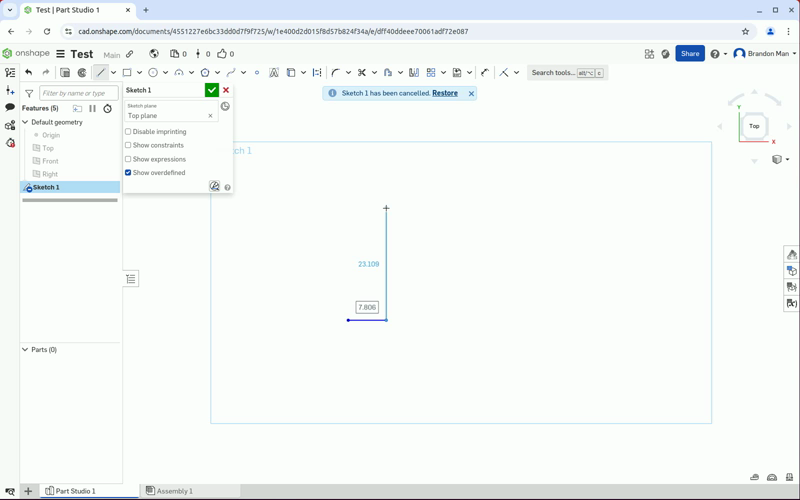
key_up(shift)
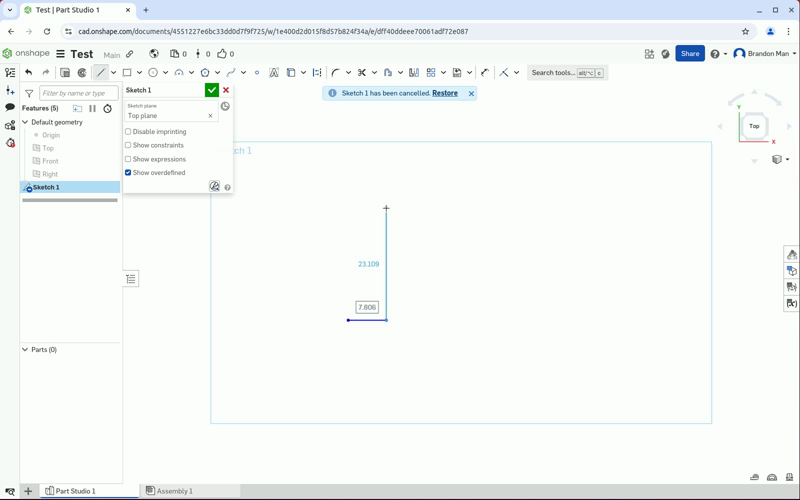
key_down(shift)
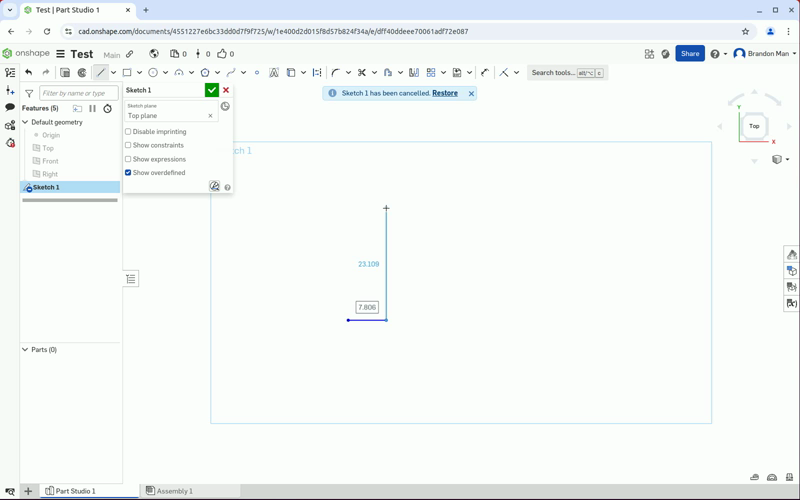
mouse_move(416, 207)
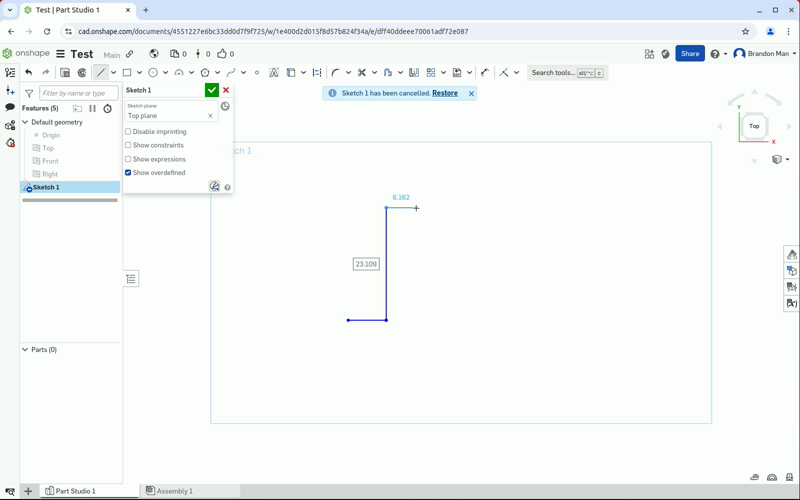
mouse_move(348, 207)
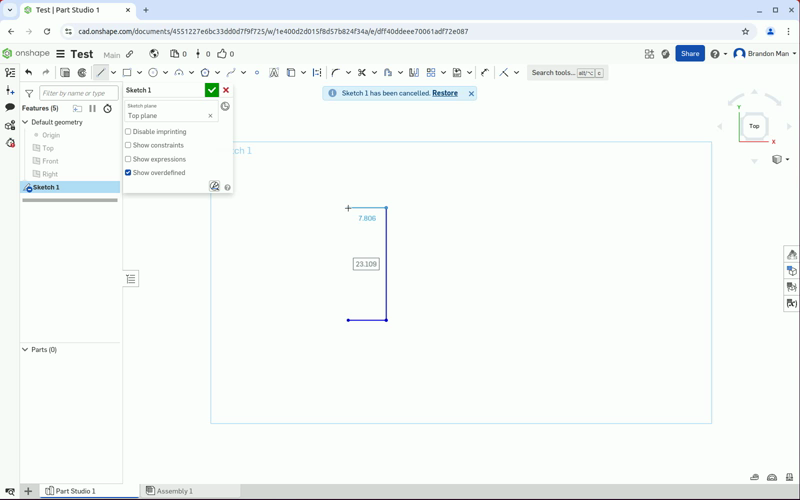
click(348, 207)
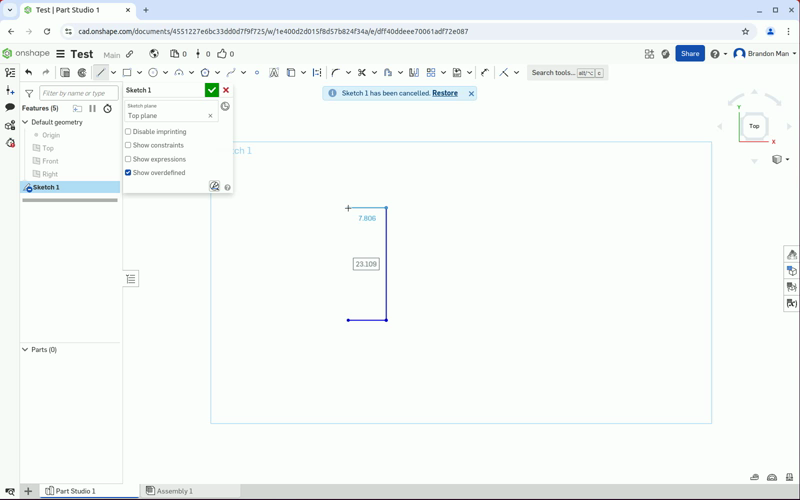
key_up(shift)
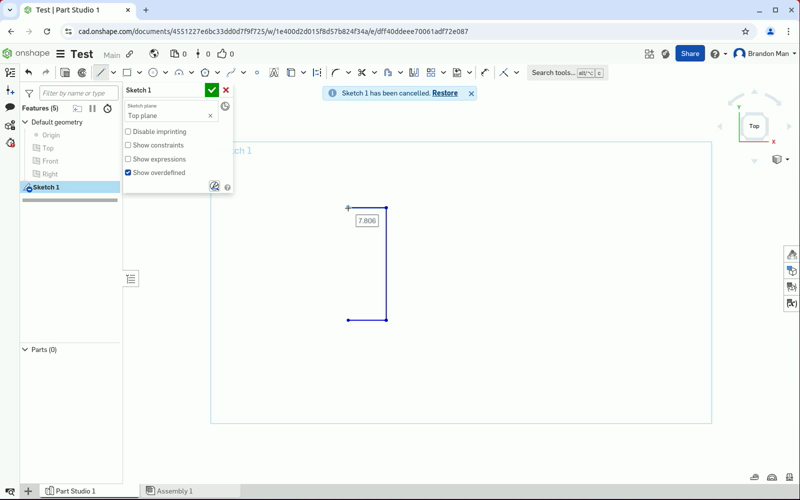
key_down(shift)
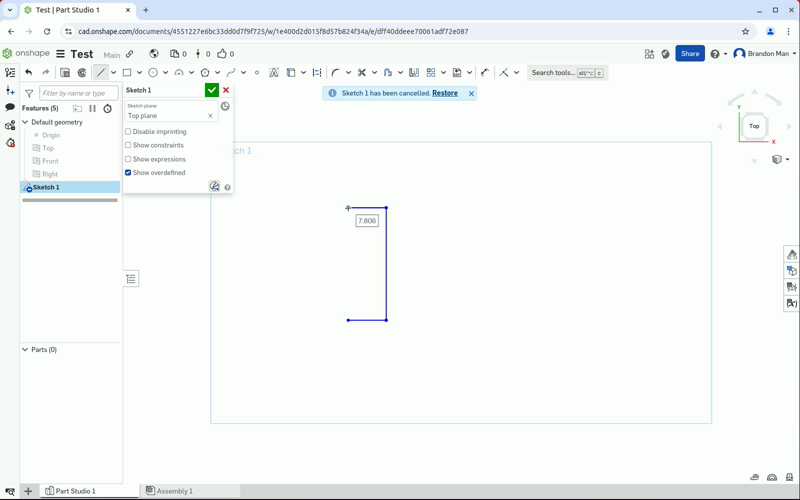
mouse_move(348, 320)
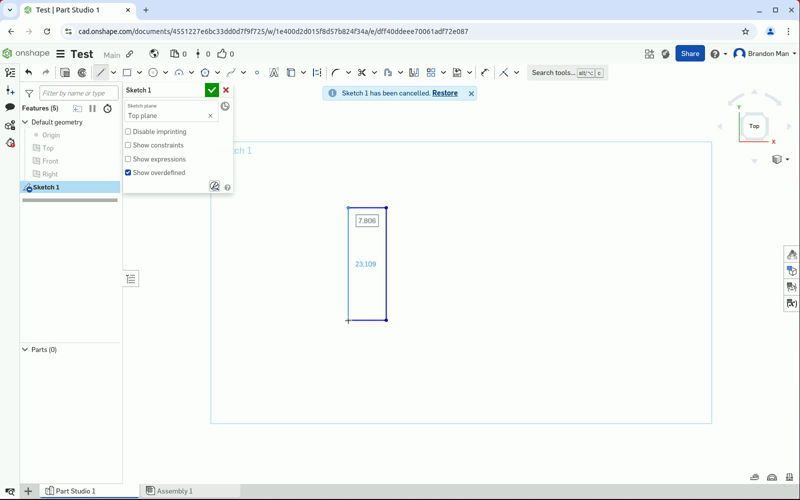
key_up(shift)
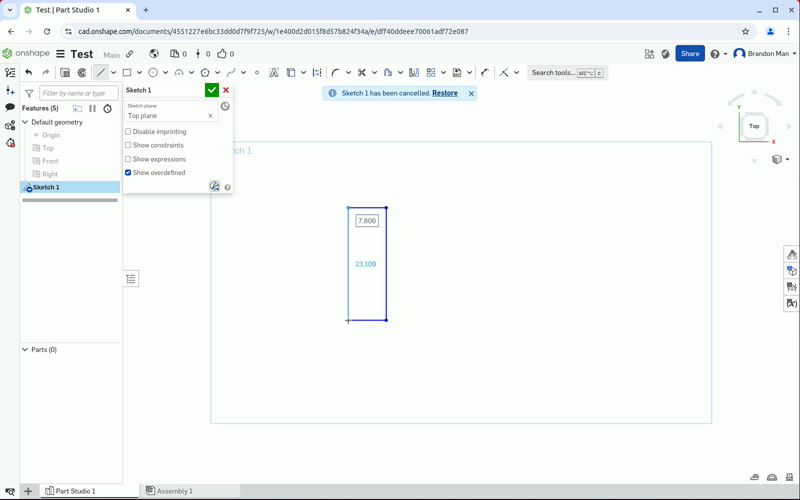
click(348, 320)
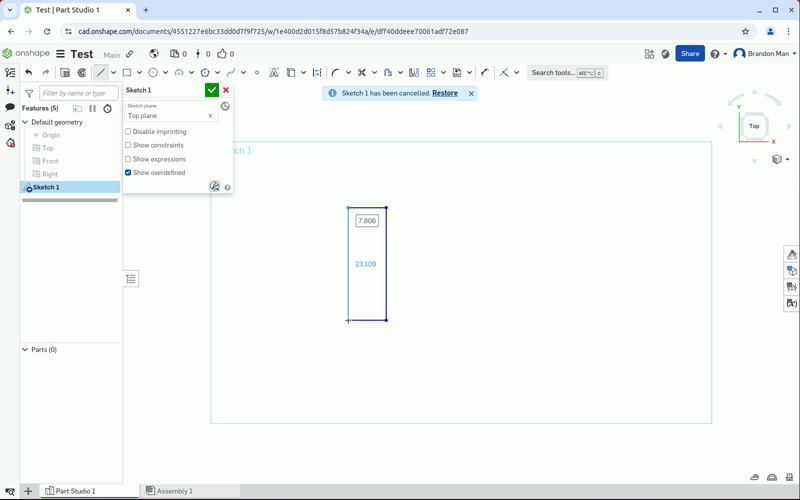
key(esc)
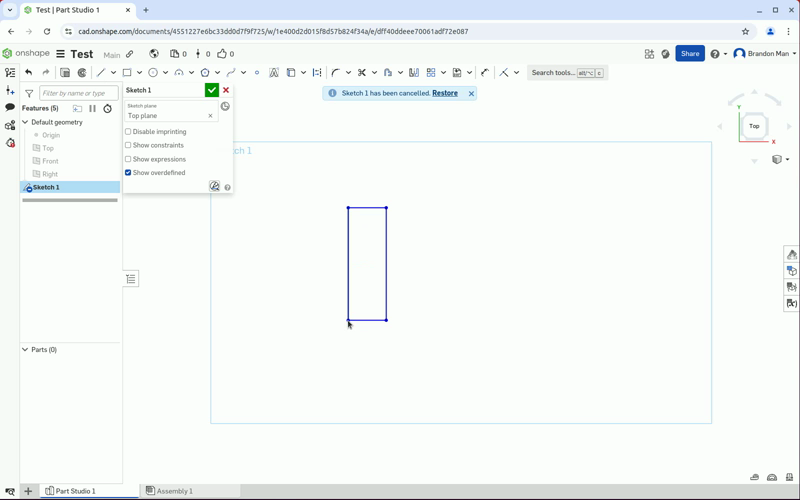
mouse_move(354, 302)
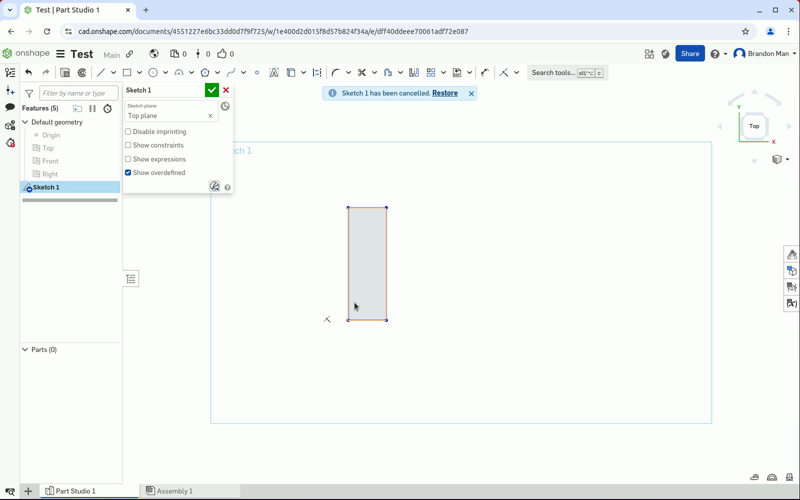
click(354, 302)
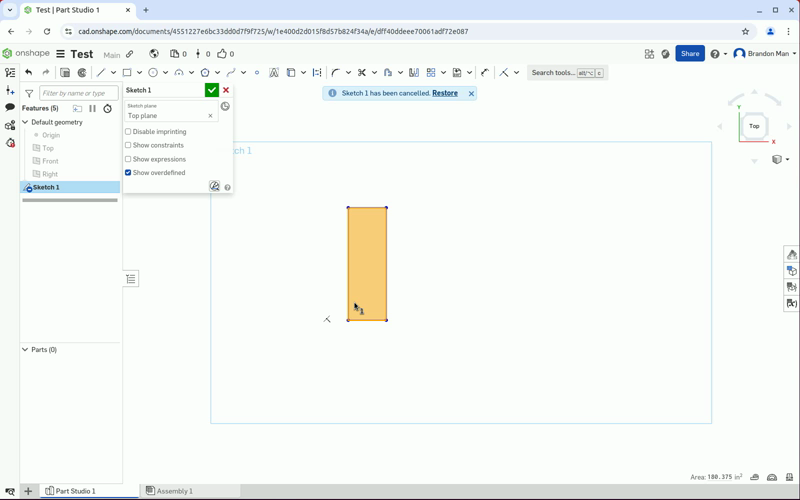
mouse_move(73, 352)
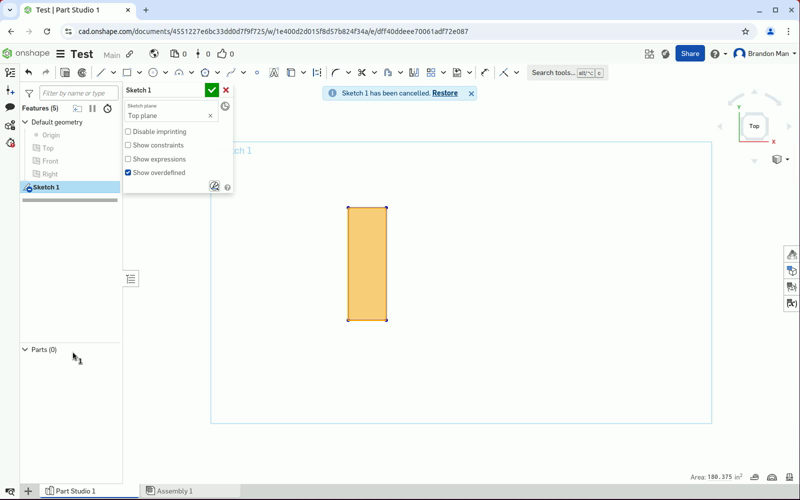
key(shift+y)
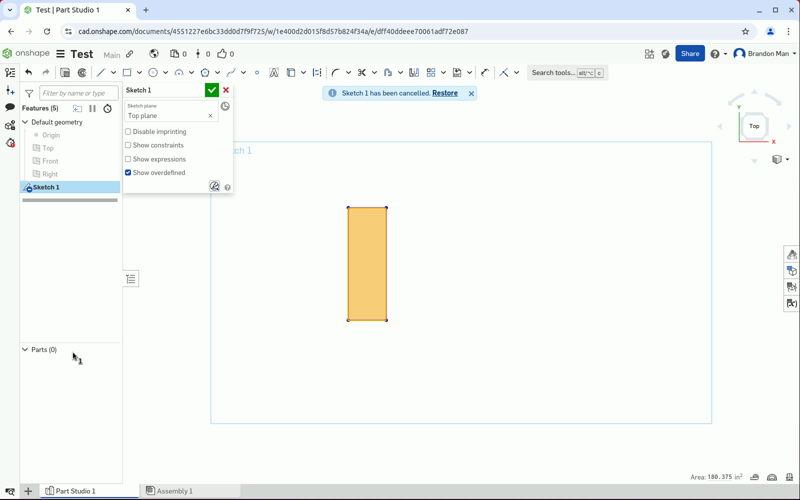
key(shift+e)
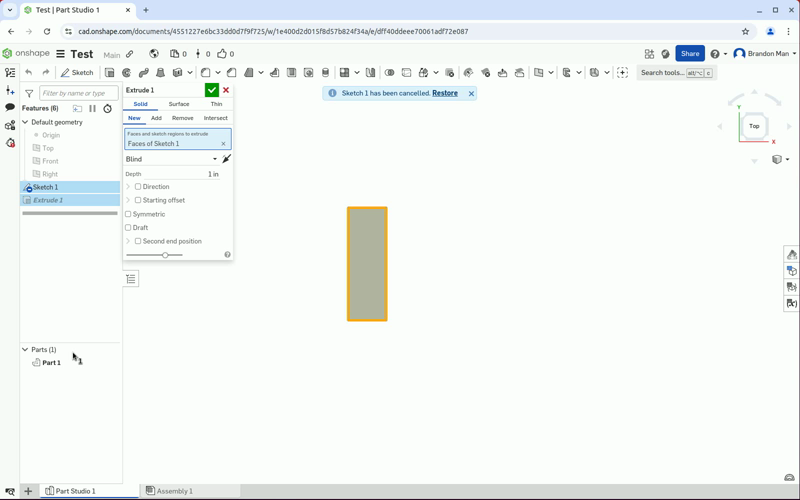
mouse_move(143, 106)
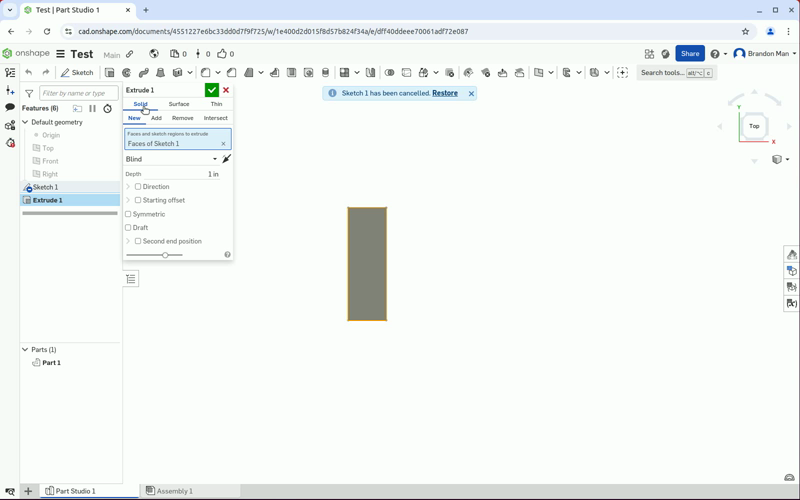
click(143, 106)
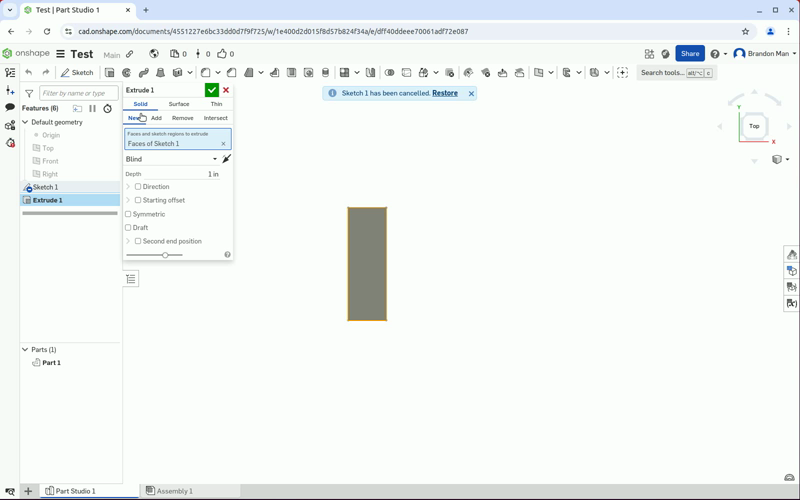
mouse_move(137, 120)
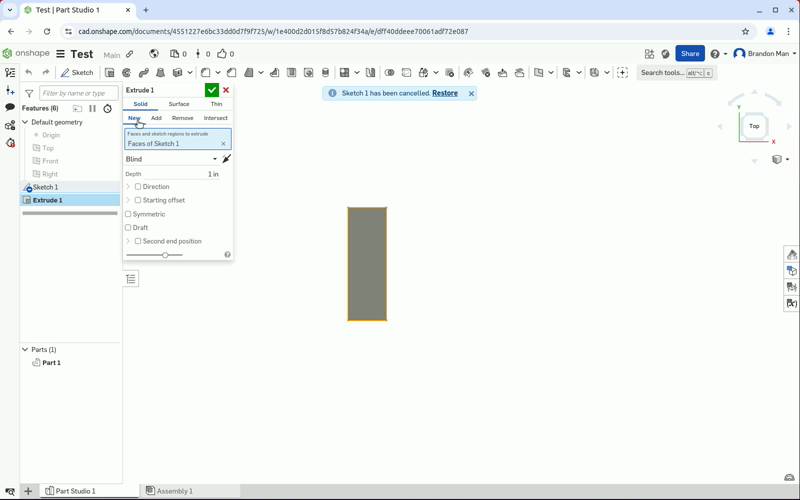
click(137, 120)
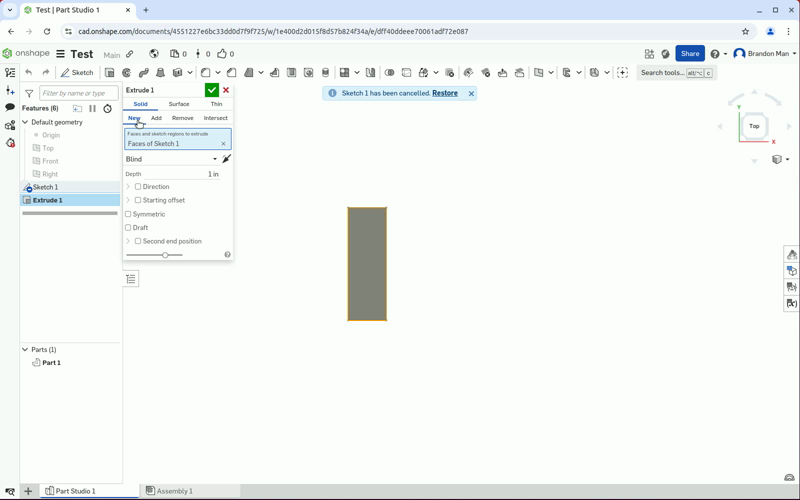
key(tab, 4)
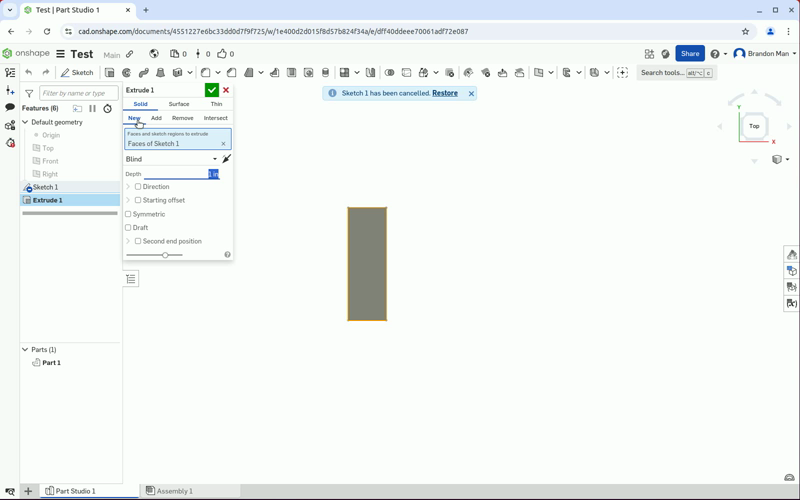
text(-7.703)
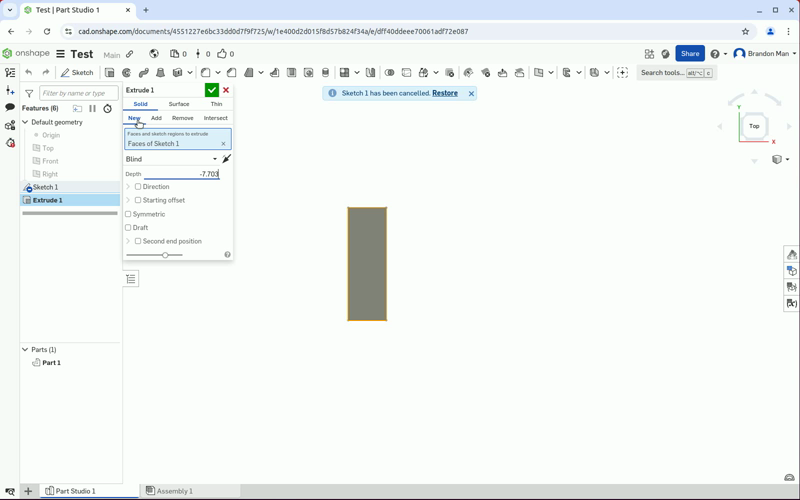
key(enter)
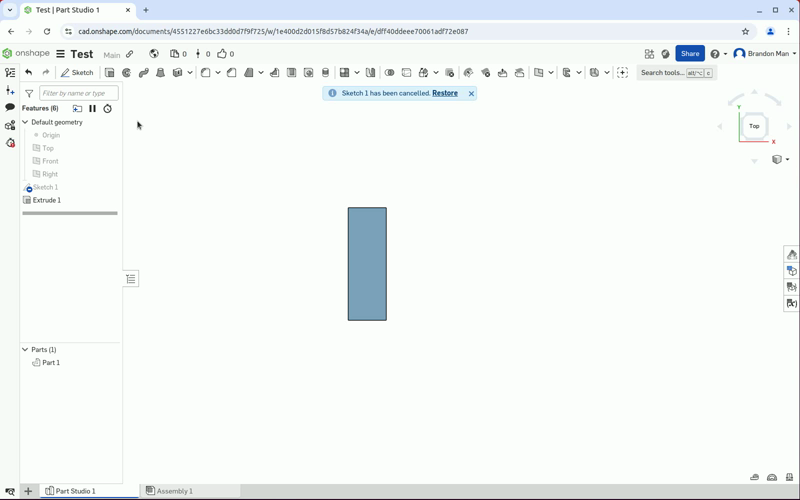
key(shift+h)
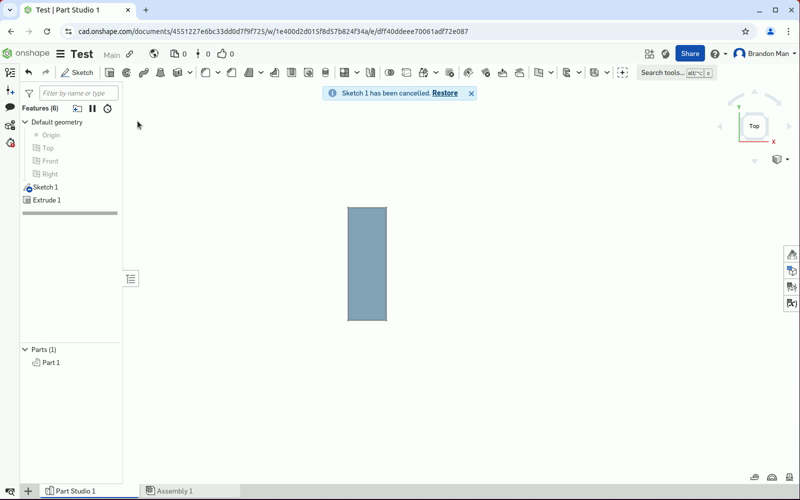
key(shift+h)
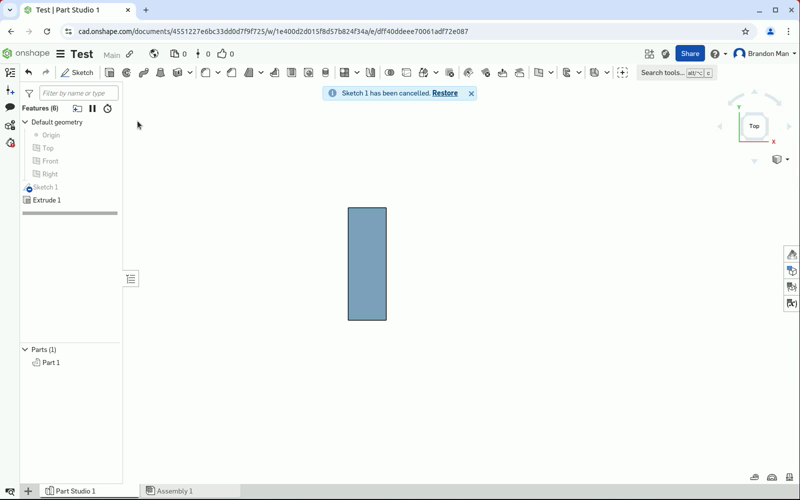
mouse_move(73, 189)
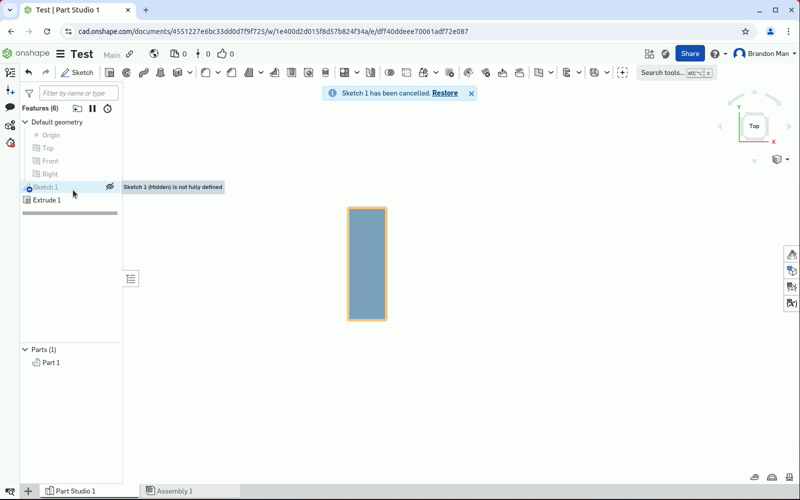
click(73, 189)
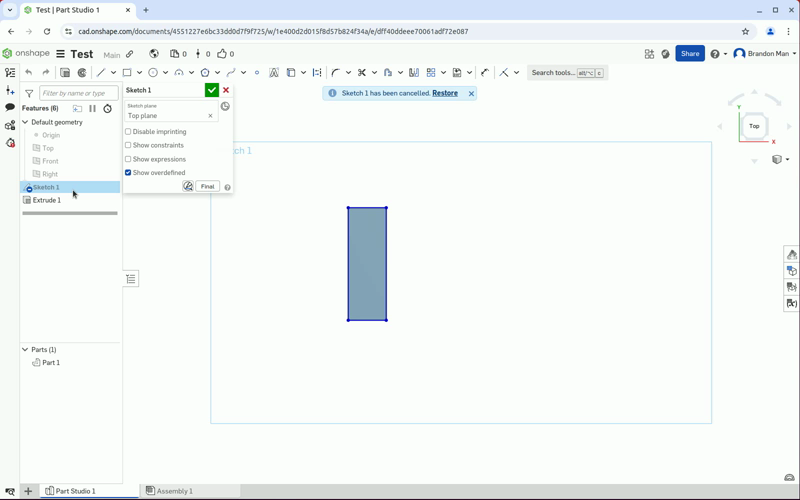
mouse_move(229, 92)
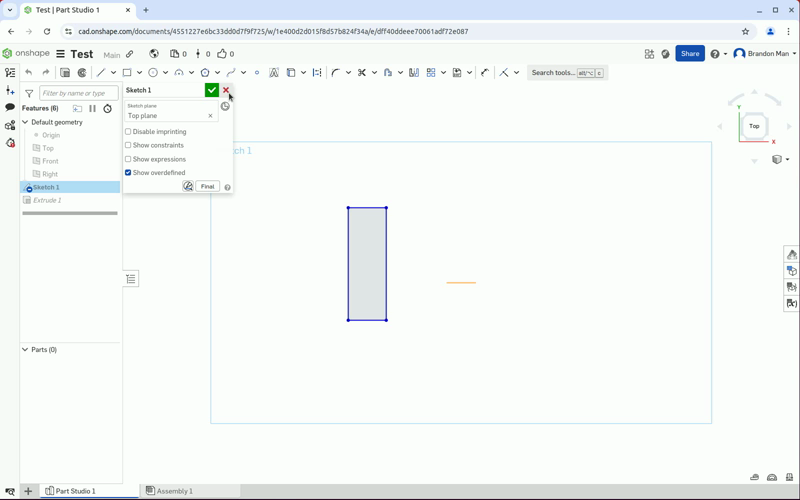
click(229, 92)
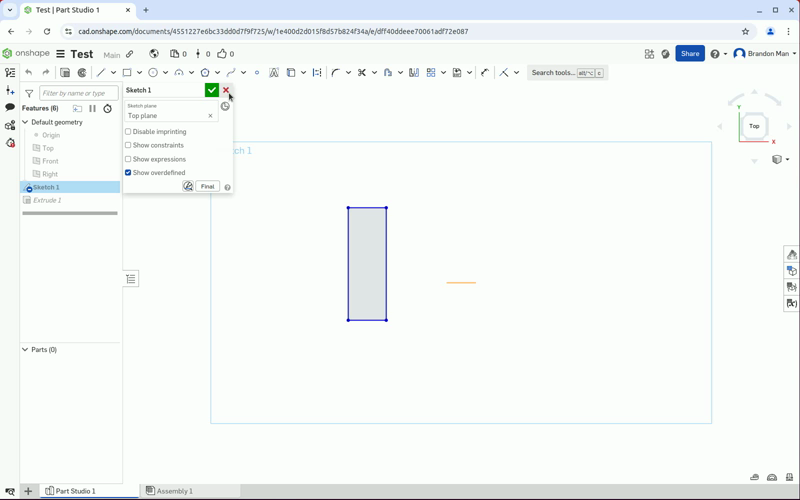
key(shift+s)
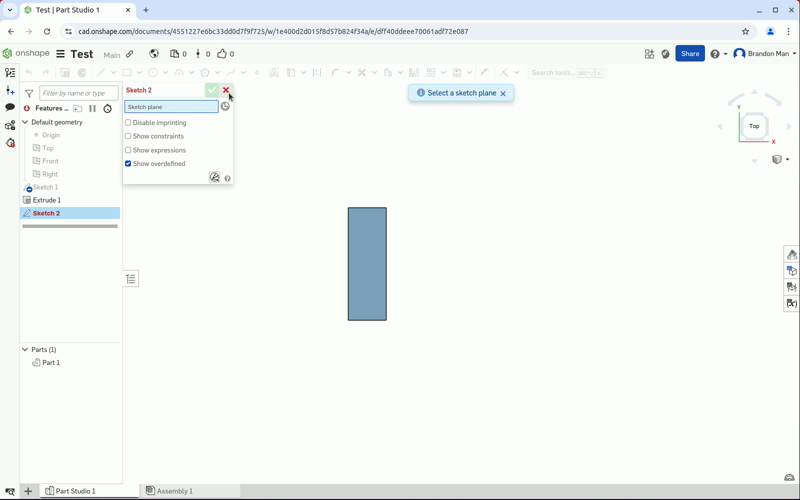
mouse_move(73, 150)
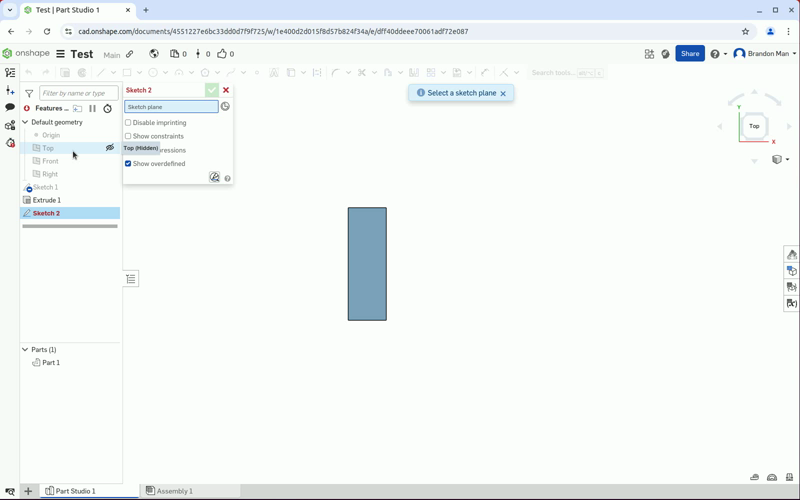
click(73, 150)
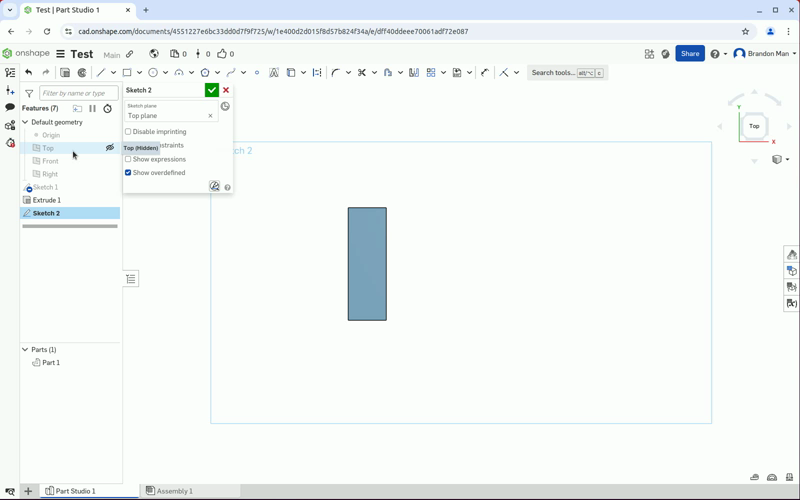
mouse_move(73, 352)
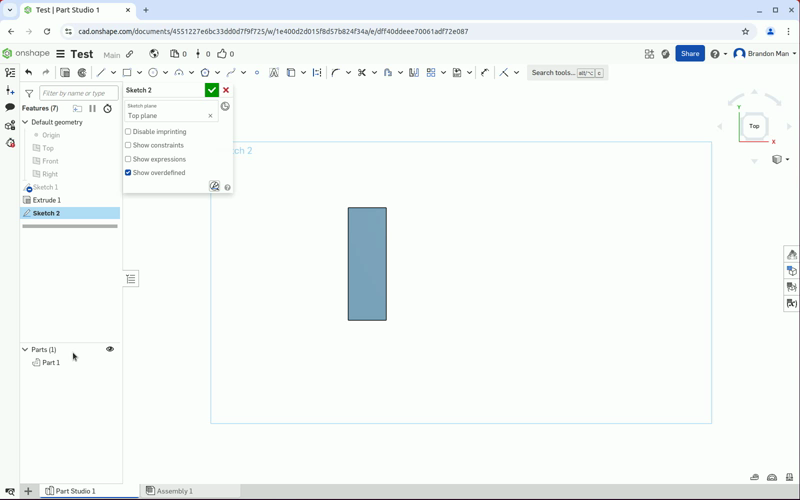
key(y)
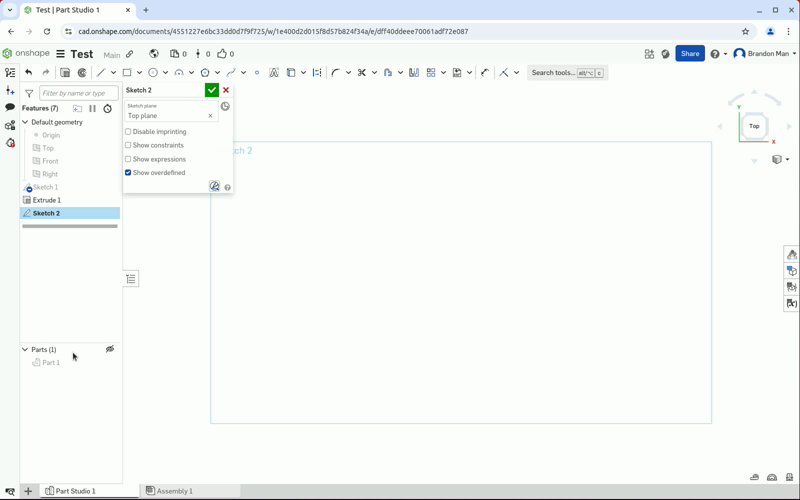
key(l)
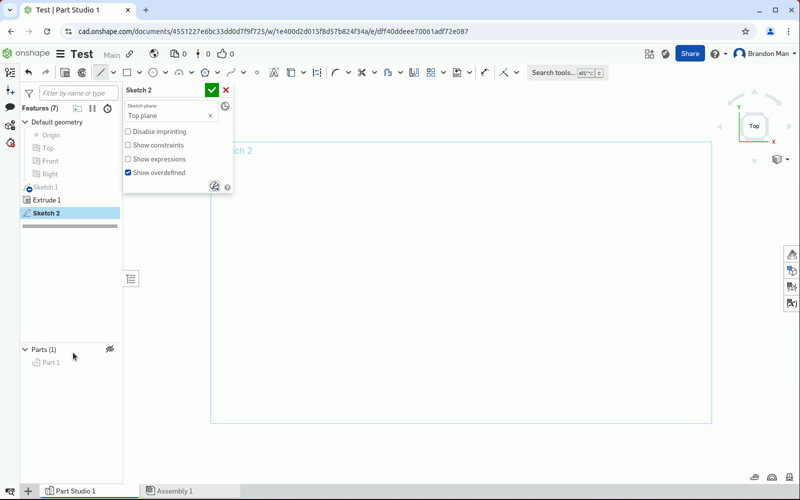
key_down(shift)
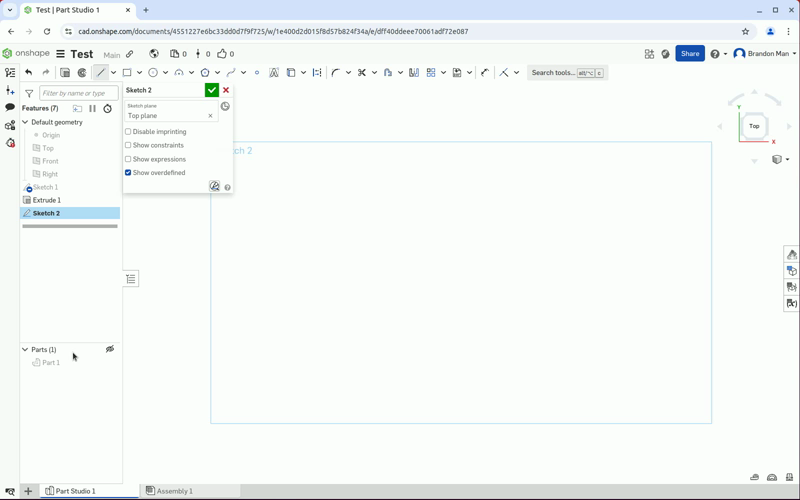
mouse_move(348, 320)
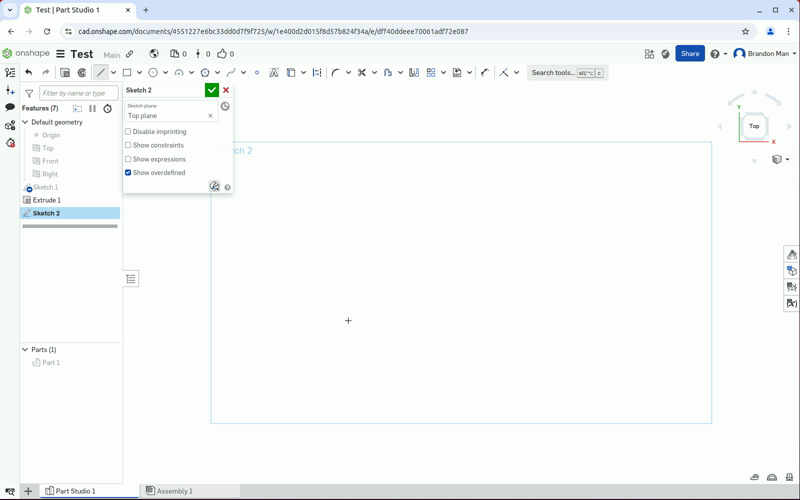
click(348, 320)
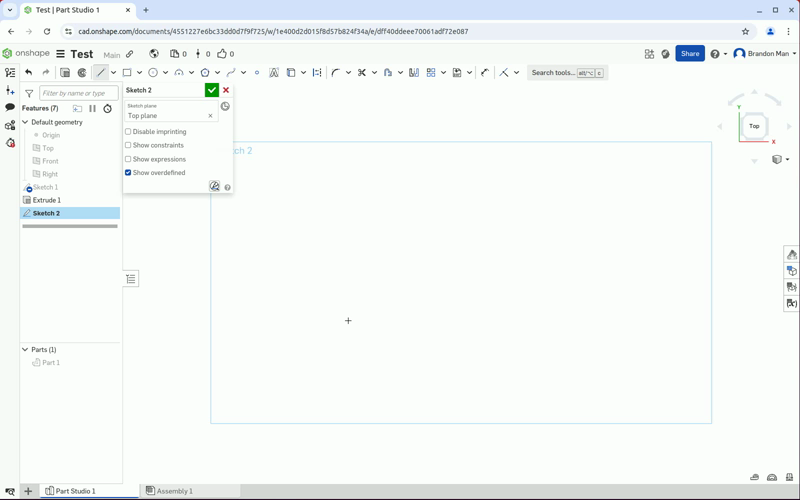
key_up(shift)
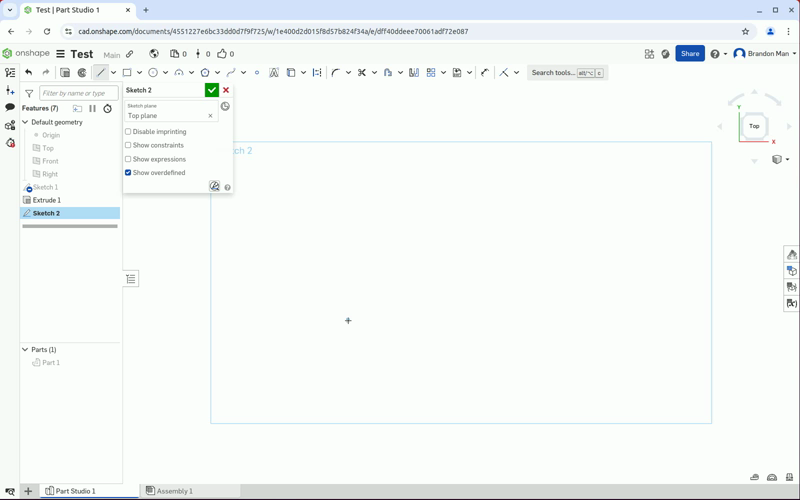
key_down(shift)
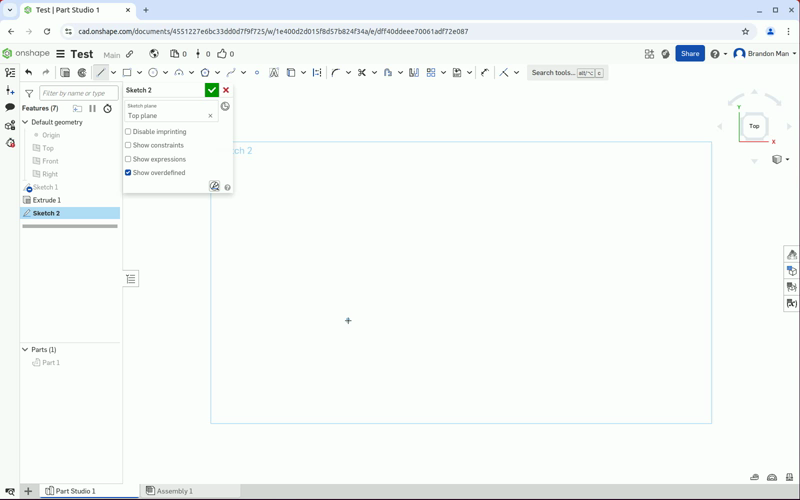
mouse_move(378, 320)
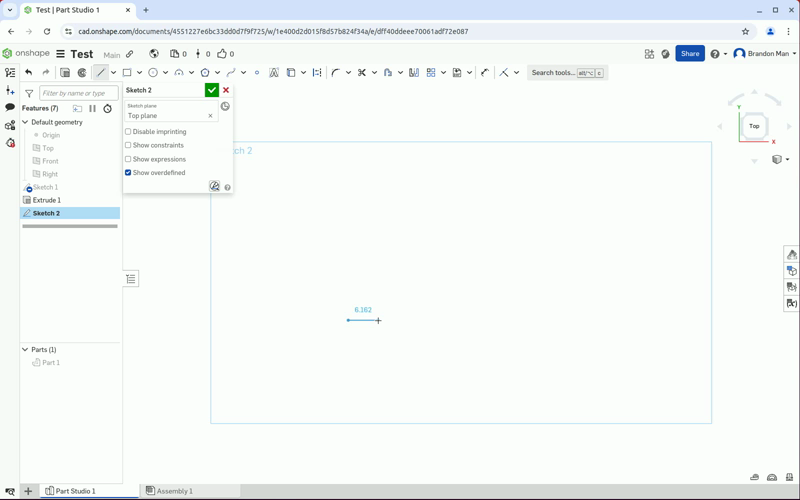
mouse_move(386, 320)
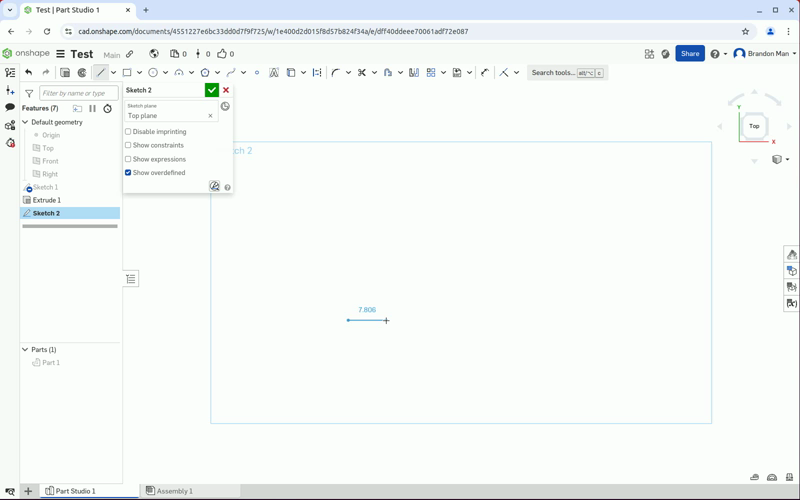
click(386, 320)
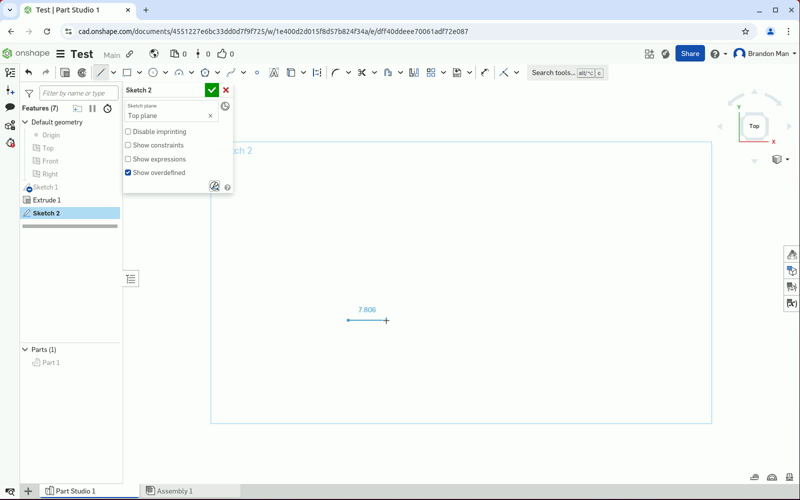
key_up(shift)
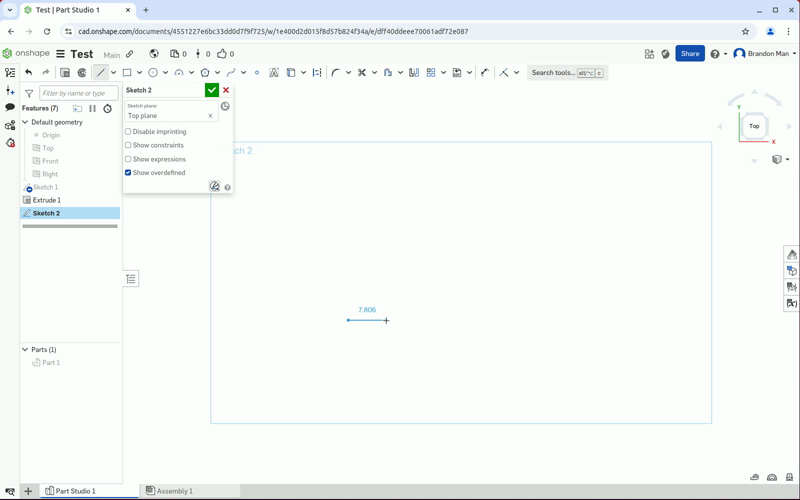
key_down(shift)
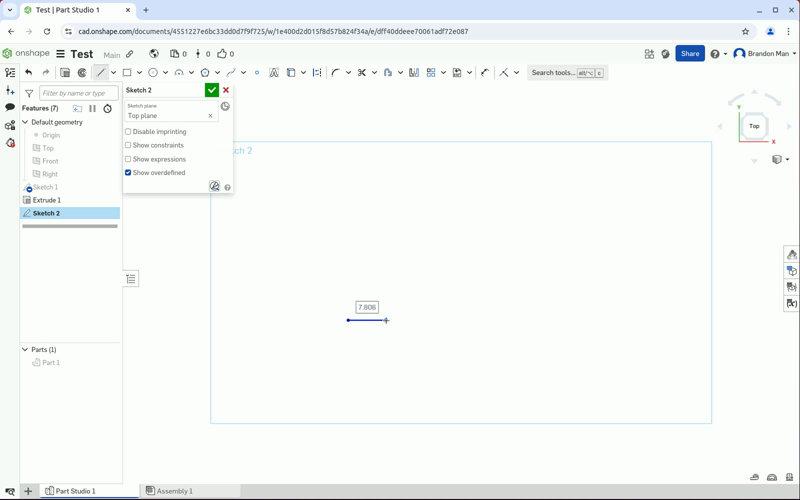
mouse_move(386, 207)
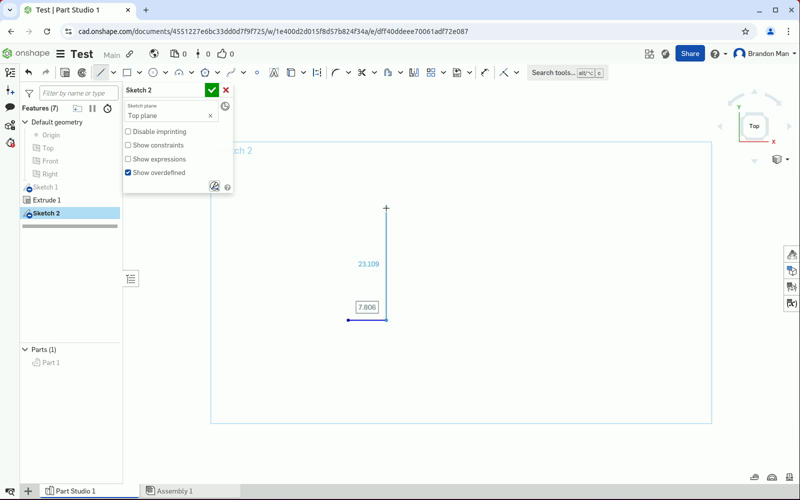
click(386, 207)
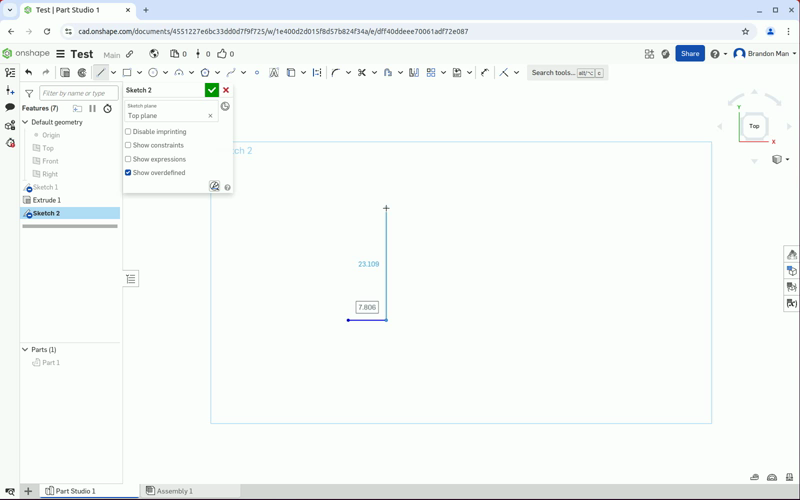
key_up(shift)
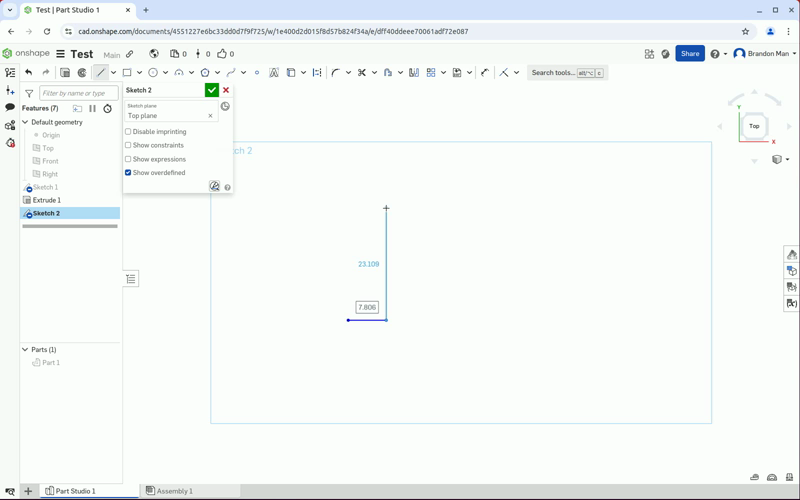
key_down(shift)
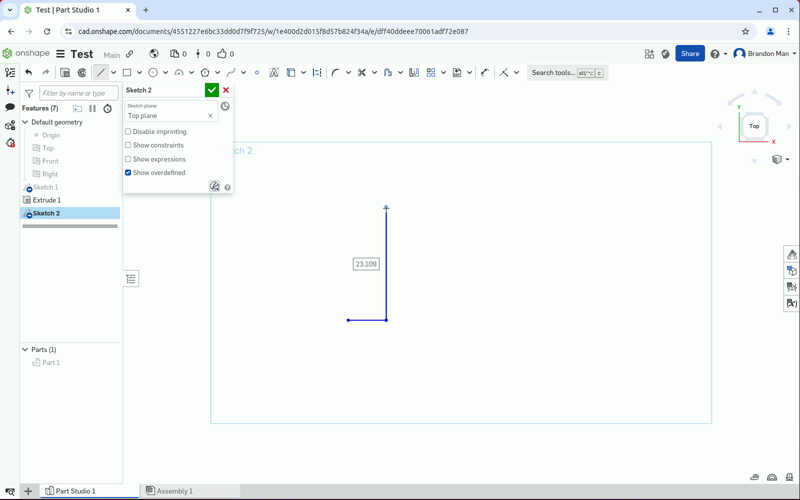
mouse_move(416, 207)
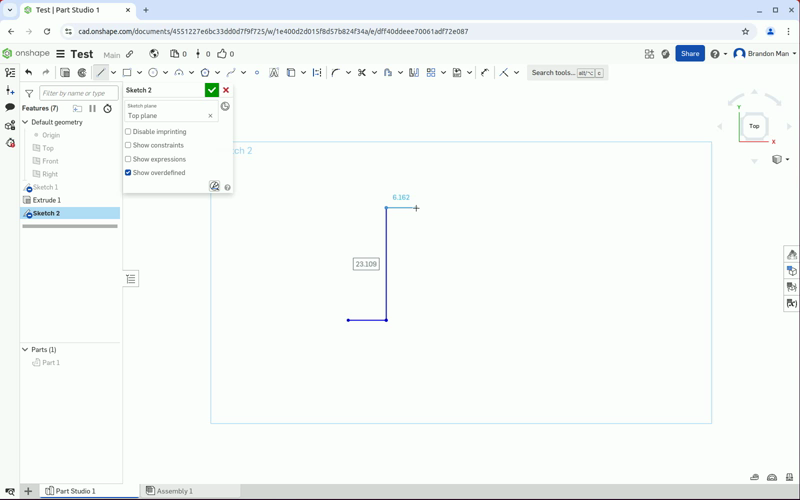
mouse_move(348, 207)
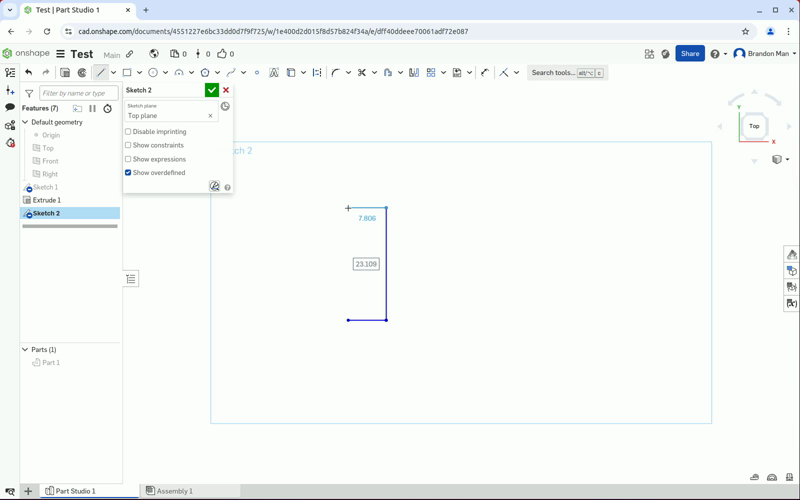
click(348, 207)
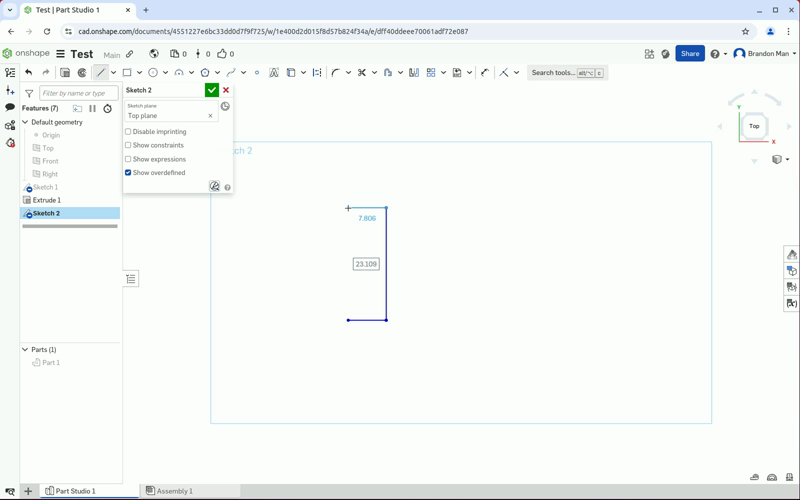
key_up(shift)
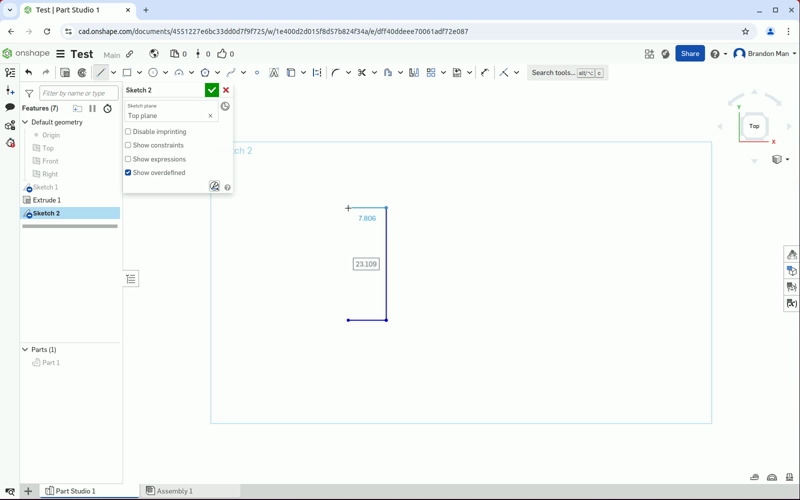
key_down(shift)
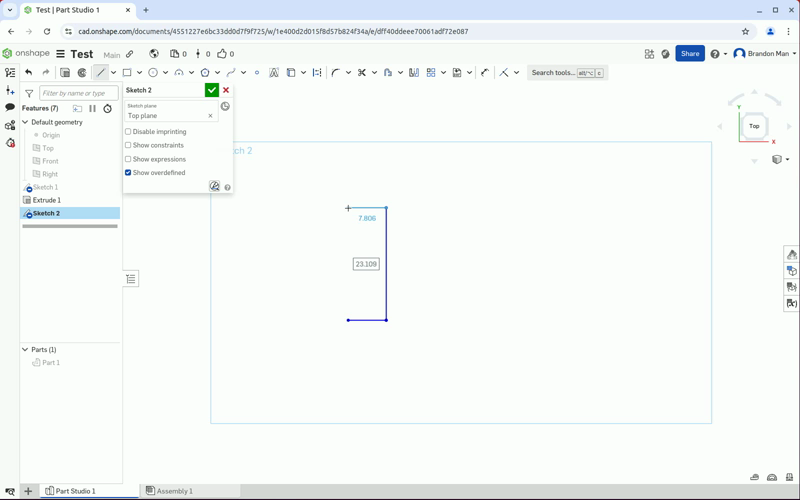
mouse_move(348, 320)
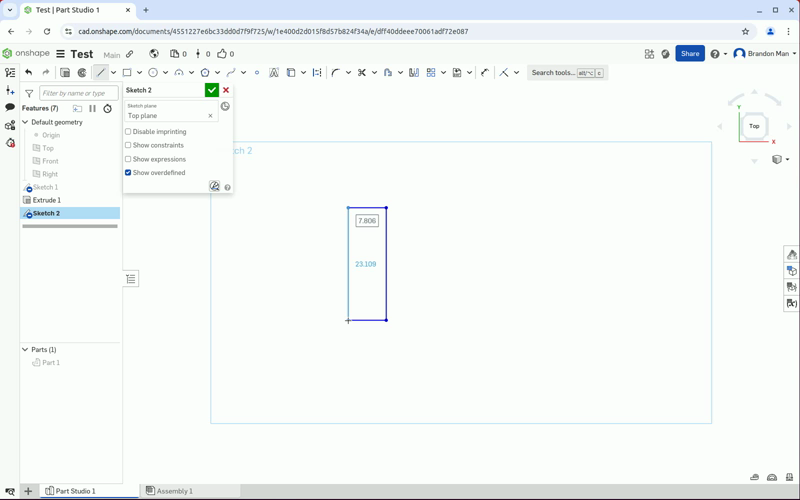
key_up(shift)
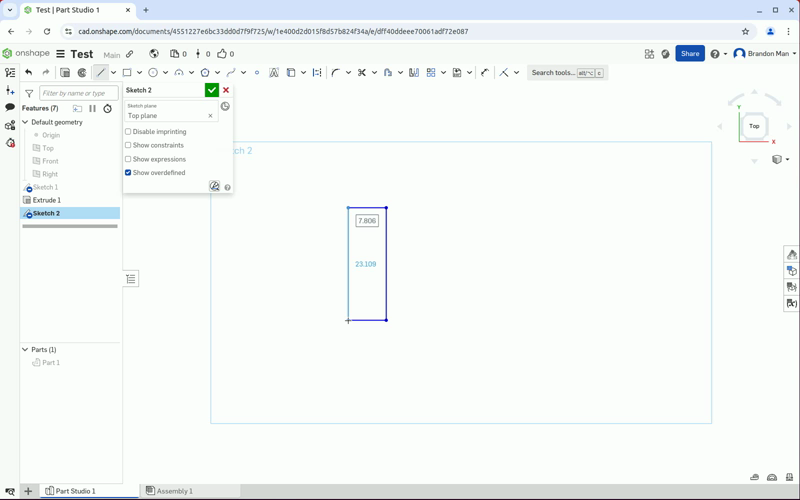
click(348, 320)
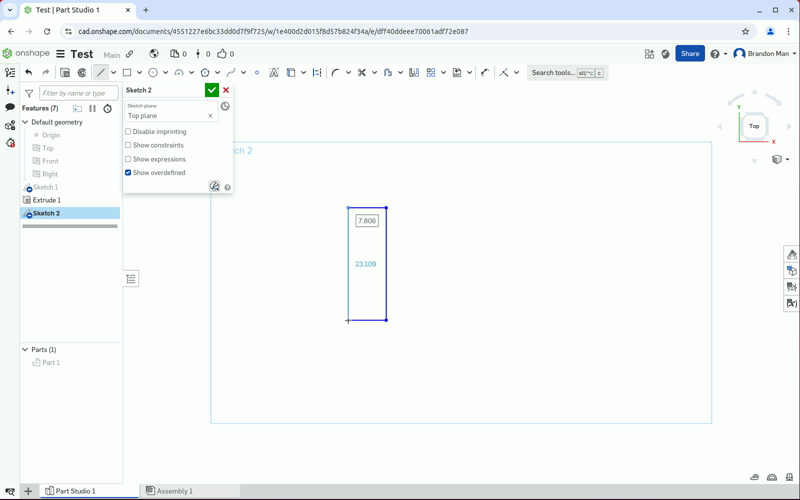
key(esc)
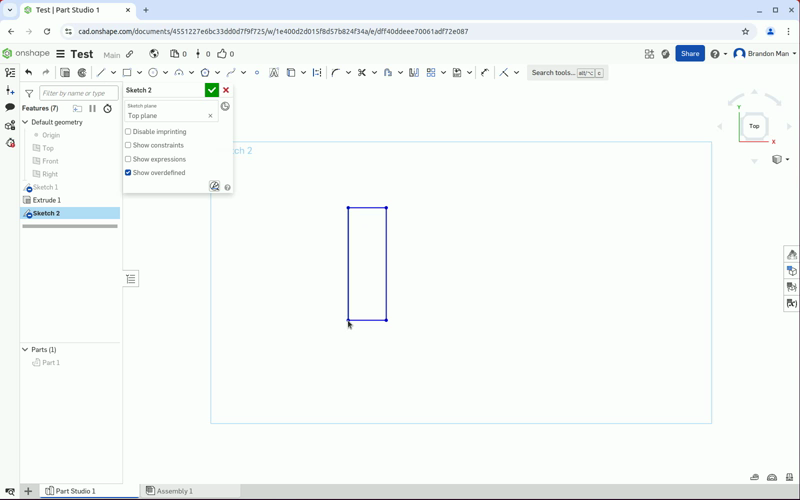
mouse_move(369, 266)
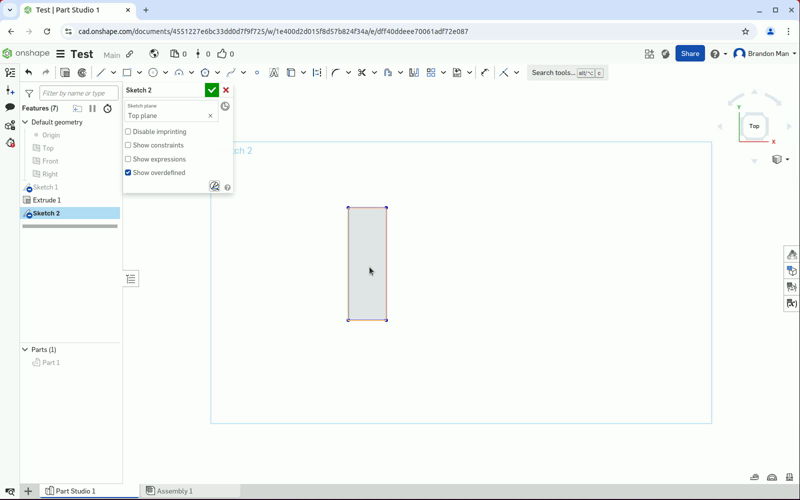
click(369, 266)
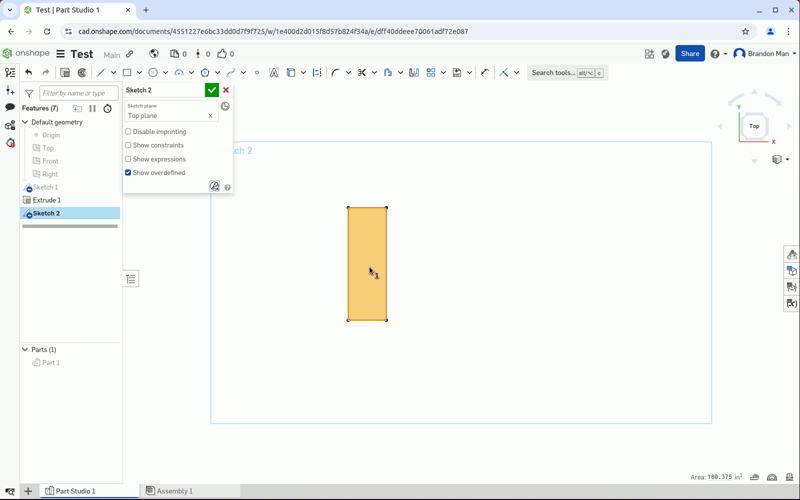
mouse_move(73, 352)
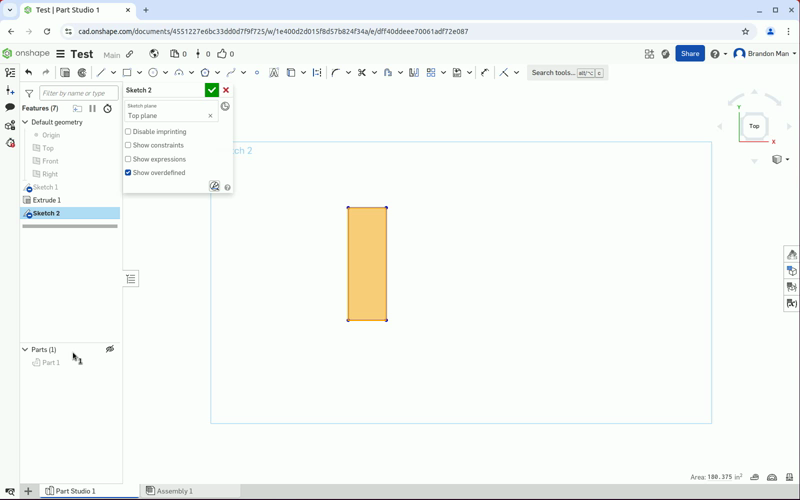
key(shift+y)
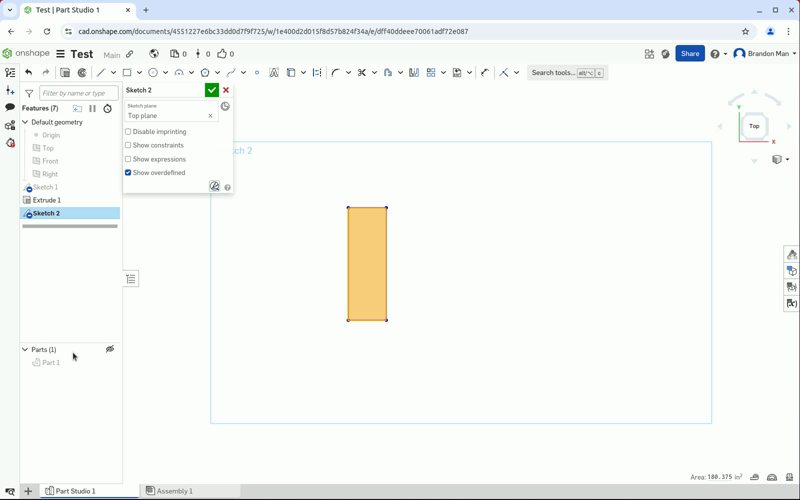
key(shift+e)
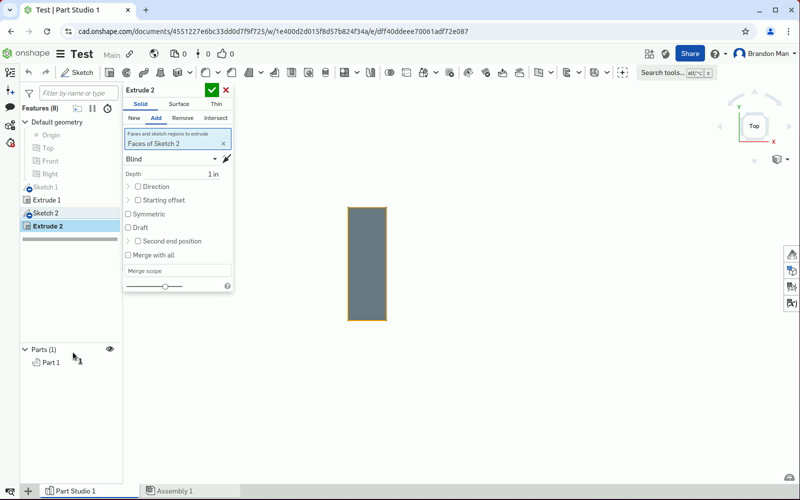
mouse_move(143, 106)
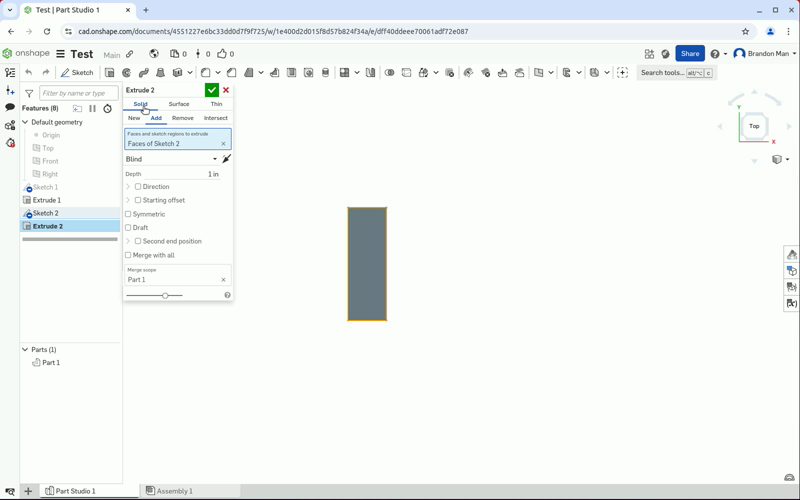
click(143, 106)
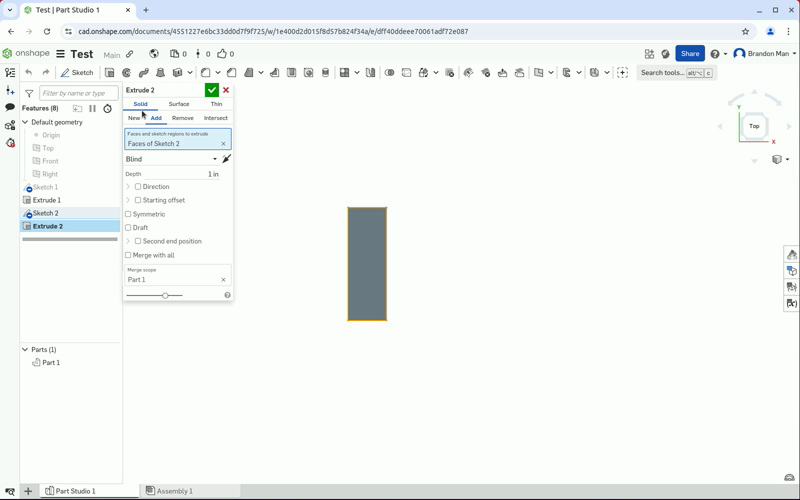
mouse_move(137, 120)
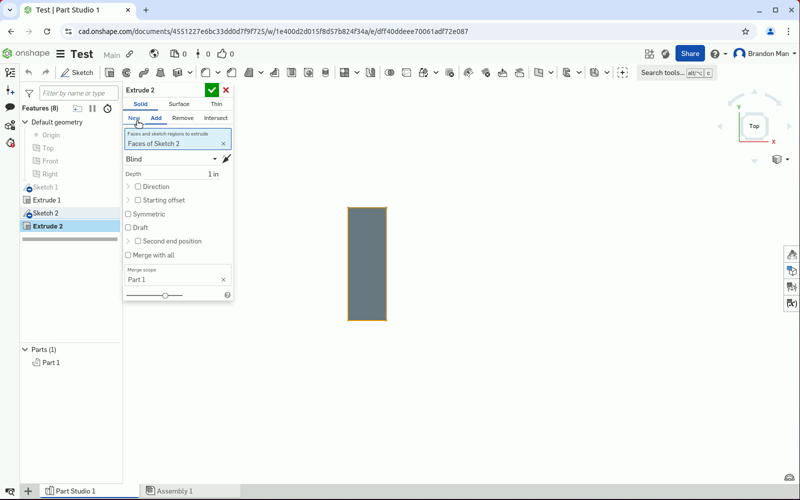
click(137, 120)
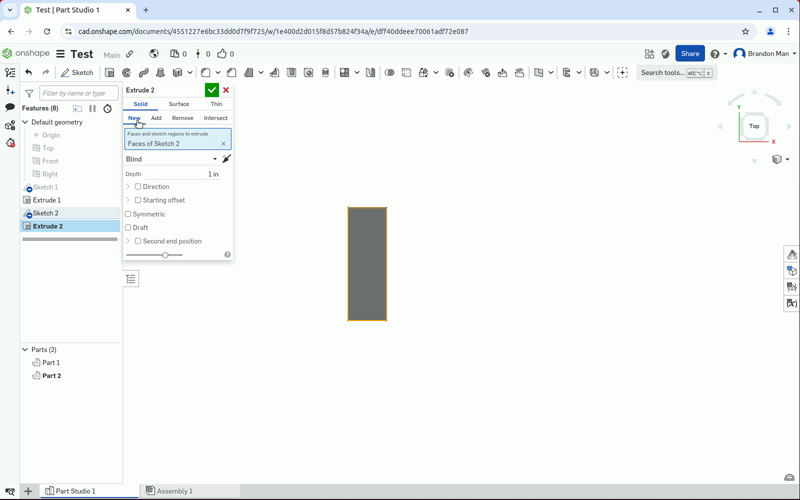
key(tab, 4)
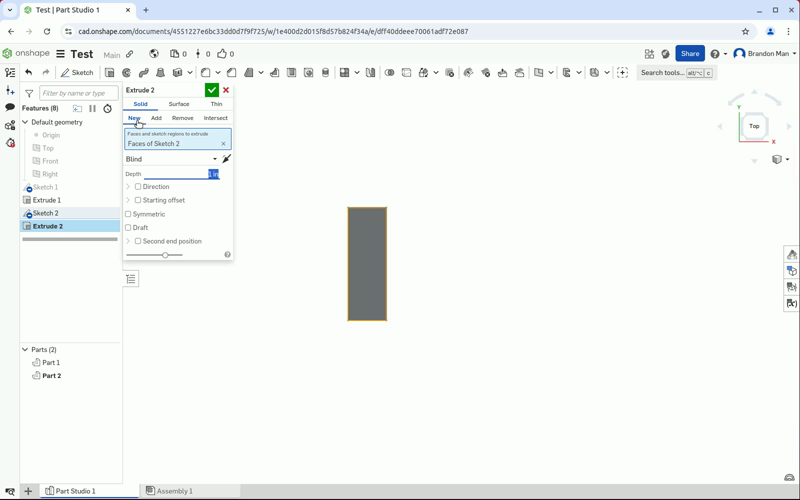
text(7.703)
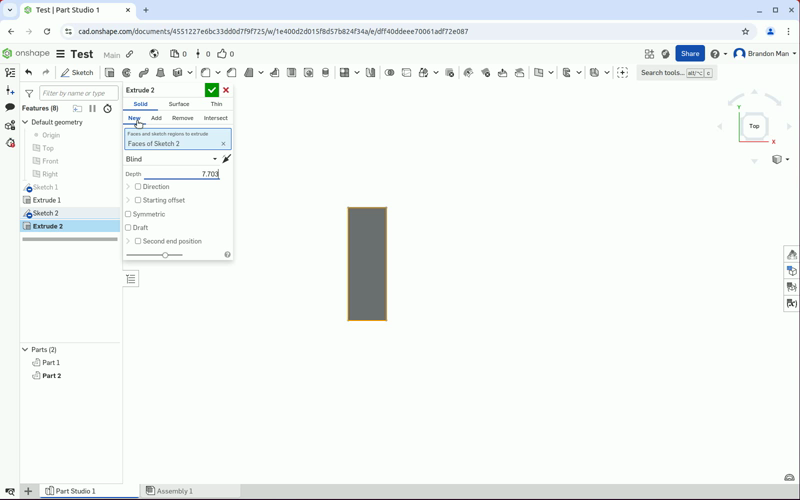
key(enter)
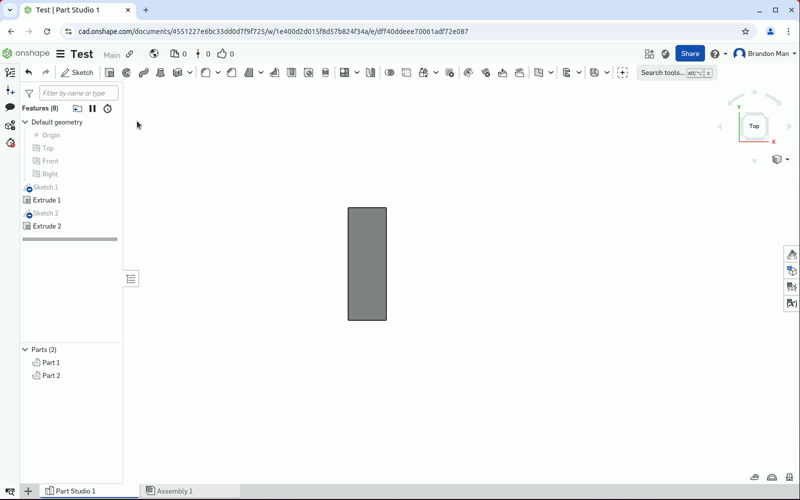
key(shift+h)
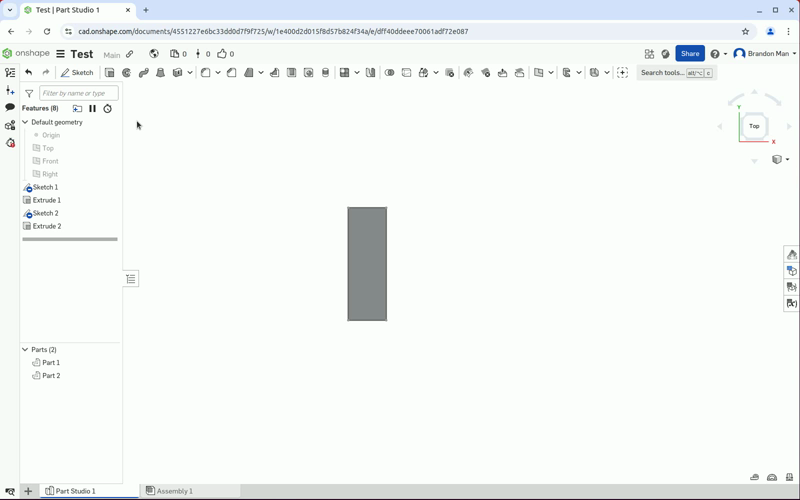
key(shift+h)
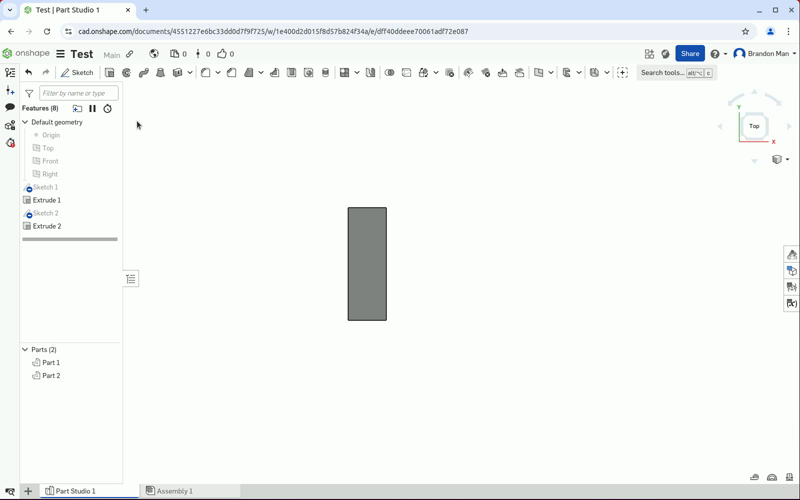
mouse_move(73, 189)
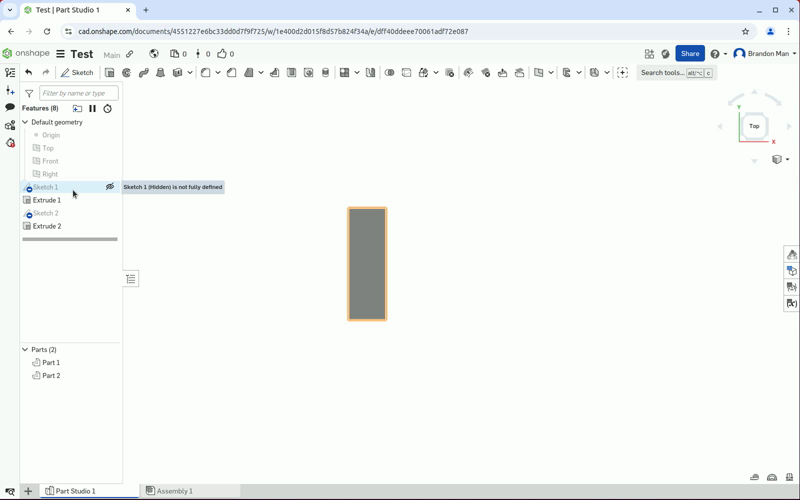
click(73, 189)
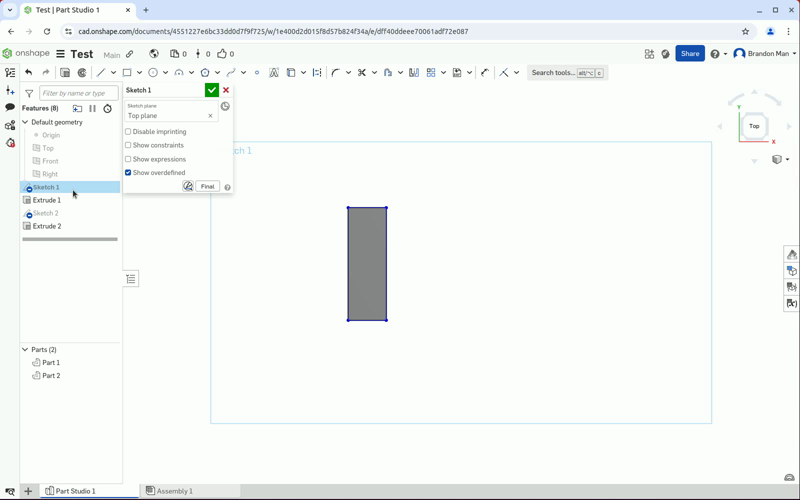
mouse_move(229, 92)
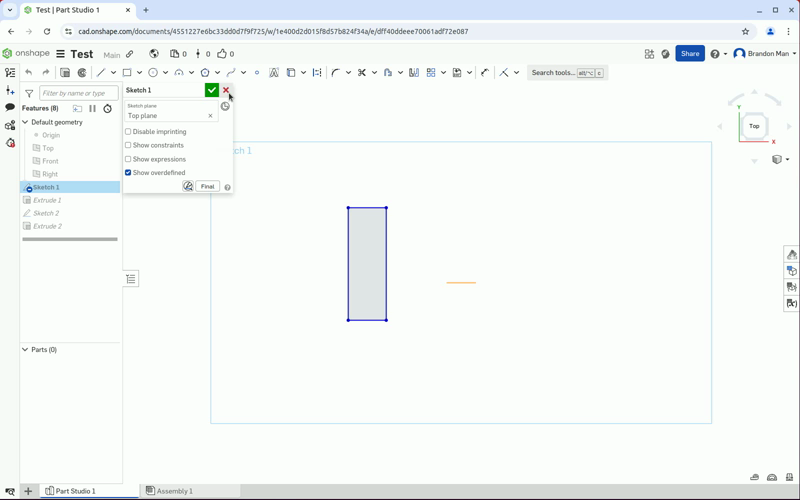
click(229, 92)
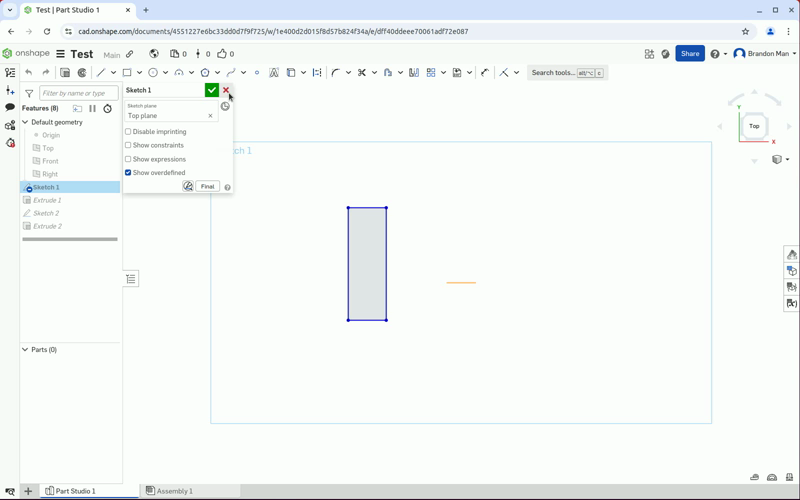
key(shift+s)
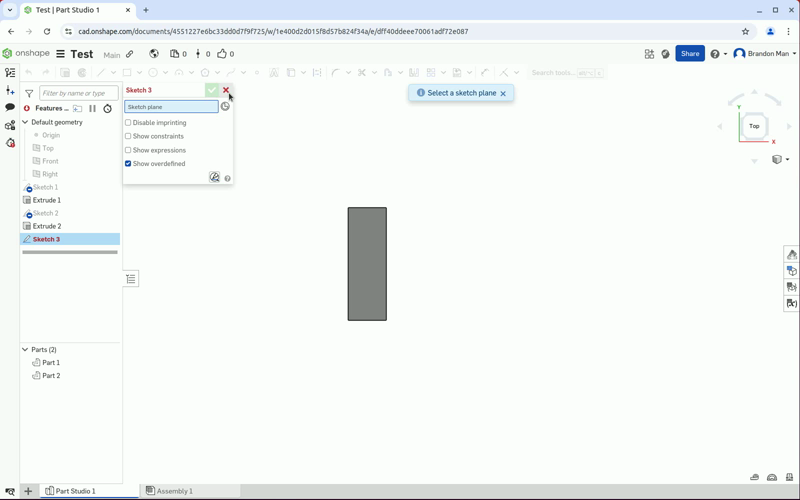
mouse_move(73, 150)
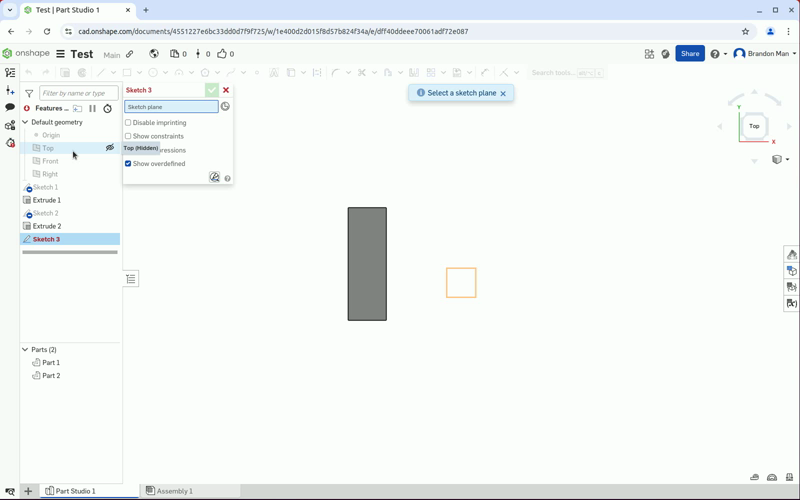
click(73, 150)
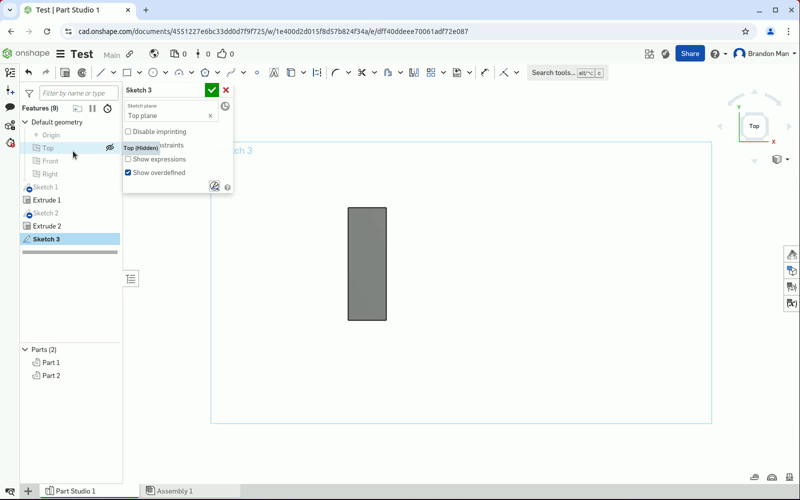
mouse_move(73, 352)
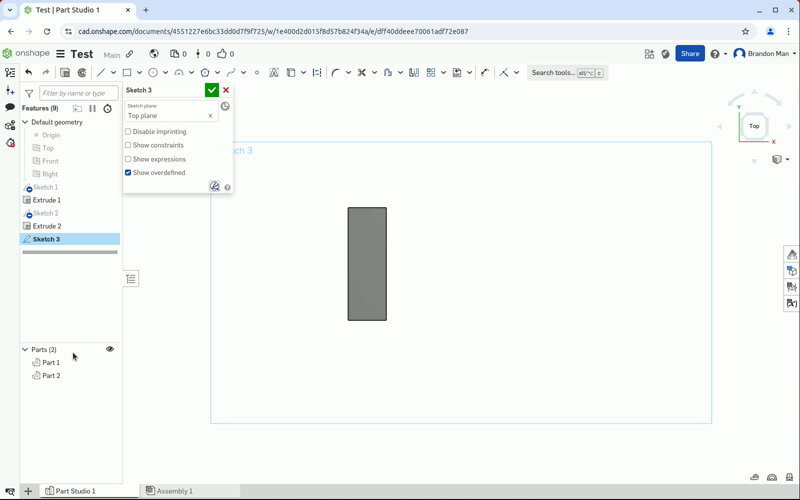
key(y)
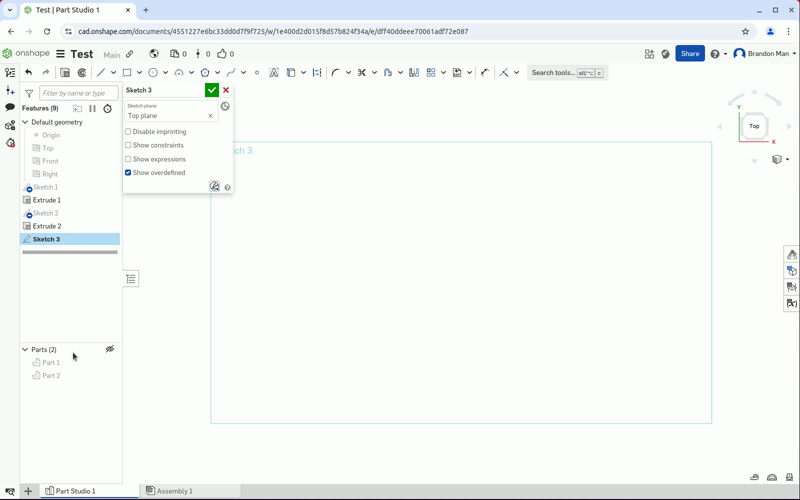
key(l)
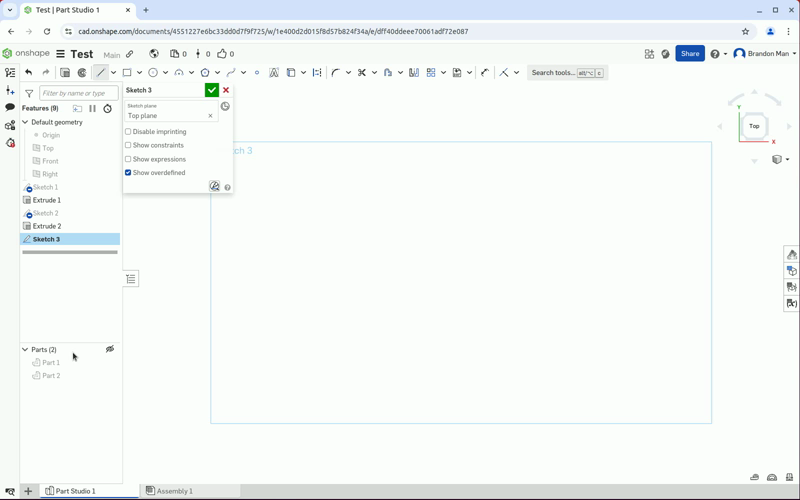
key_down(shift)
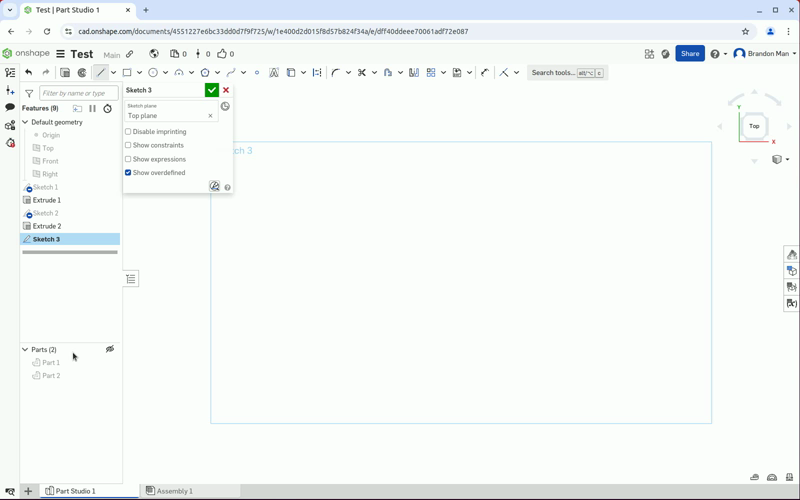
mouse_move(385, 320)
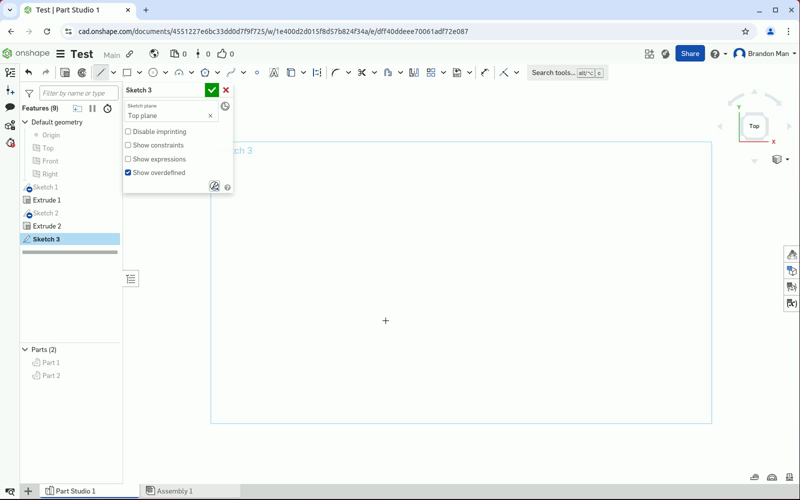
click(385, 320)
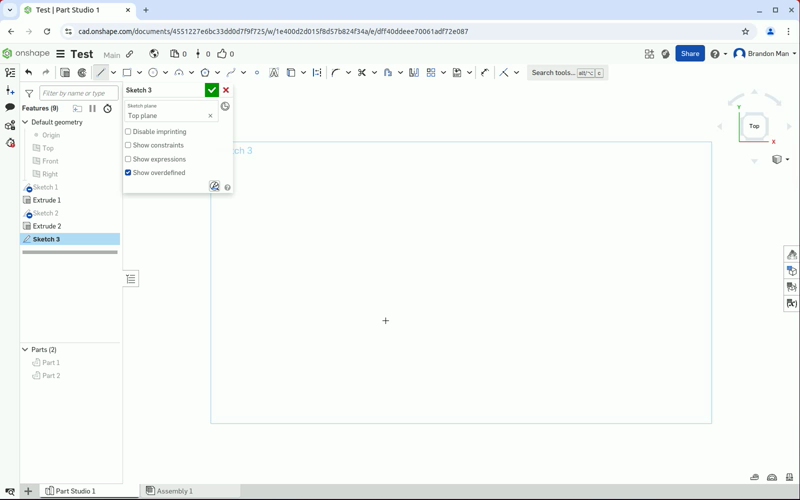
key_up(shift)
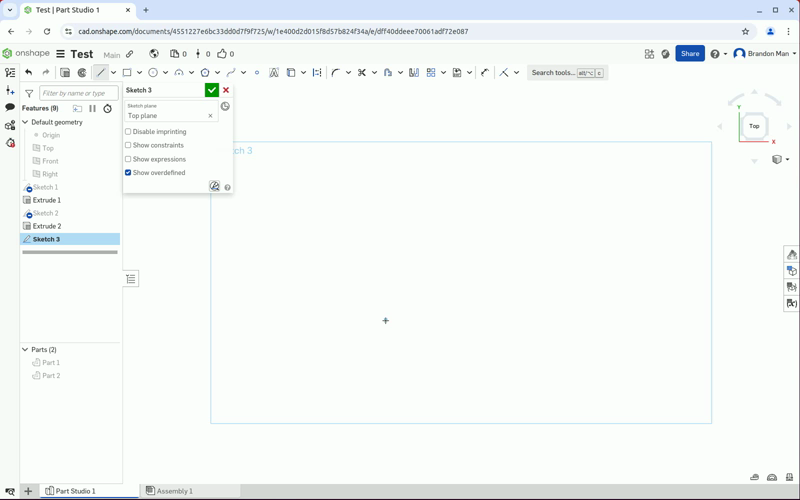
key_down(shift)
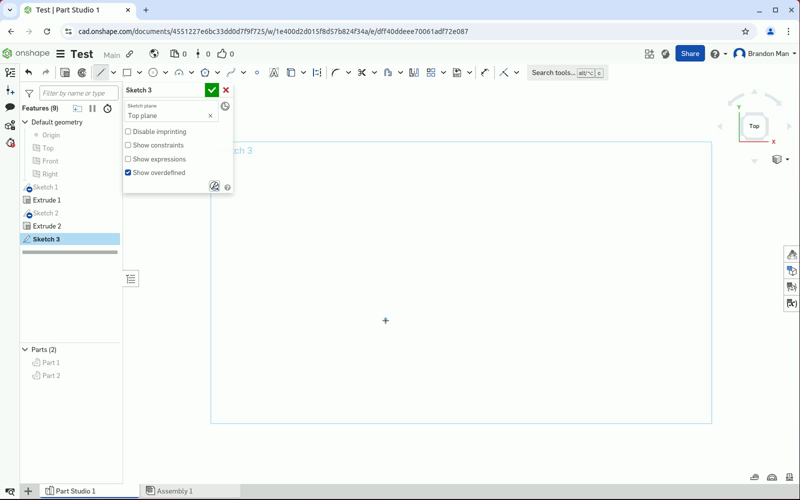
mouse_move(460, 320)
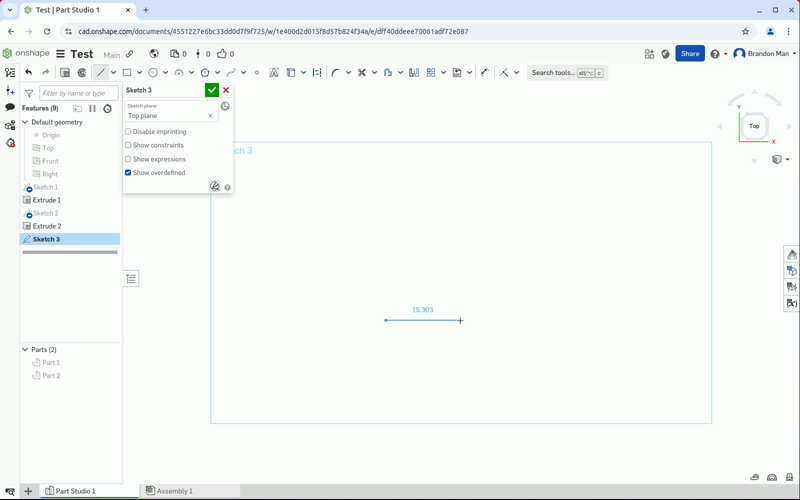
click(460, 320)
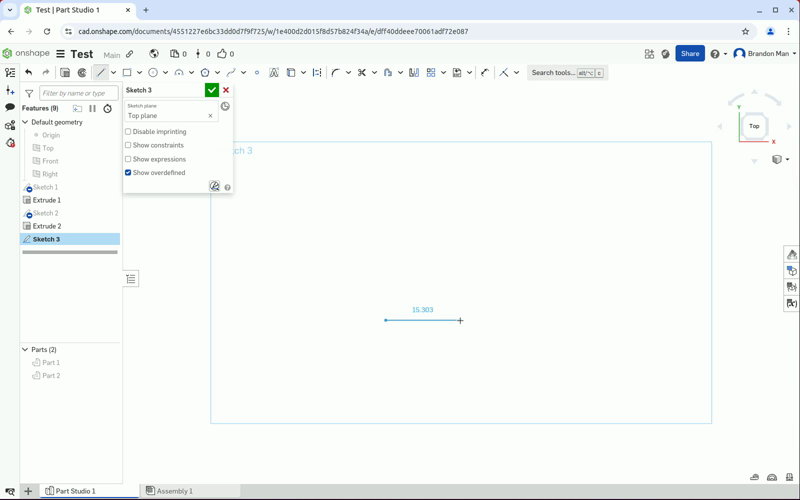
key_up(shift)
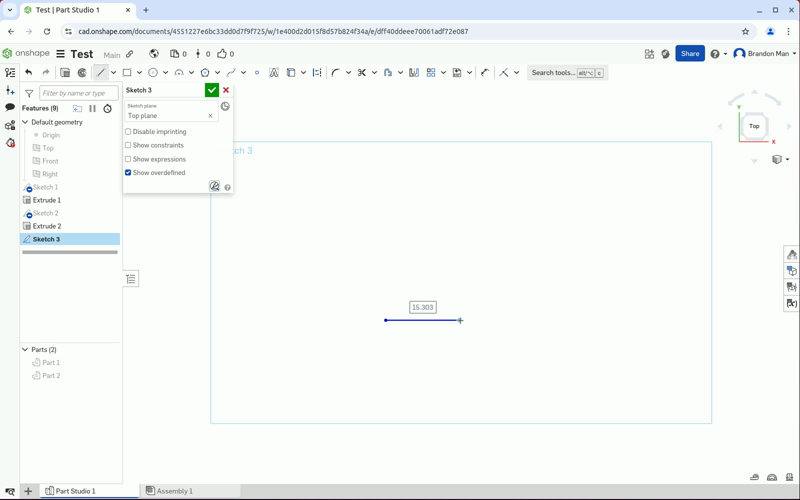
key_down(shift)
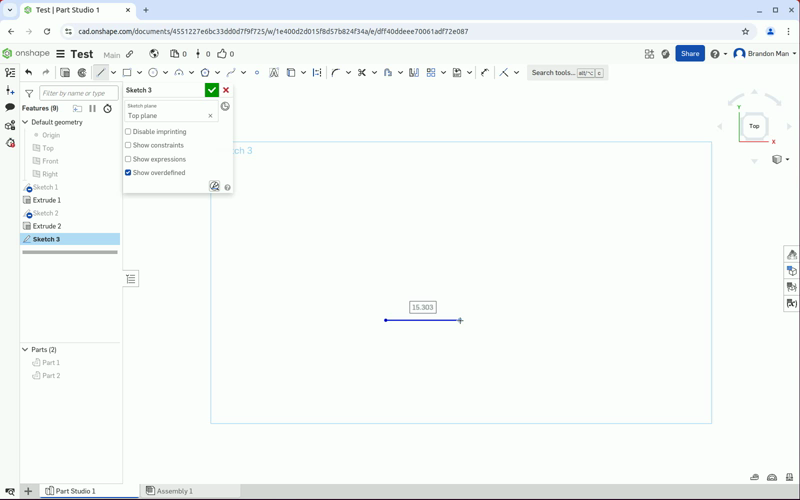
mouse_move(460, 245)
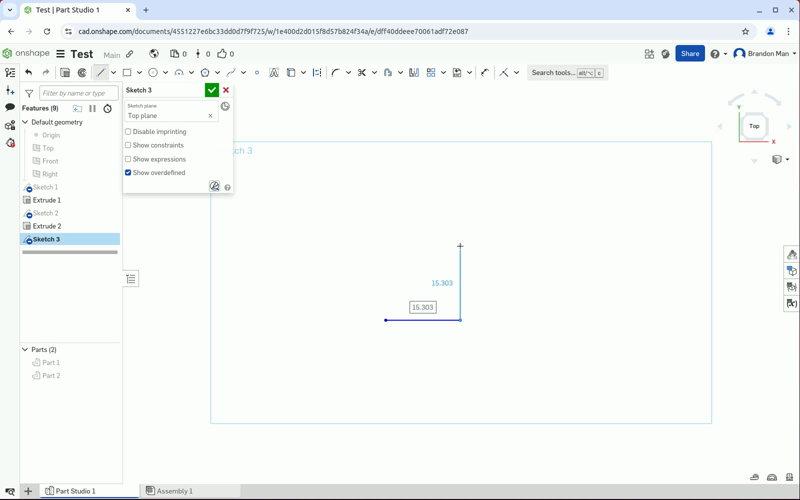
click(460, 245)
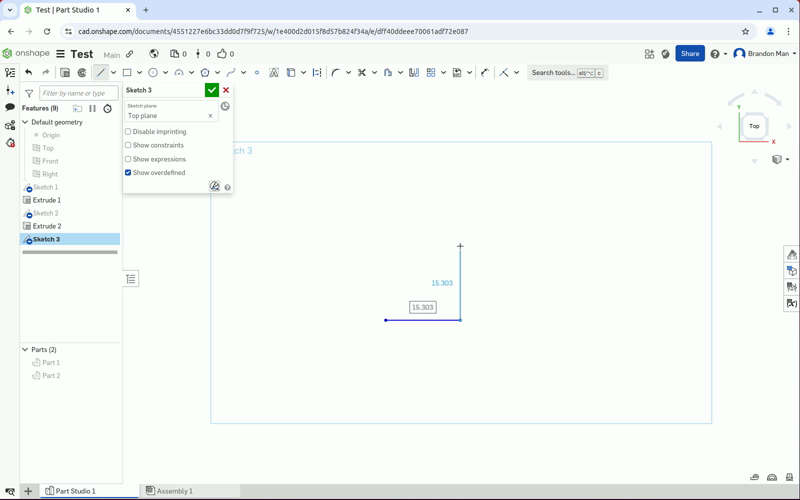
key_up(shift)
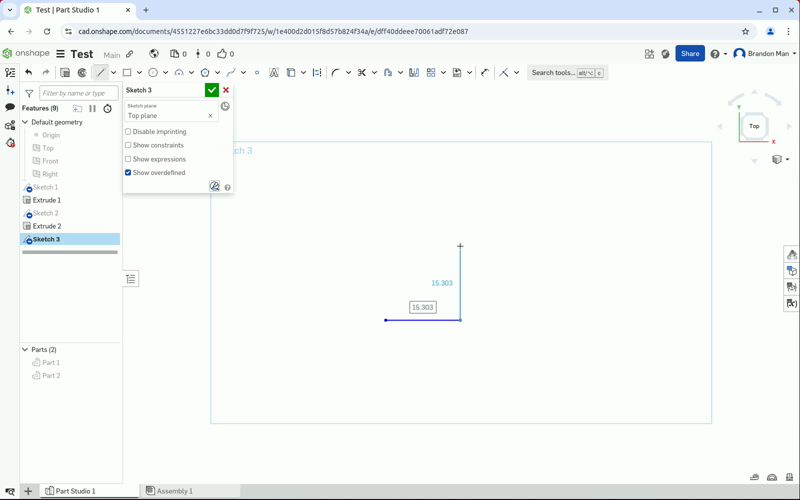
key_down(shift)
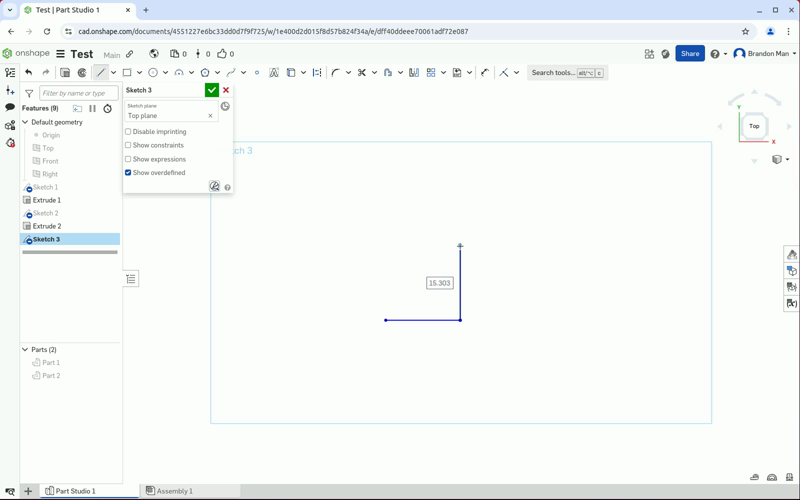
mouse_move(490, 245)
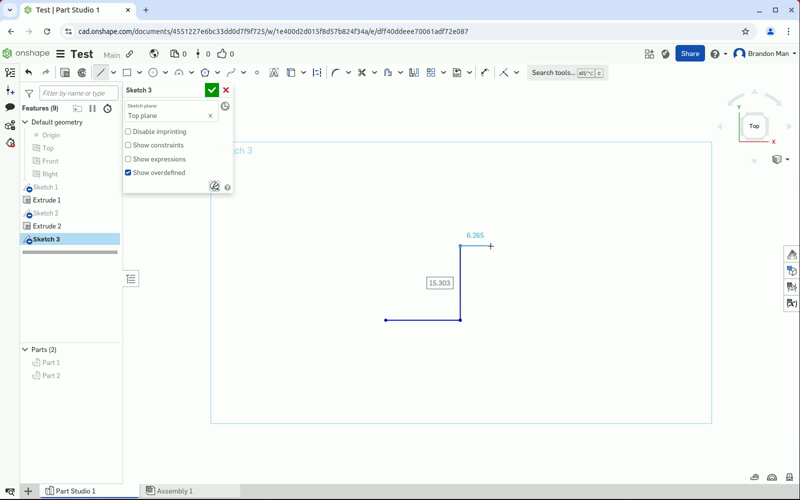
mouse_move(460, 207)
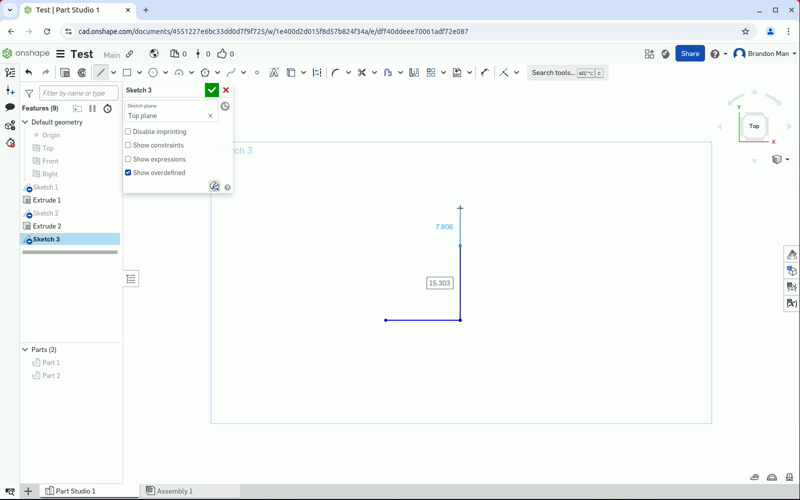
click(460, 207)
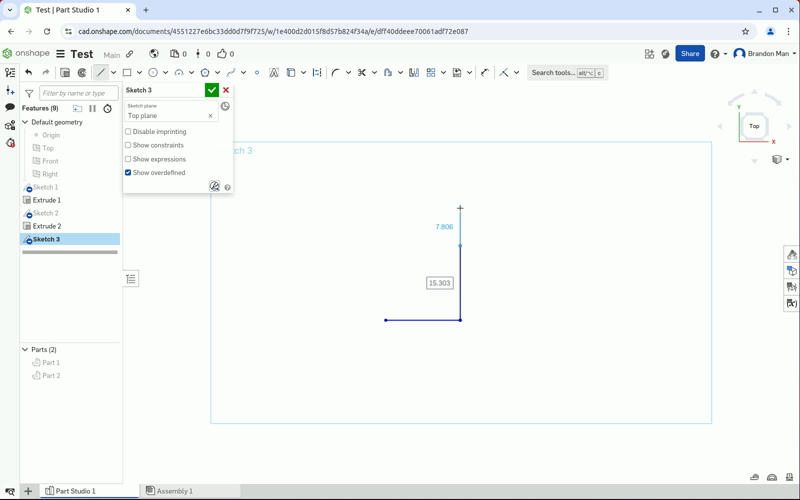
key_up(shift)
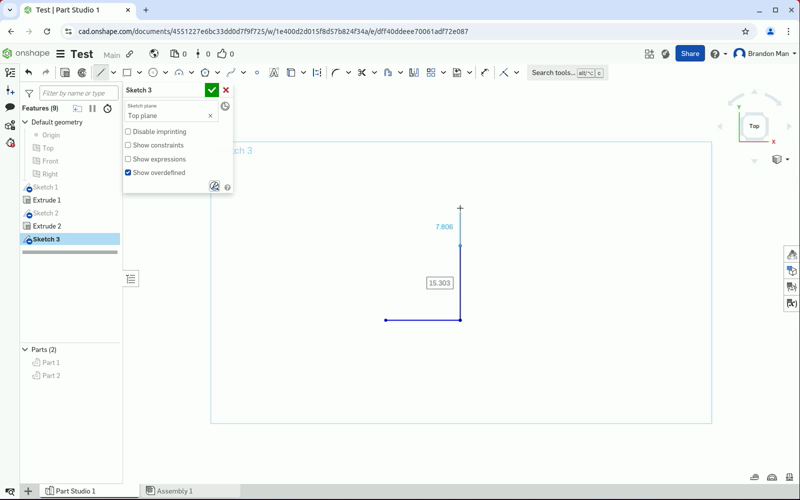
key_down(shift)
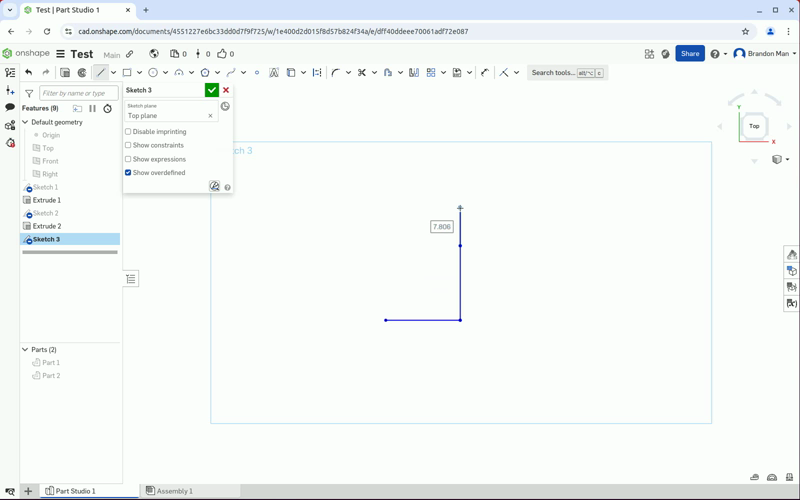
mouse_move(385, 207)
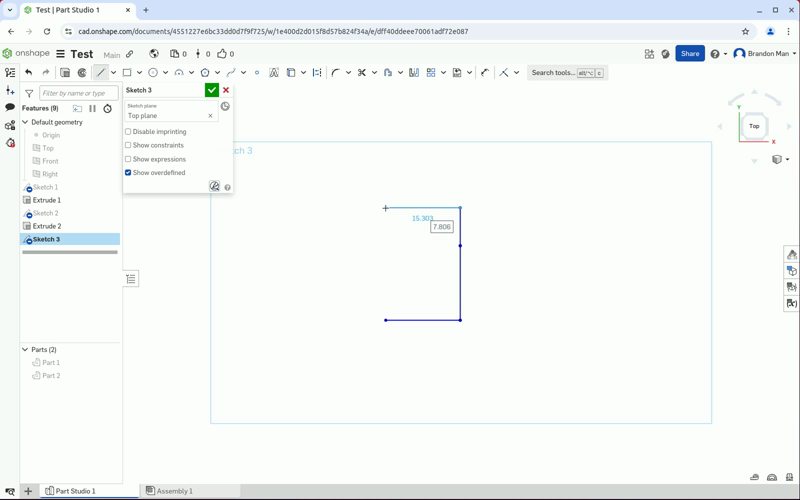
click(385, 207)
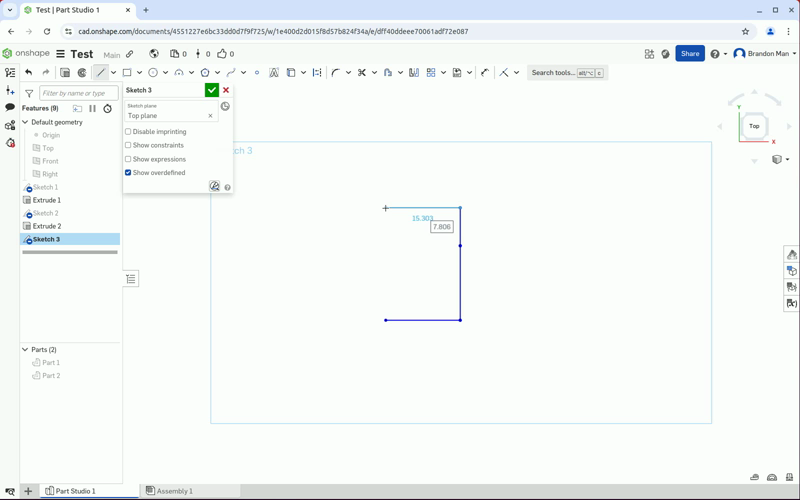
key_up(shift)
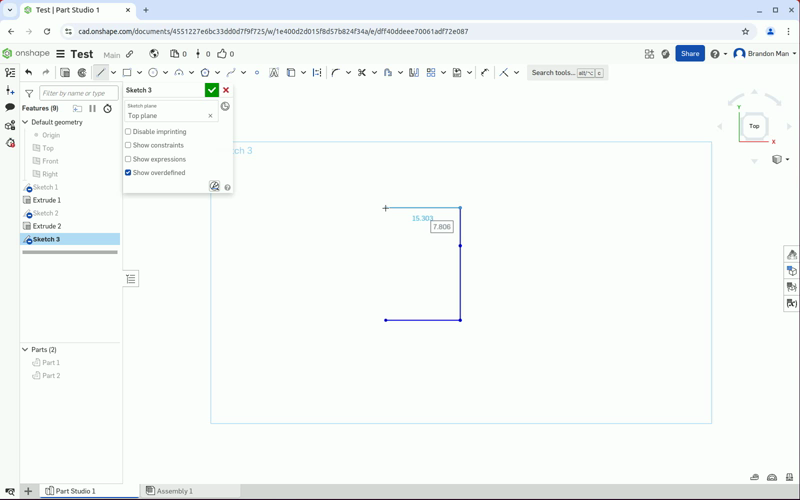
key_down(shift)
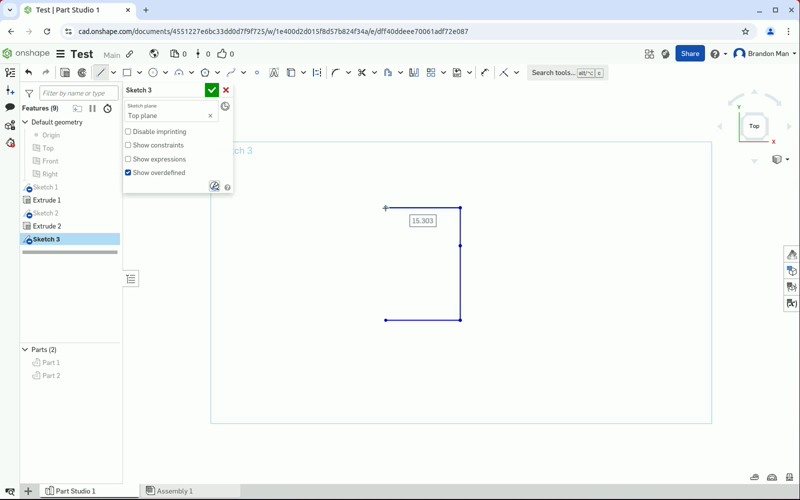
mouse_move(385, 320)
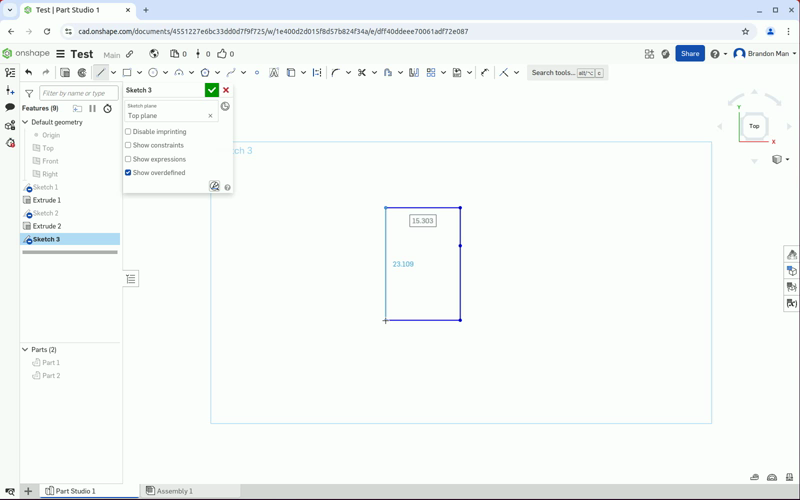
key_up(shift)
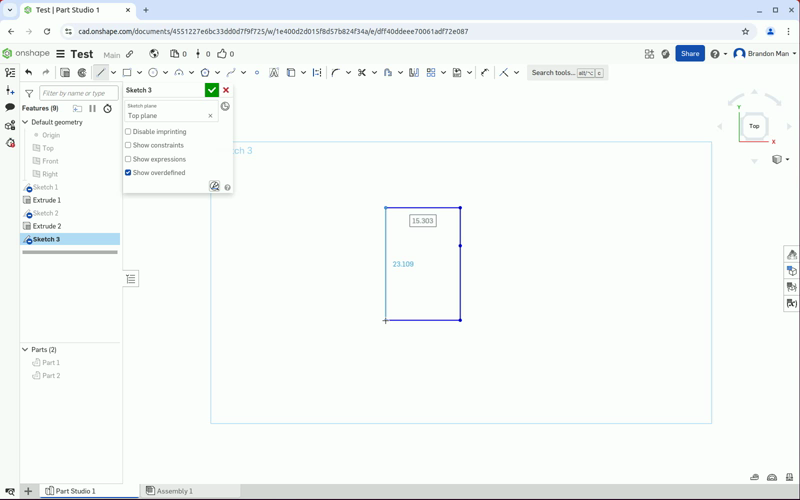
click(385, 320)
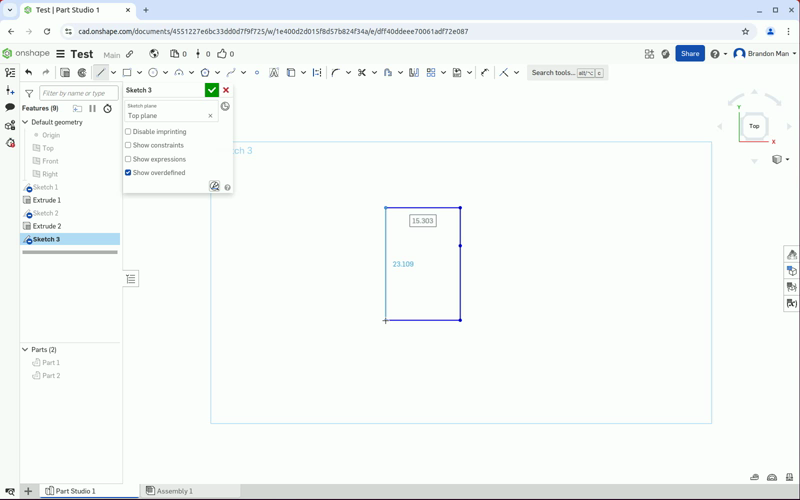
key(esc)
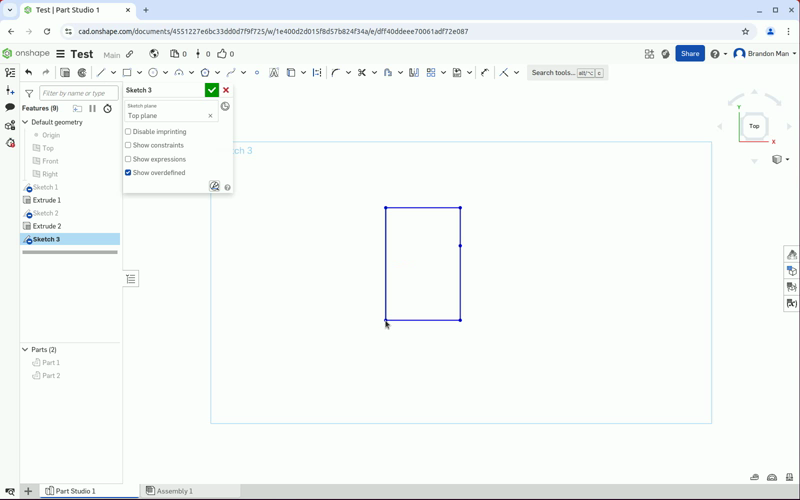
key(c)
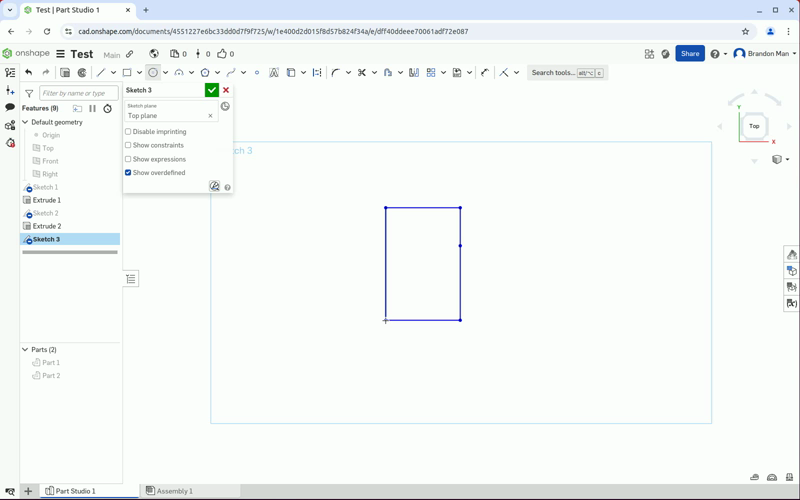
key_down(shift)
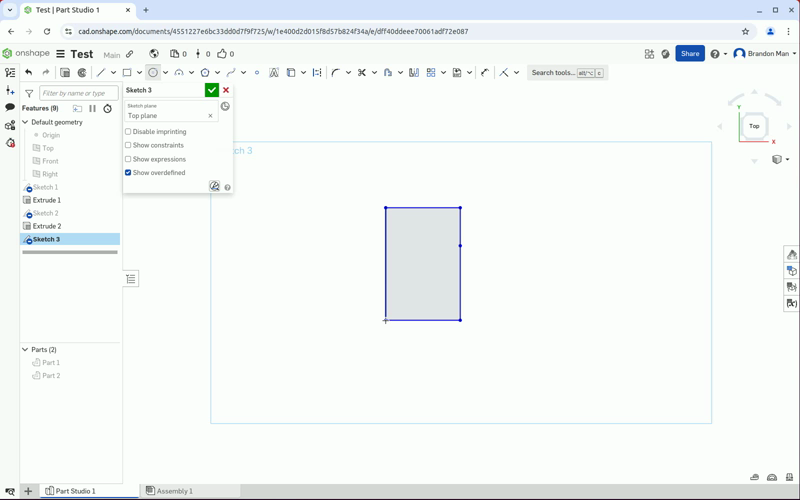
mouse_move(423, 263)
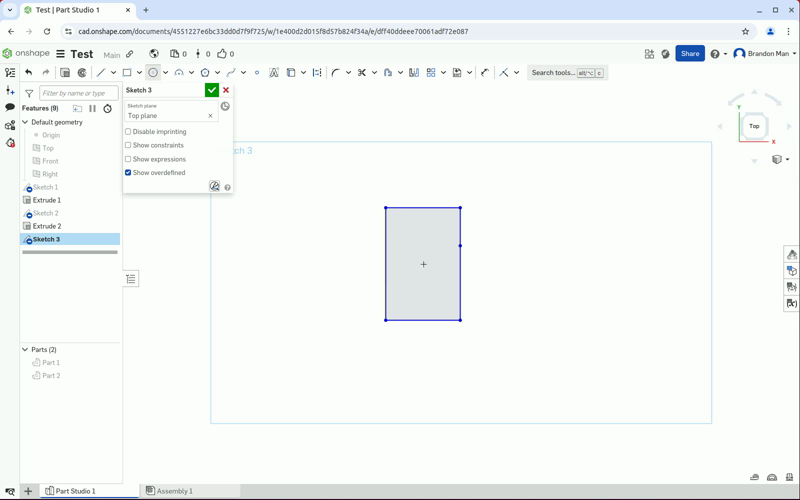
click(423, 263)
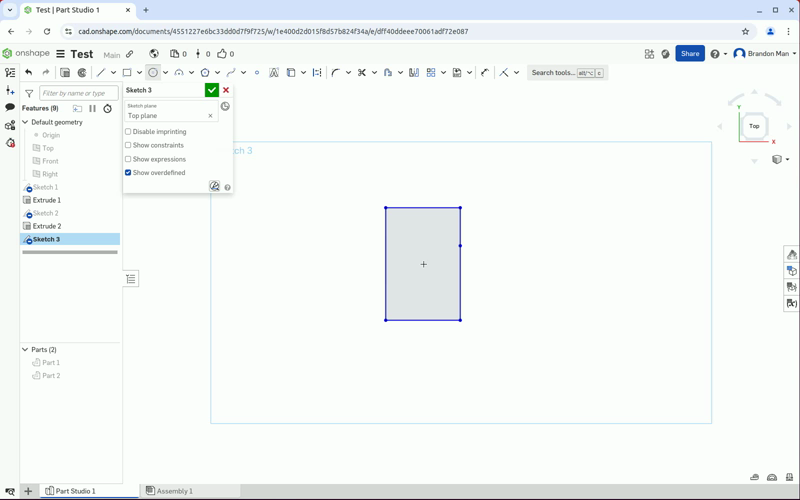
key_up(shift)
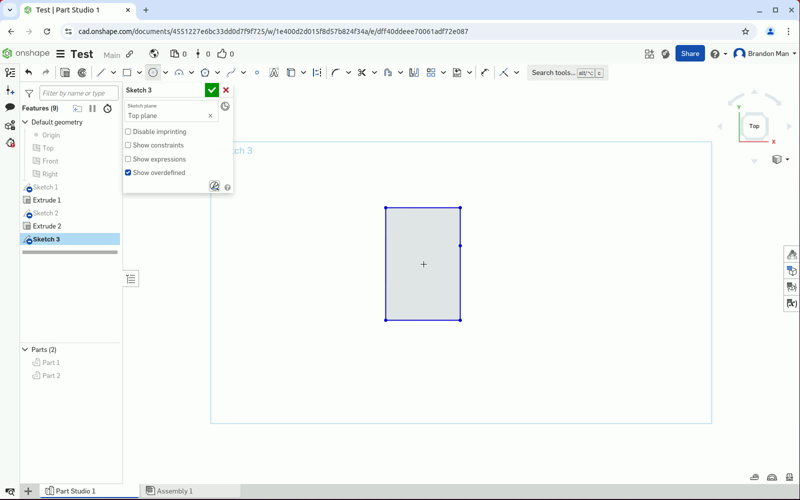
mouse_move(442, 263)
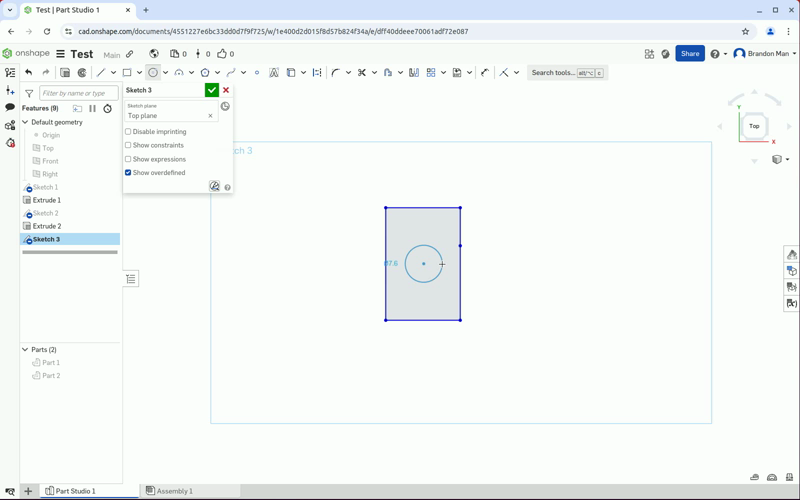
click(442, 263)
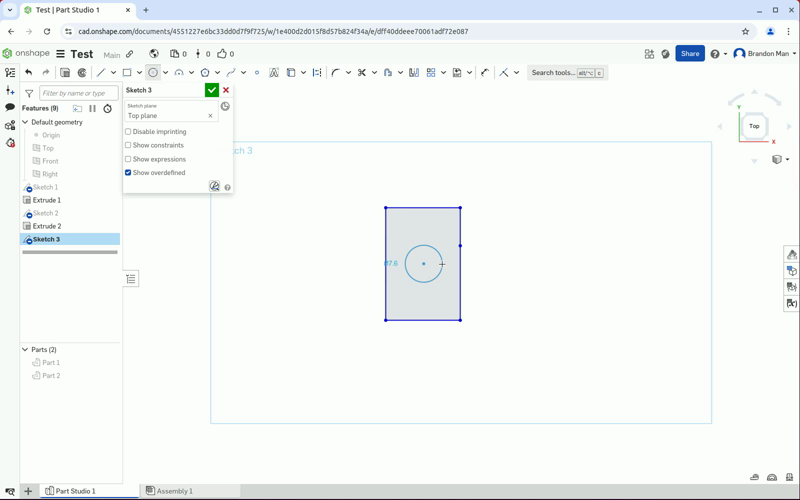
key(esc)
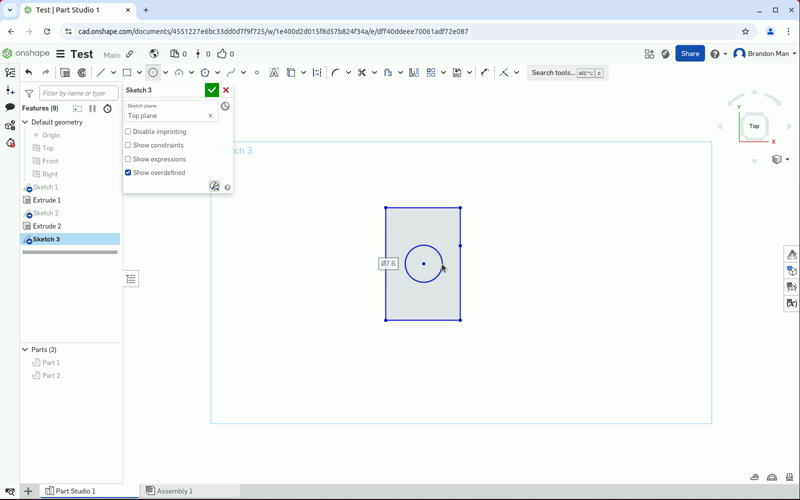
mouse_move(450, 255)
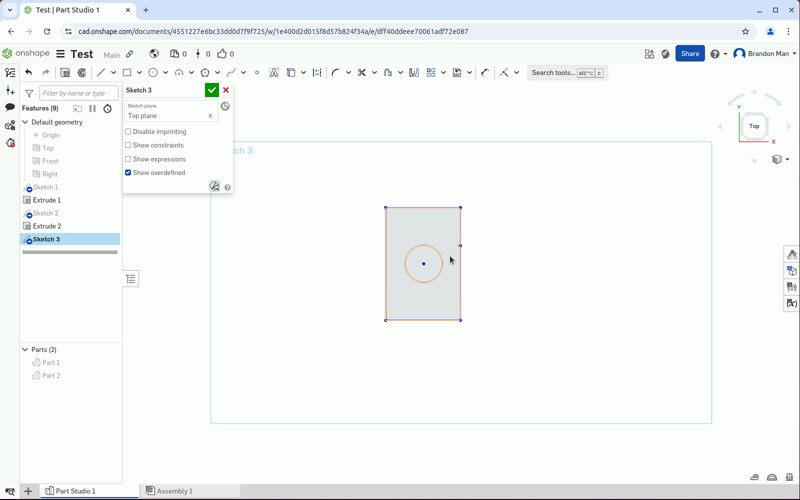
click(450, 255)
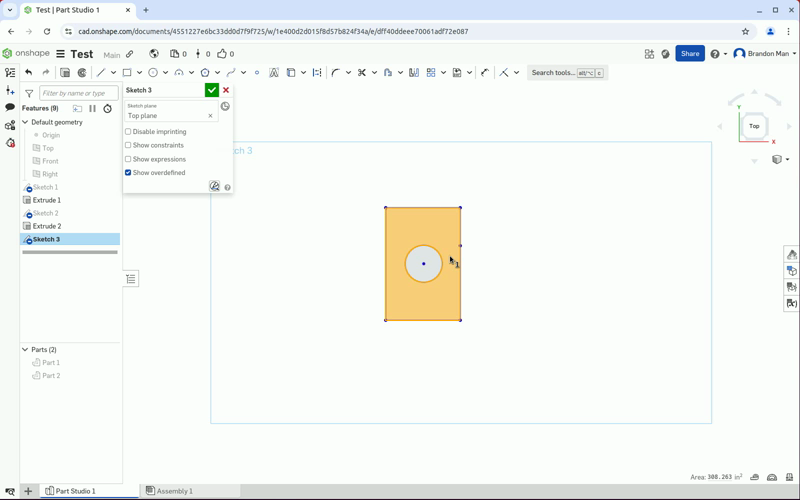
mouse_move(73, 352)
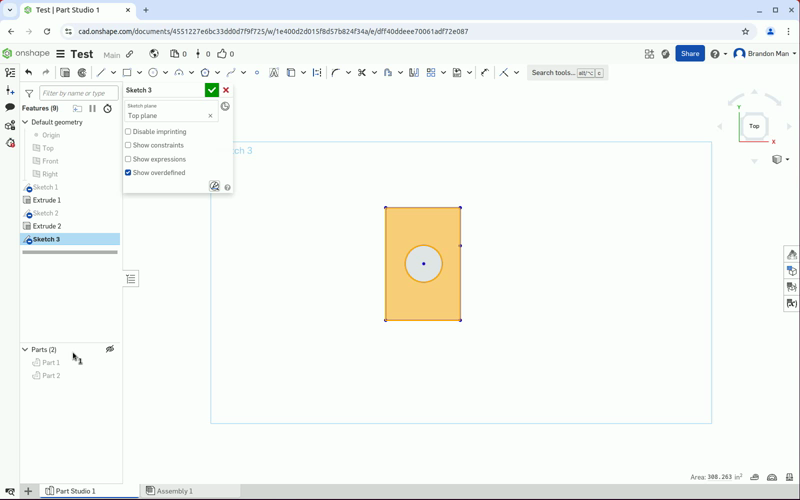
key(shift+y)
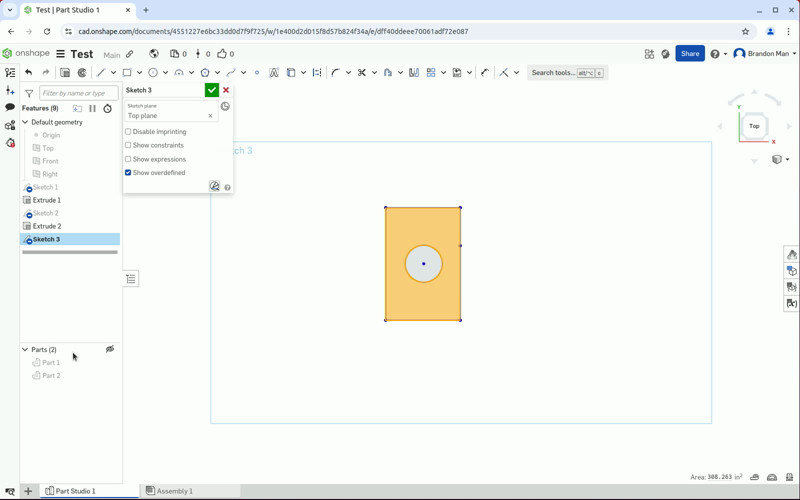
key(shift+e)
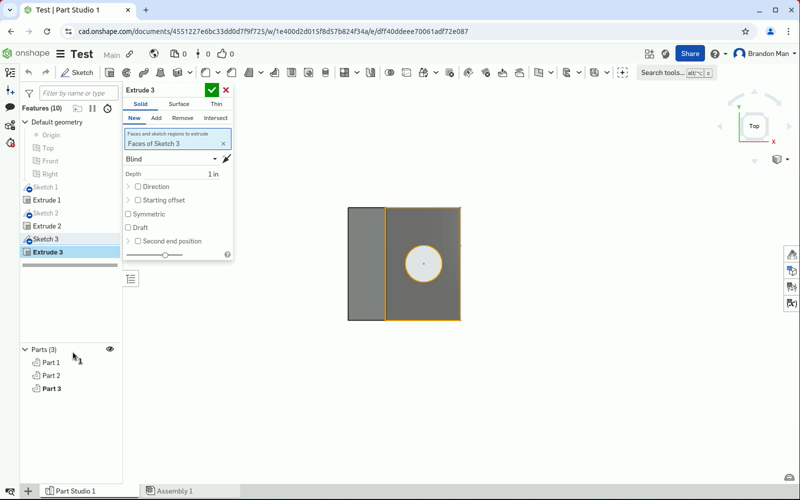
mouse_move(143, 106)
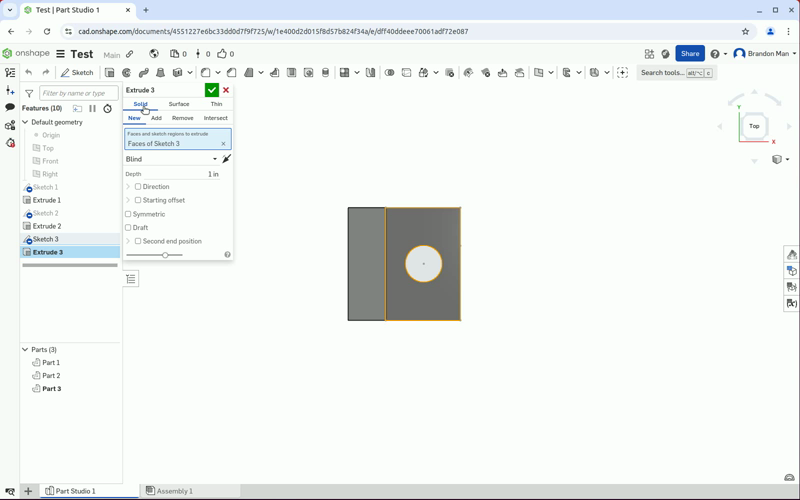
click(143, 106)
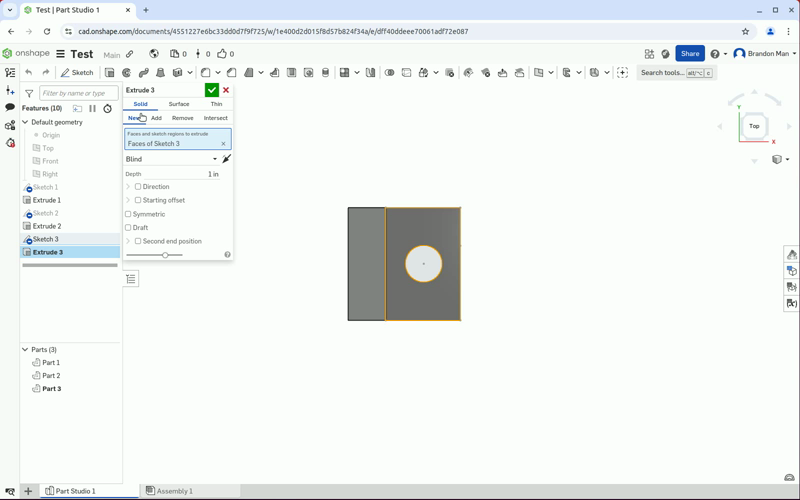
mouse_move(137, 120)
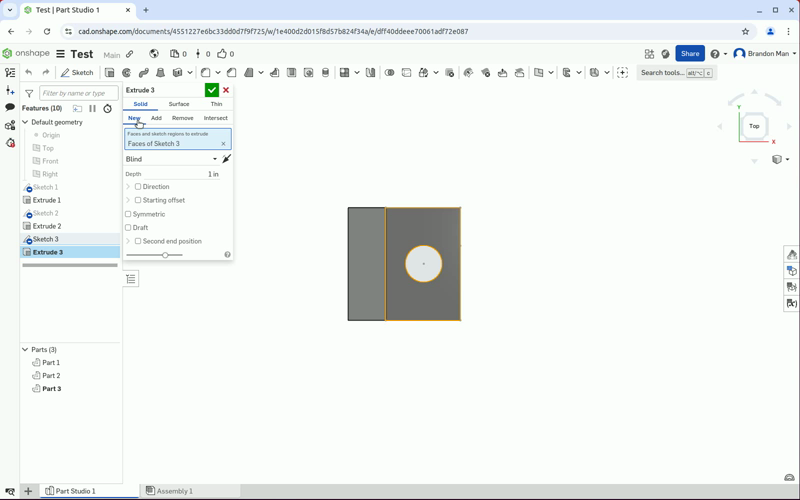
click(137, 120)
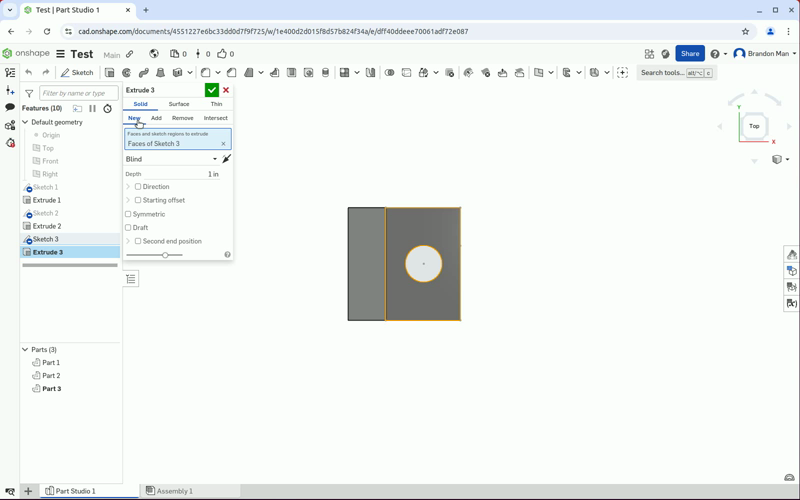
key(tab, 4)
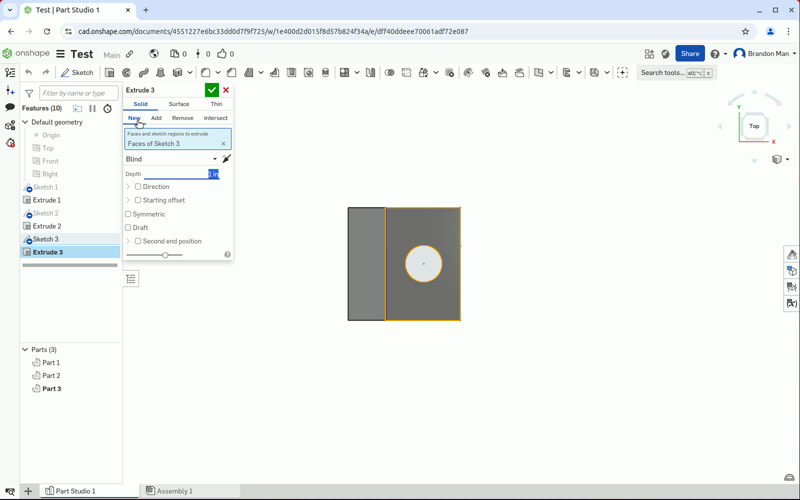
text(7.703)
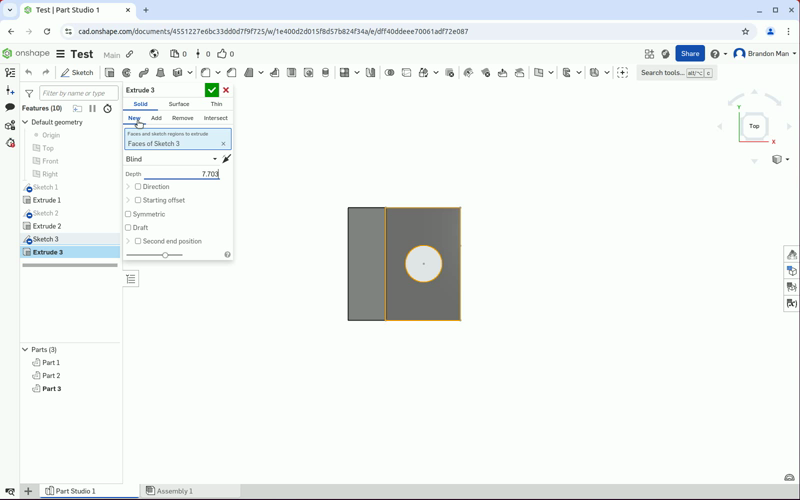
key(enter)
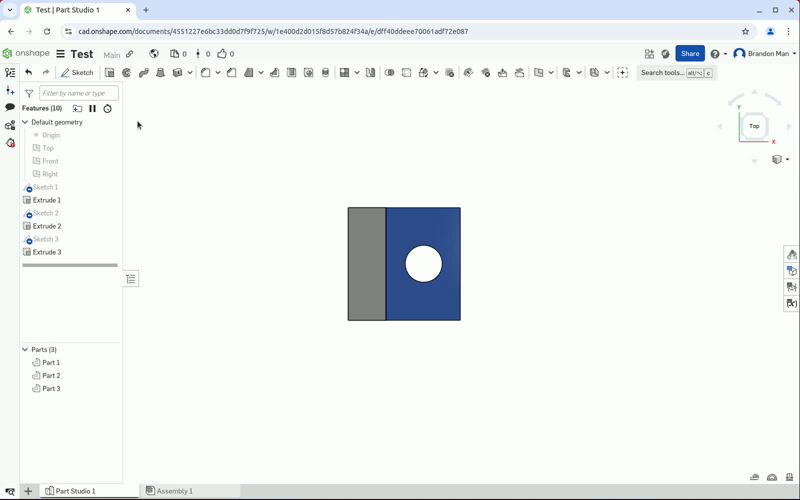
key(shift+h)
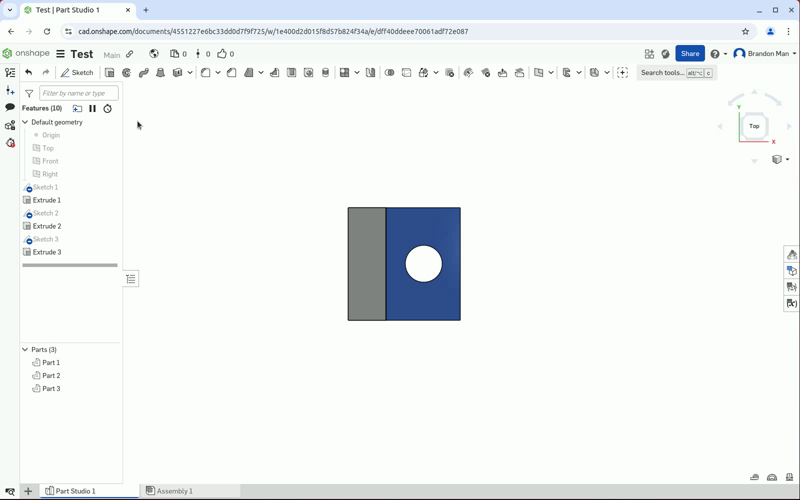
key(shift+h)
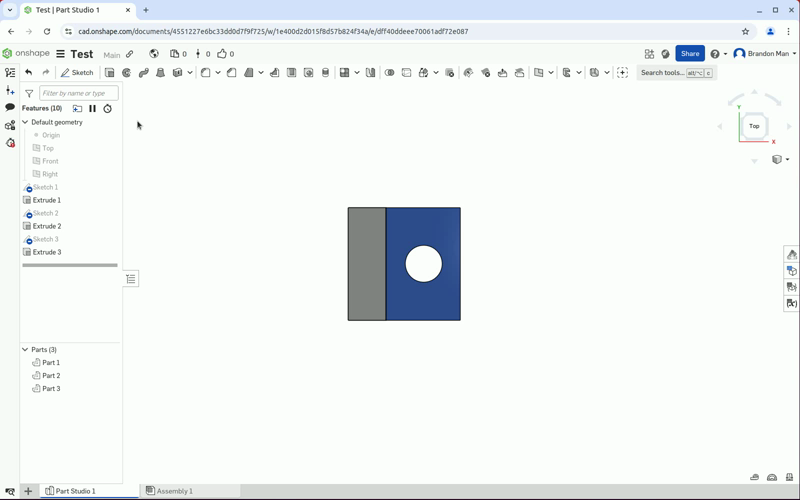
mouse_move(73, 189)
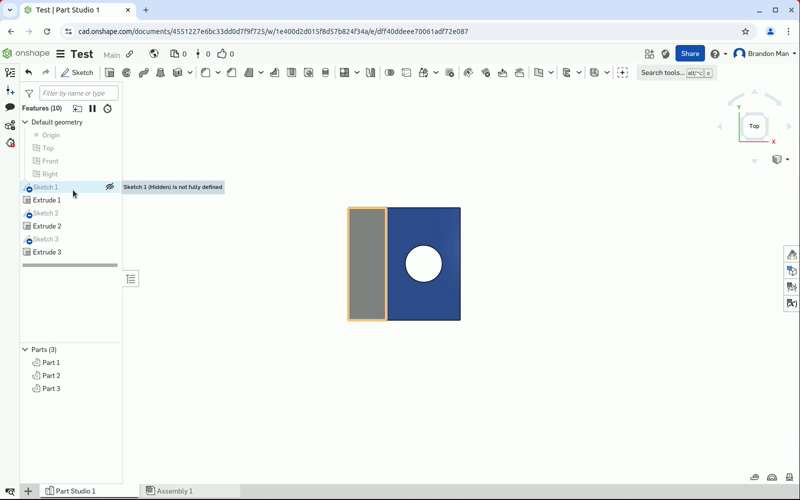
click(73, 189)
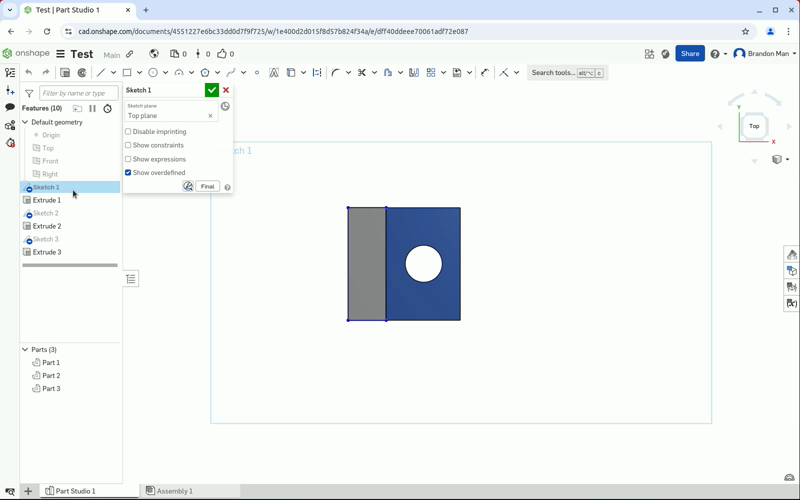
mouse_move(229, 92)
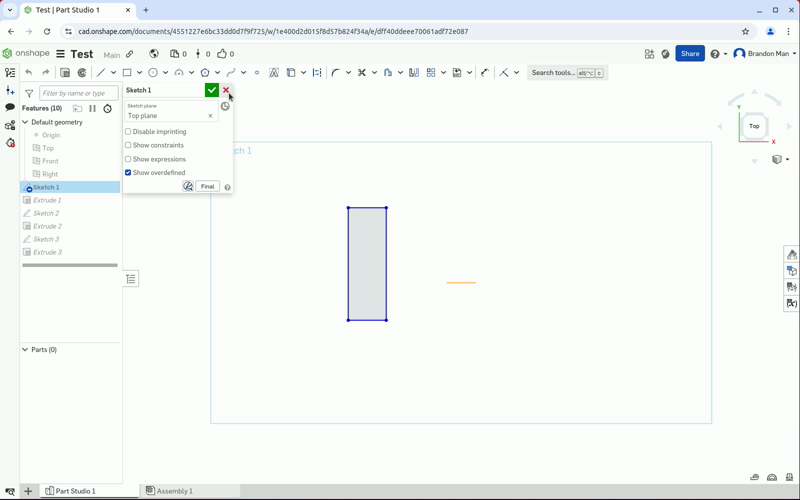
click(229, 92)
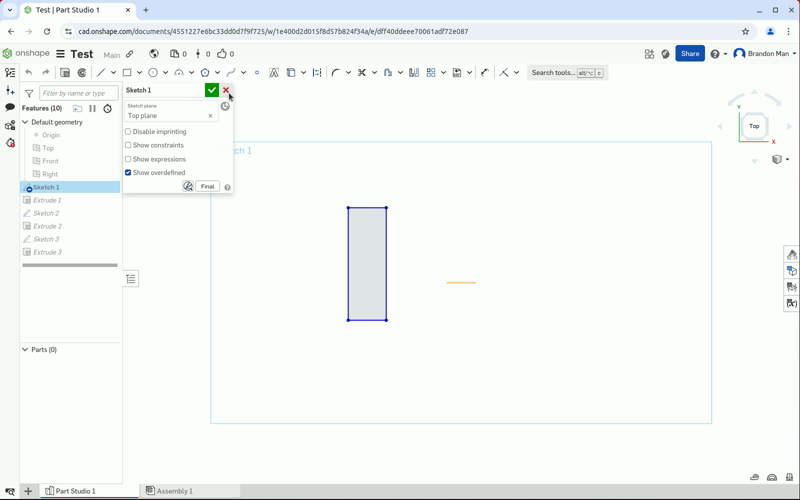
key(shift+s)
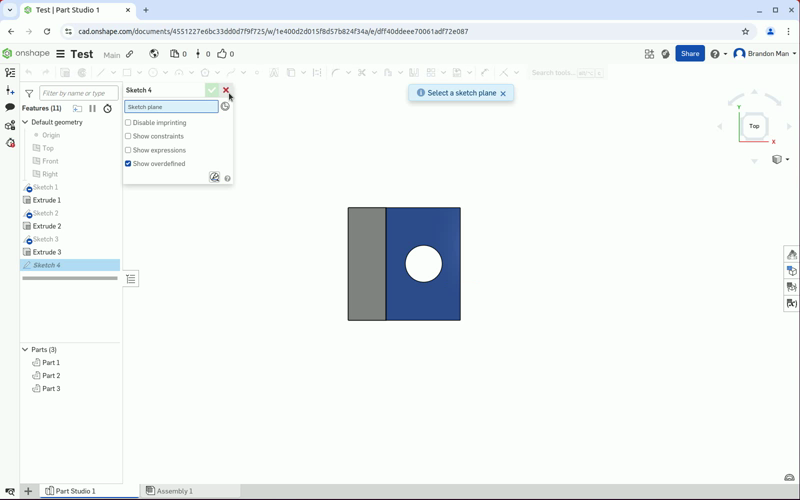
mouse_move(73, 150)
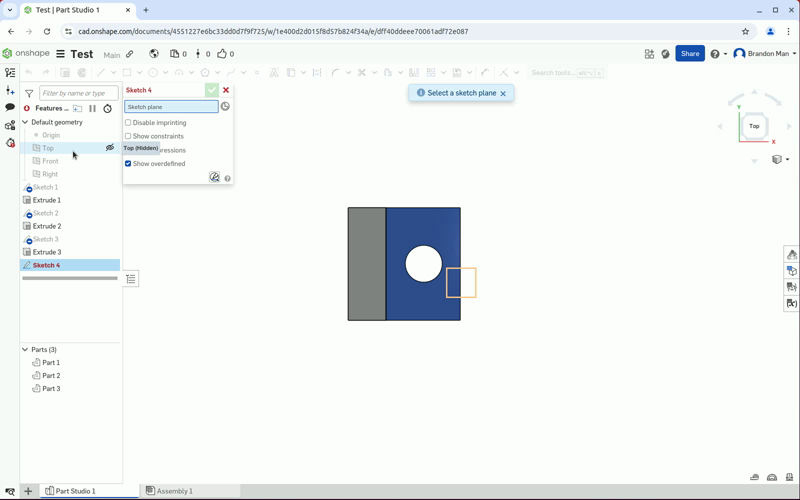
click(73, 150)
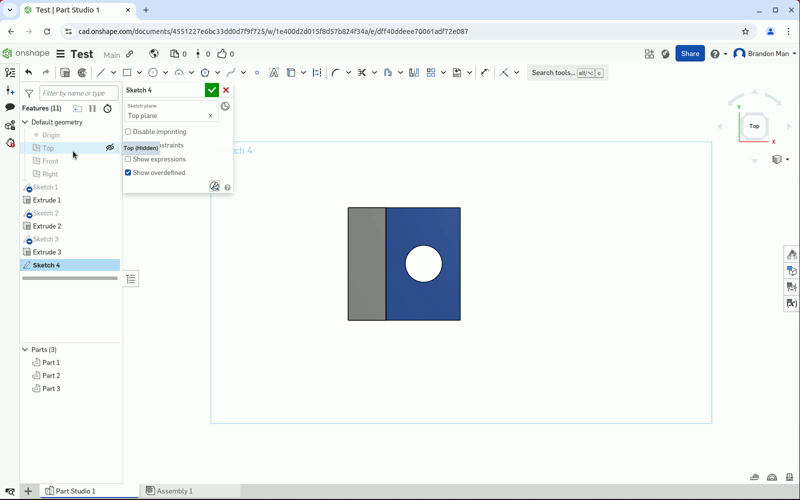
mouse_move(73, 352)
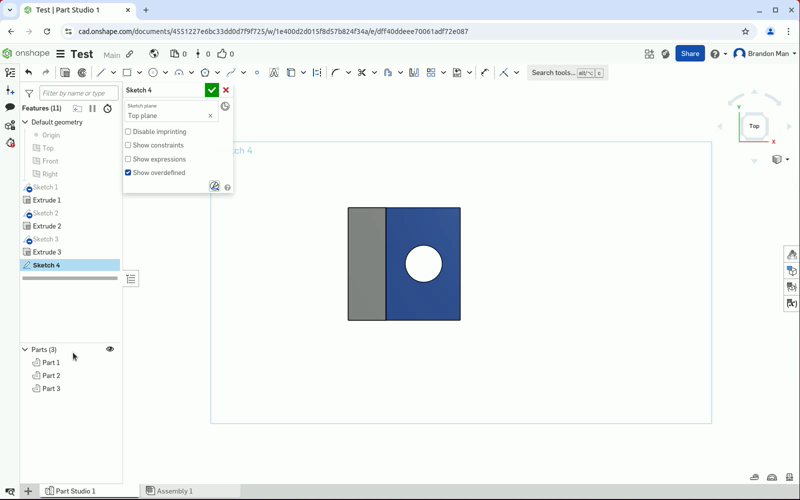
key(y)
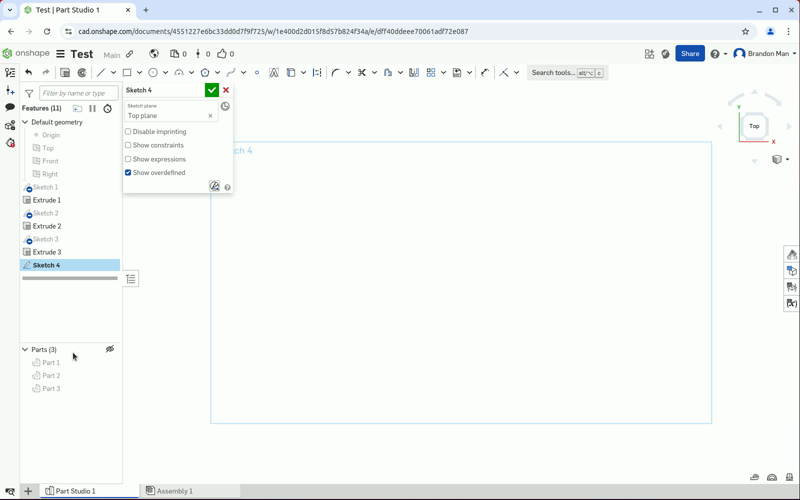
key(l)
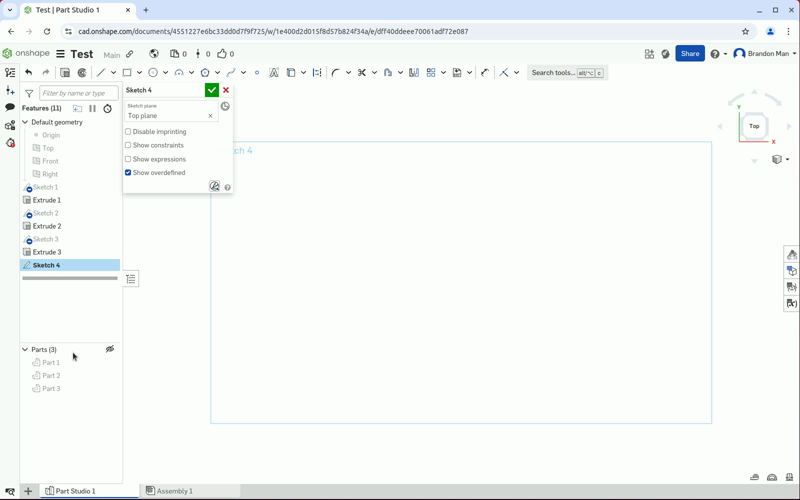
key_down(shift)
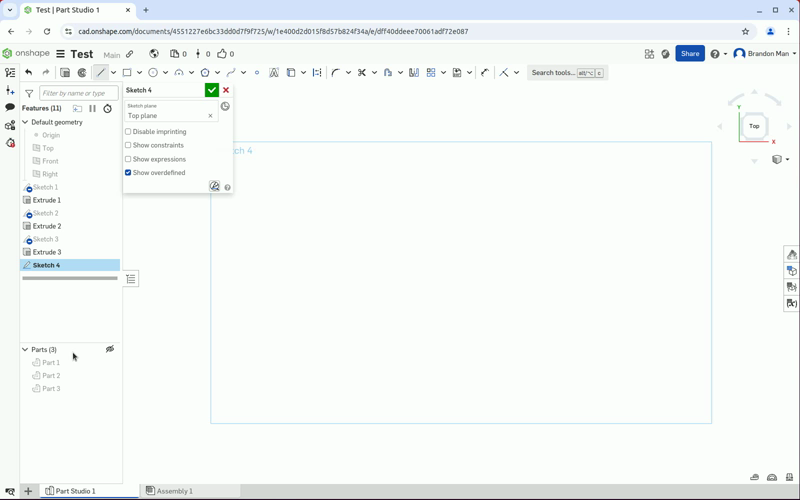
mouse_move(460, 357)
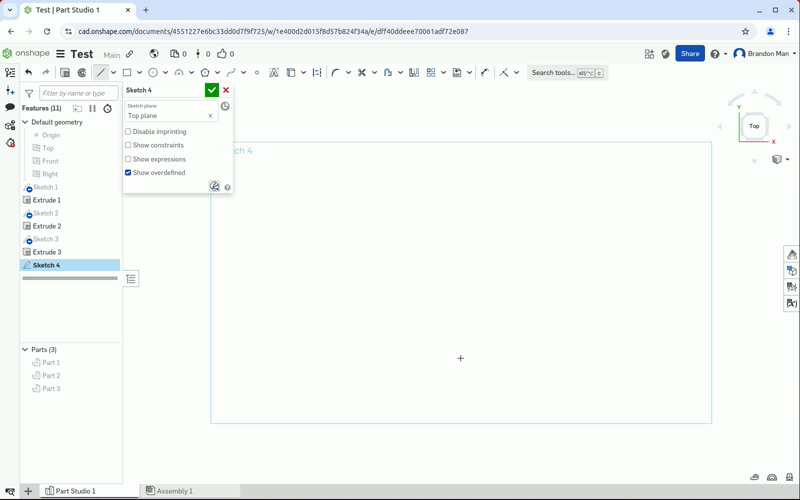
click(460, 357)
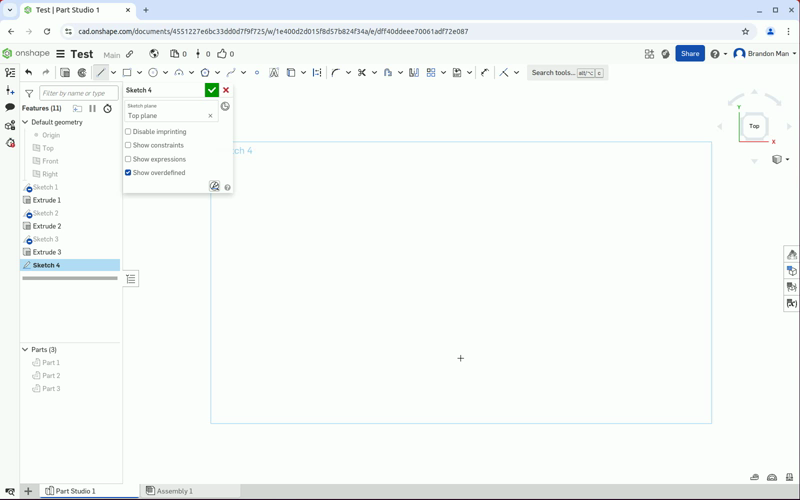
key_up(shift)
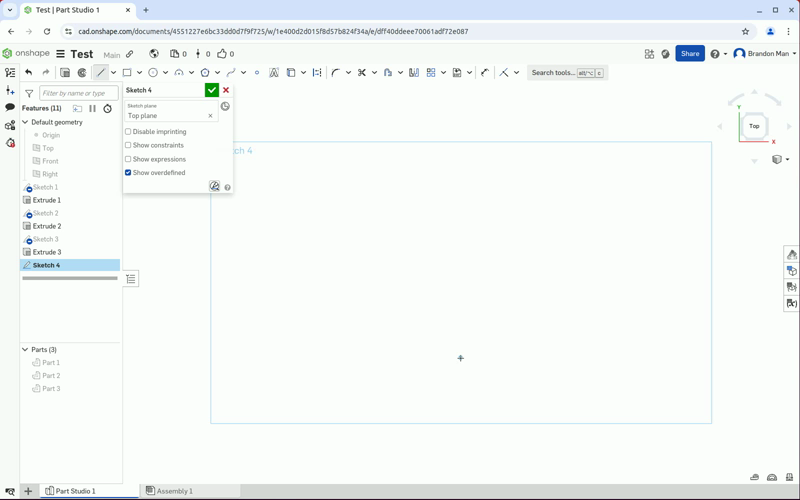
key_down(shift)
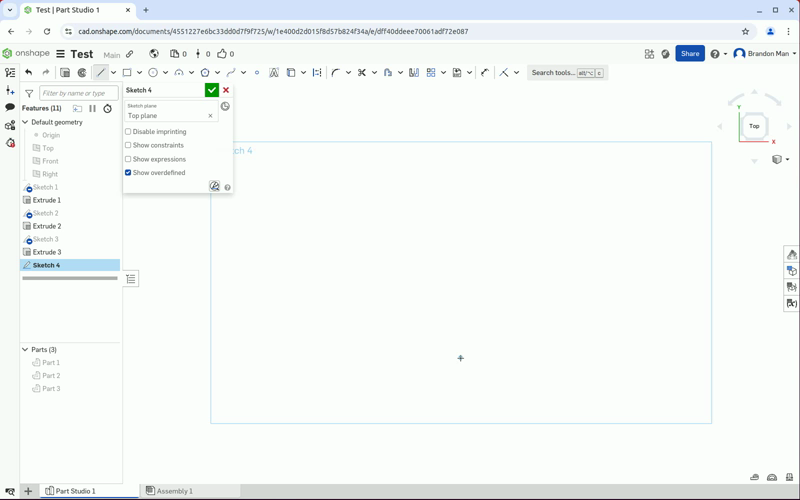
mouse_move(573, 357)
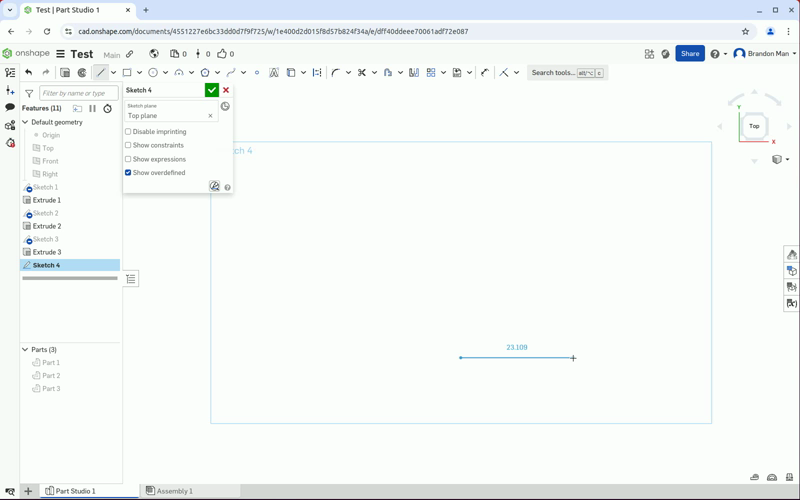
click(573, 357)
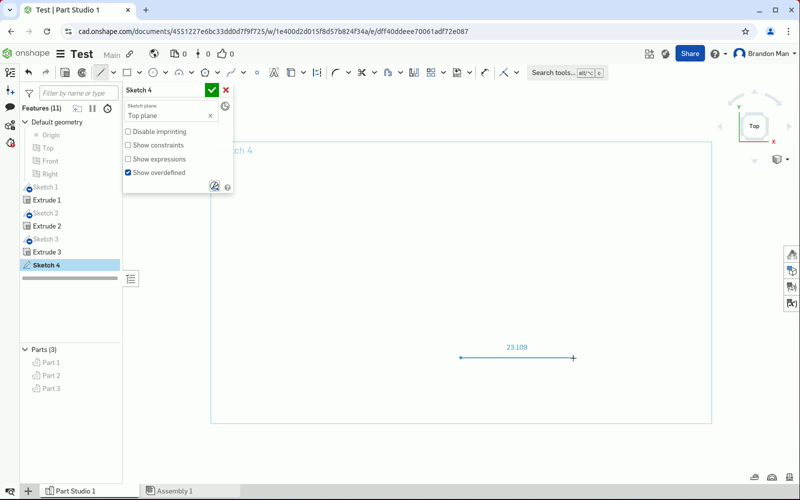
key_up(shift)
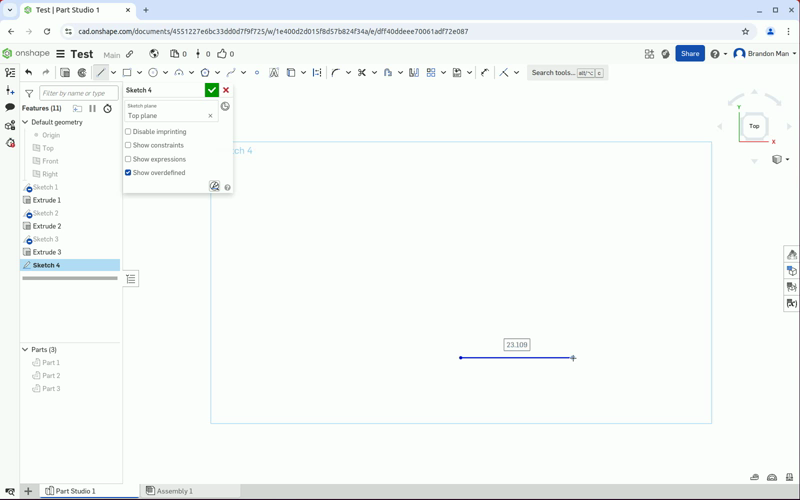
key_down(shift)
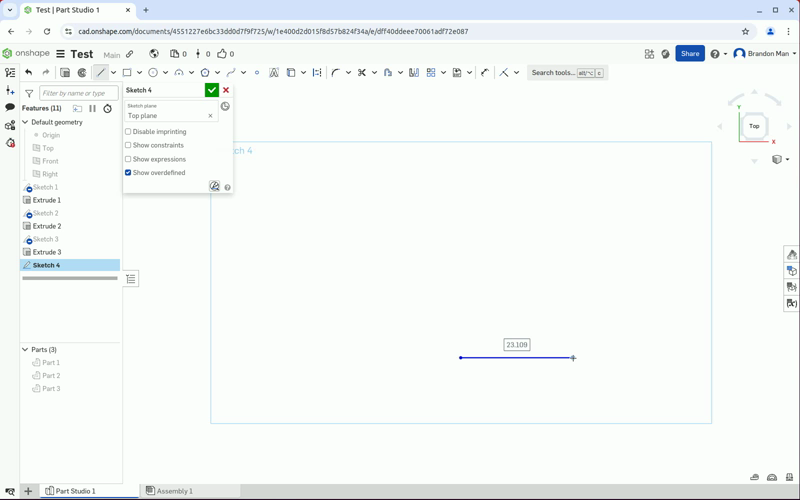
mouse_move(573, 245)
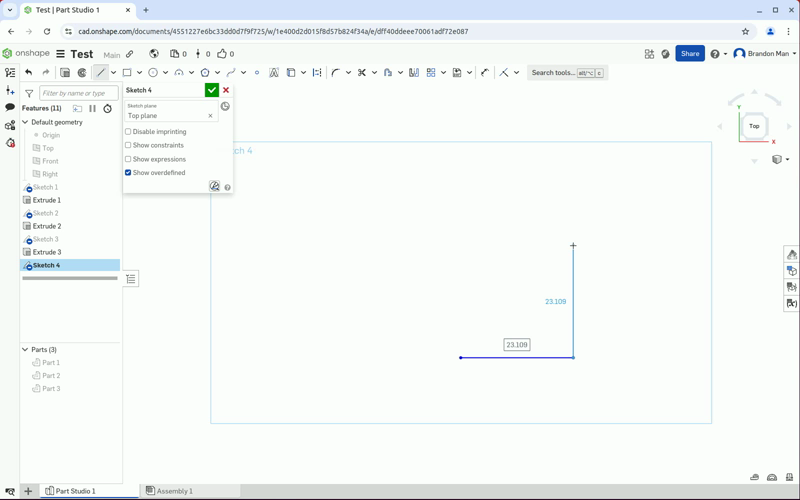
click(573, 245)
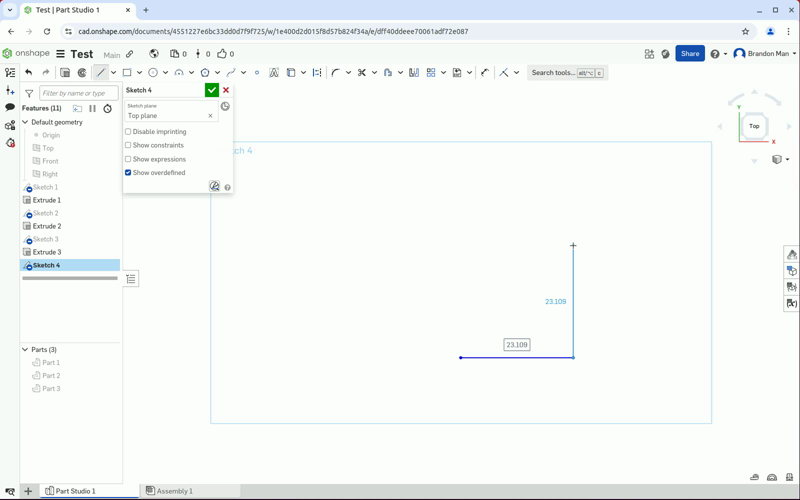
key_up(shift)
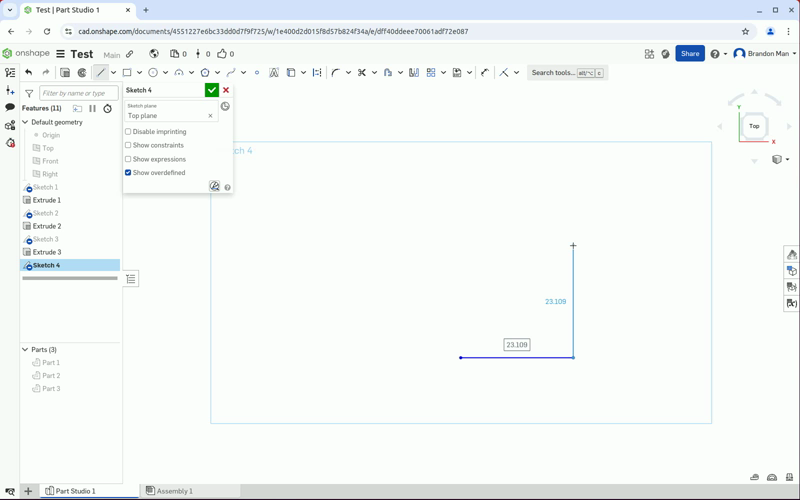
key_down(shift)
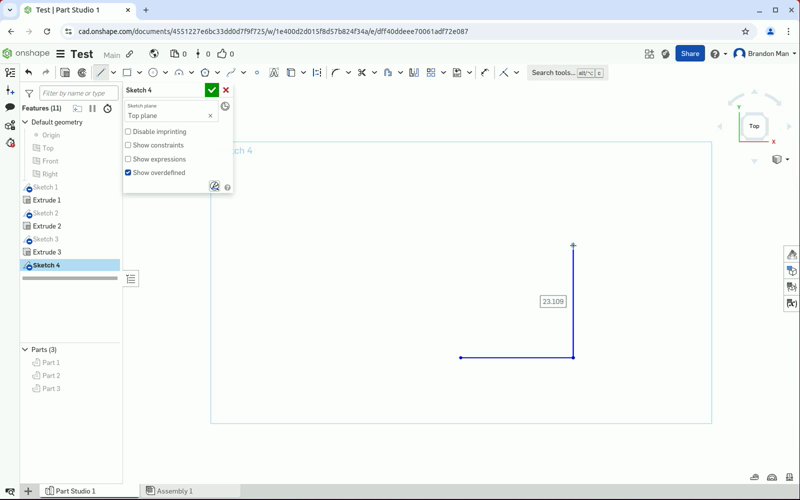
mouse_move(460, 245)
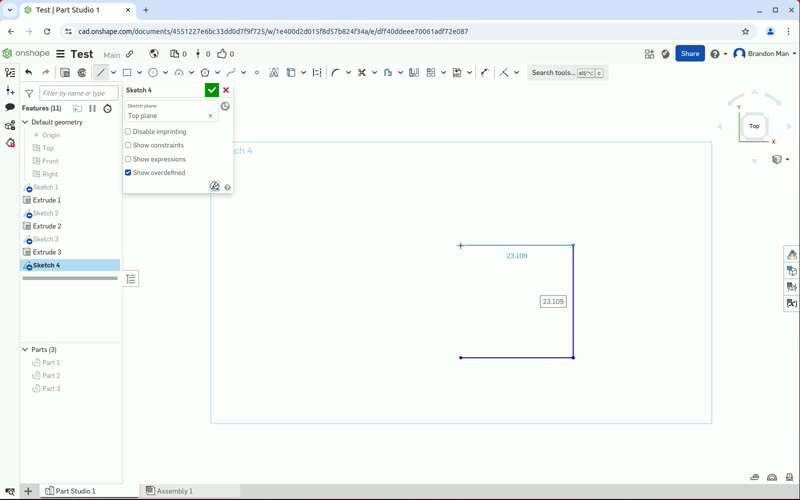
click(460, 245)
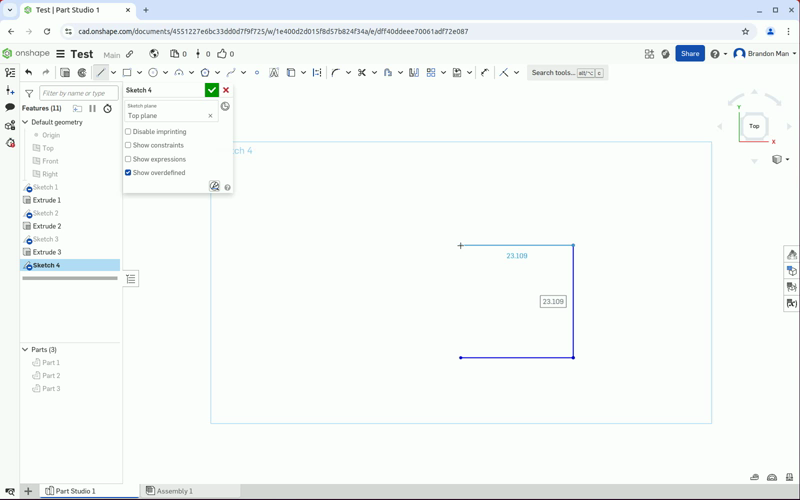
key_up(shift)
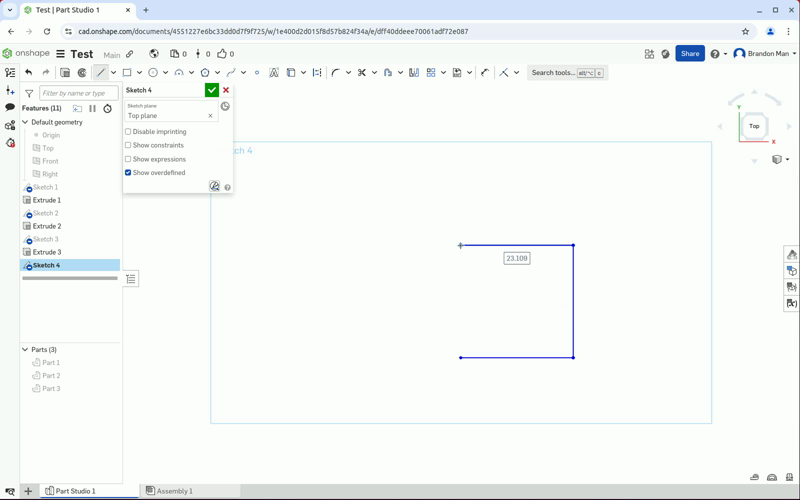
key_down(shift)
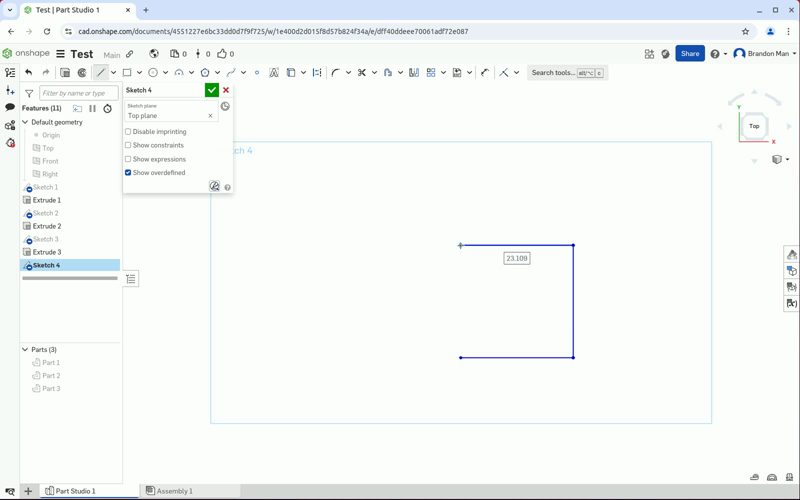
mouse_move(460, 320)
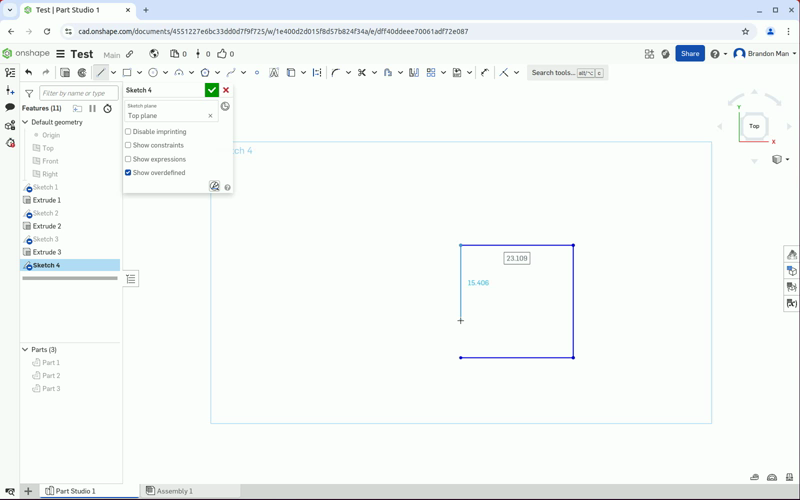
click(460, 320)
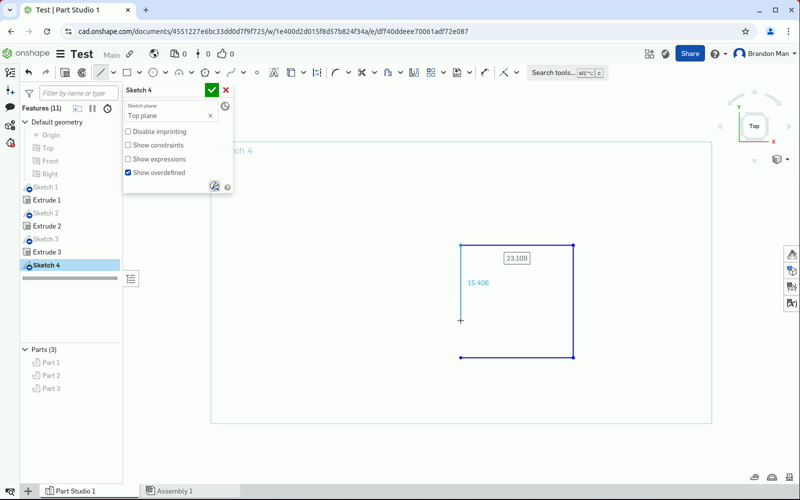
key_up(shift)
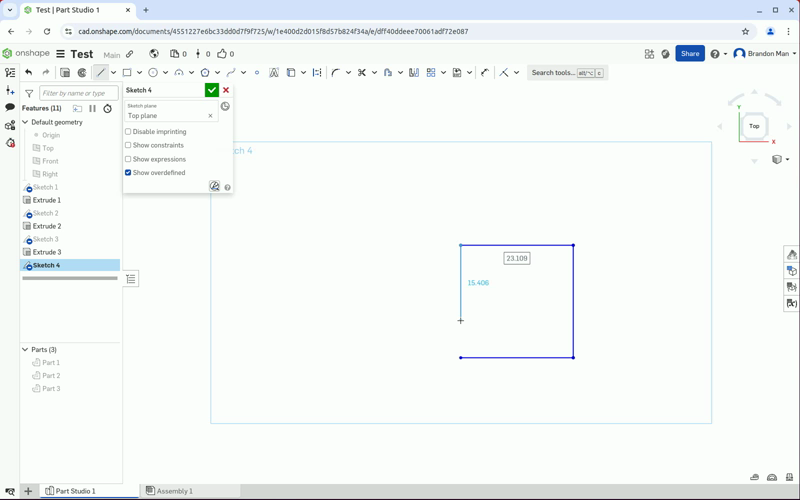
mouse_move(490, 320)
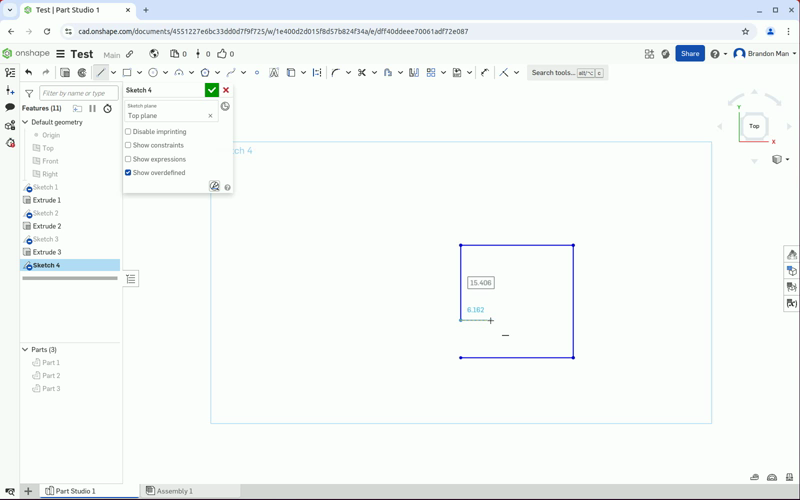
key_down(shift)
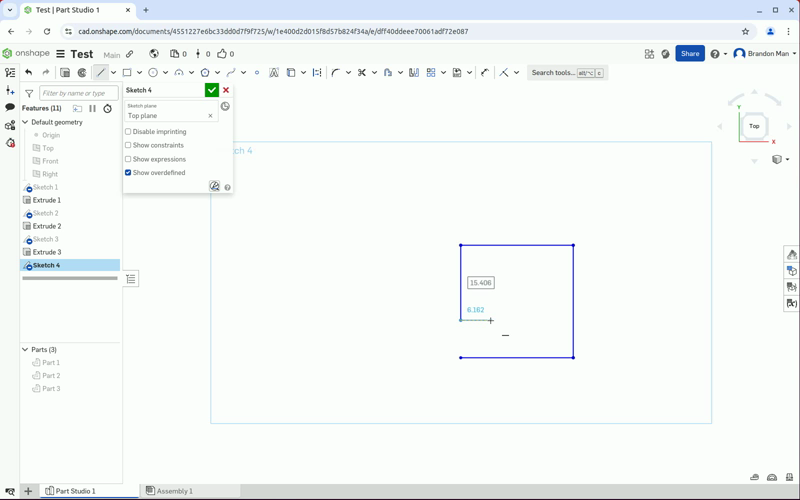
mouse_move(460, 357)
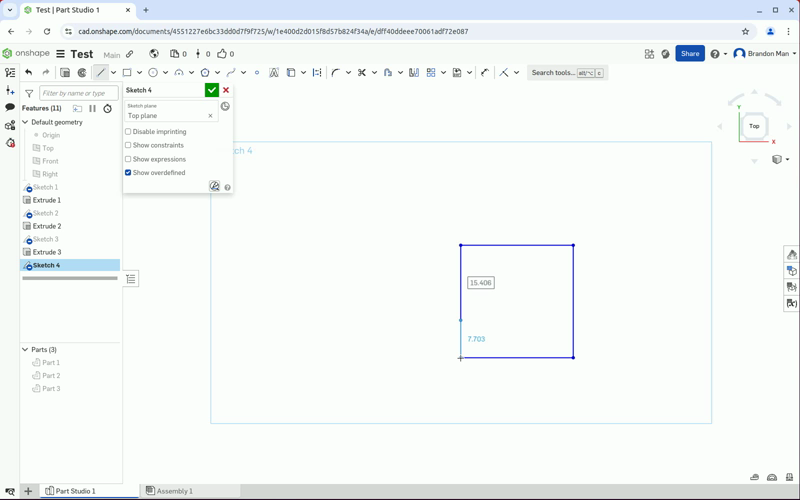
key_up(shift)
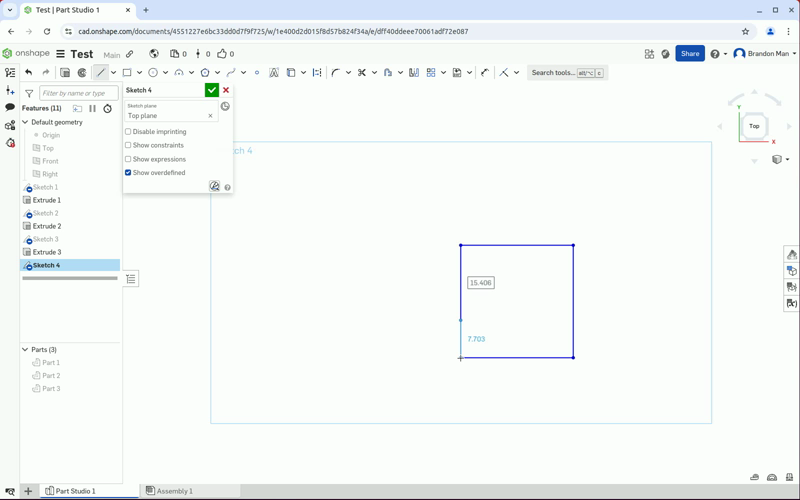
click(460, 357)
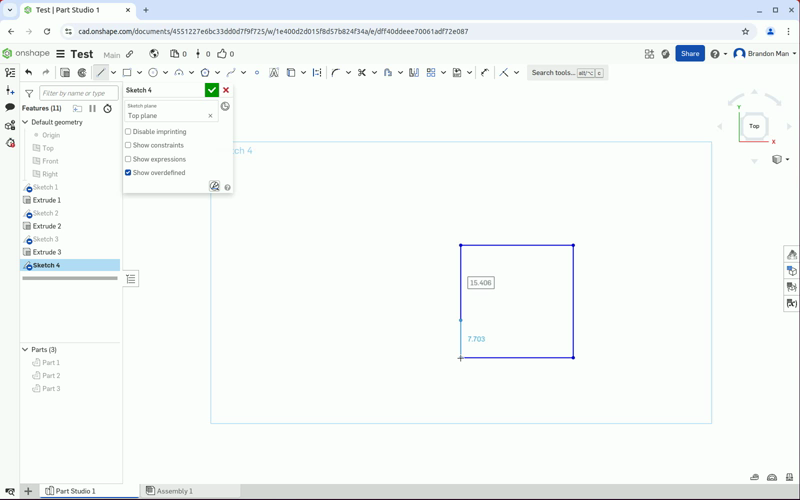
key(esc)
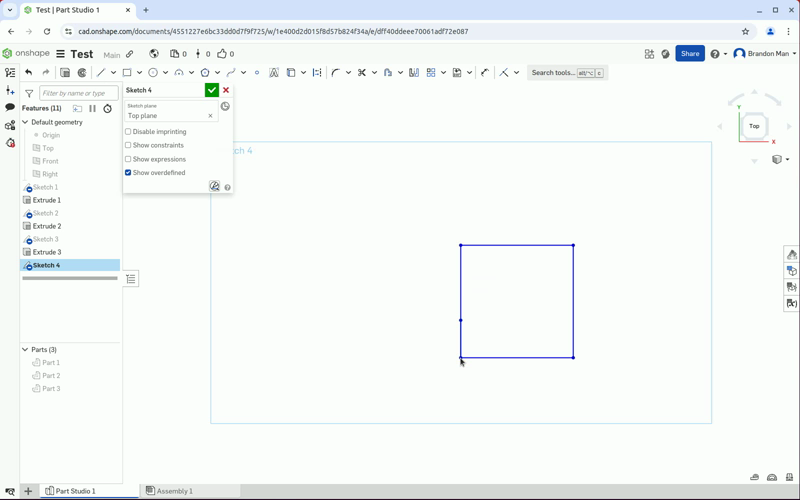
key(c)
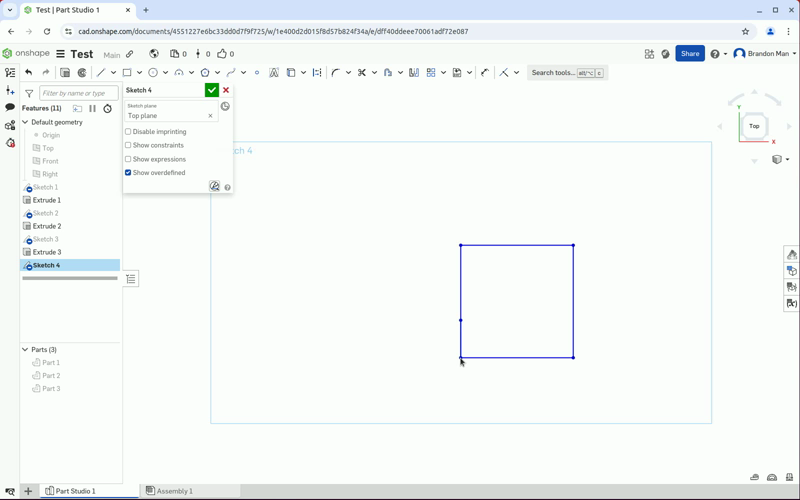
key_down(shift)
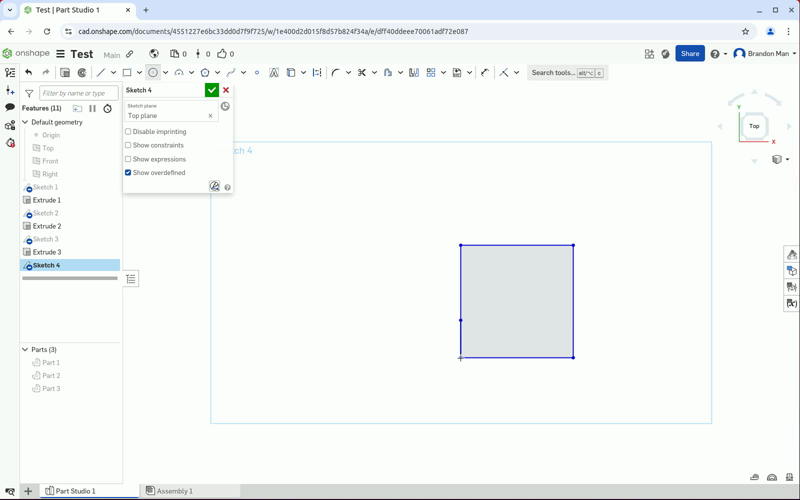
mouse_move(517, 301)
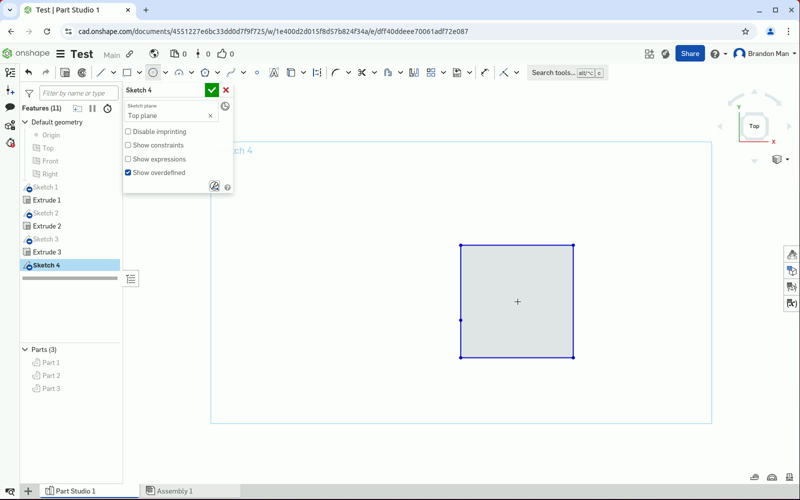
click(517, 301)
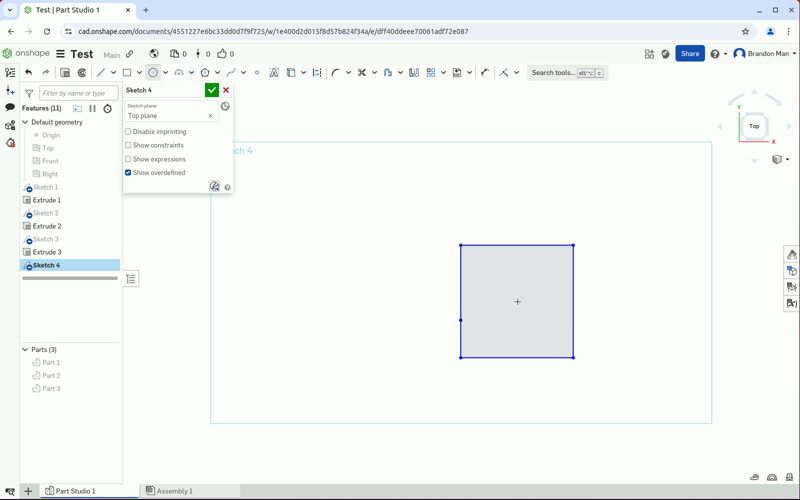
key_up(shift)
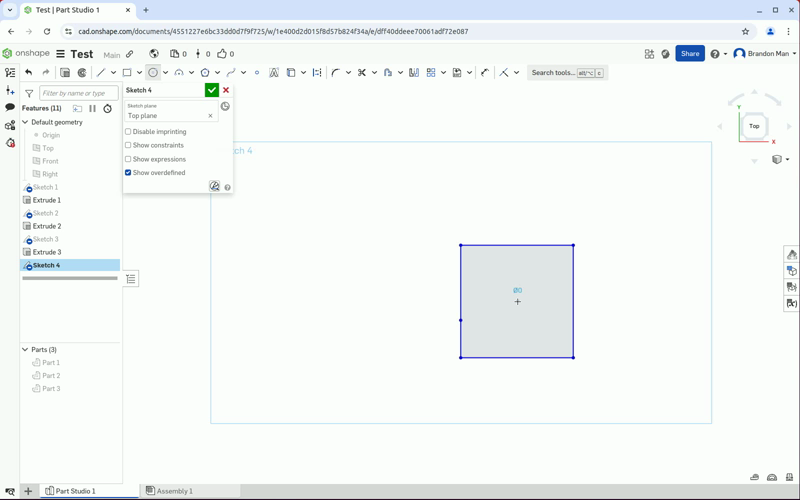
mouse_move(536, 301)
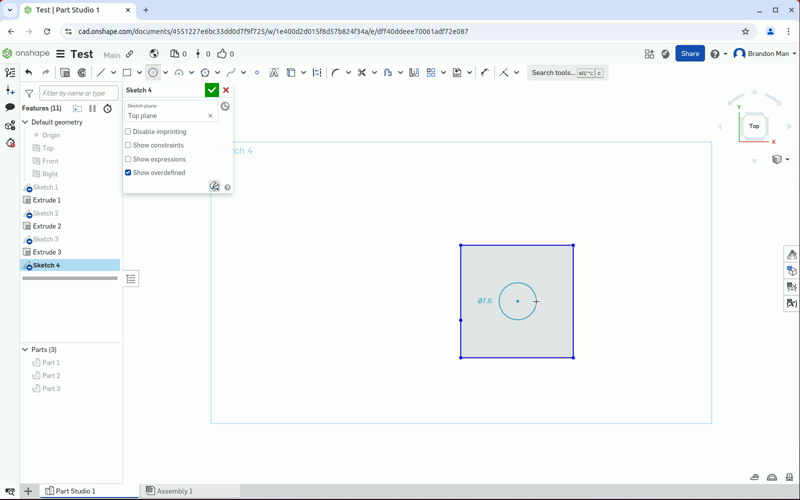
click(536, 301)
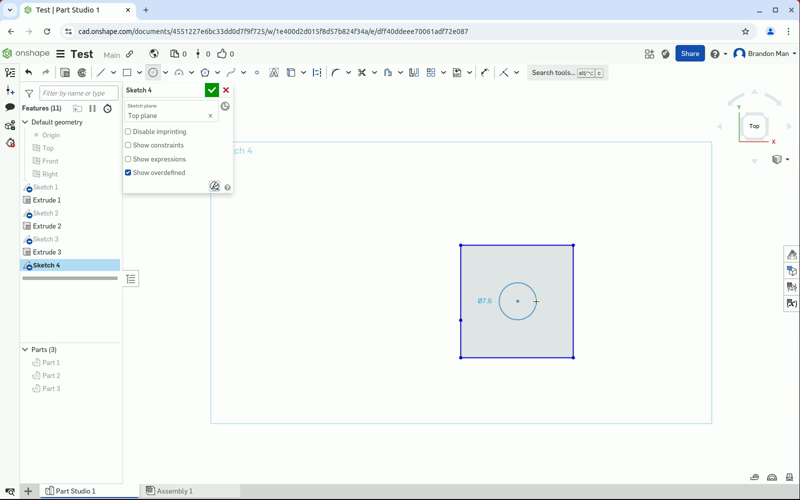
key(esc)
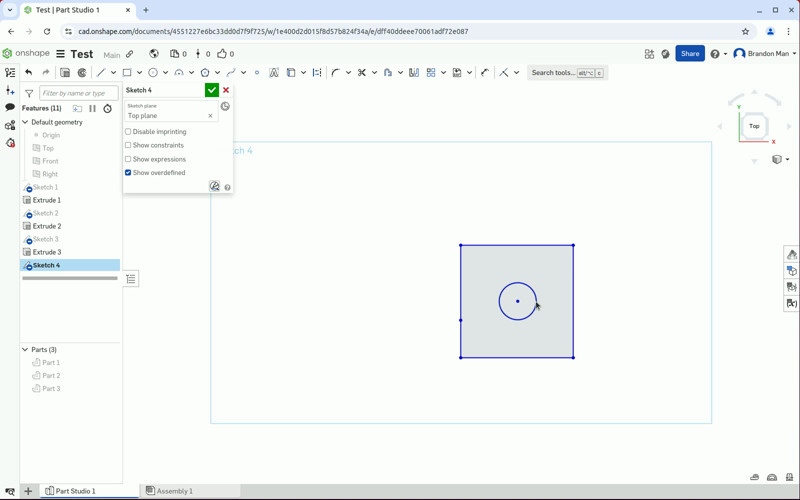
mouse_move(548, 266)
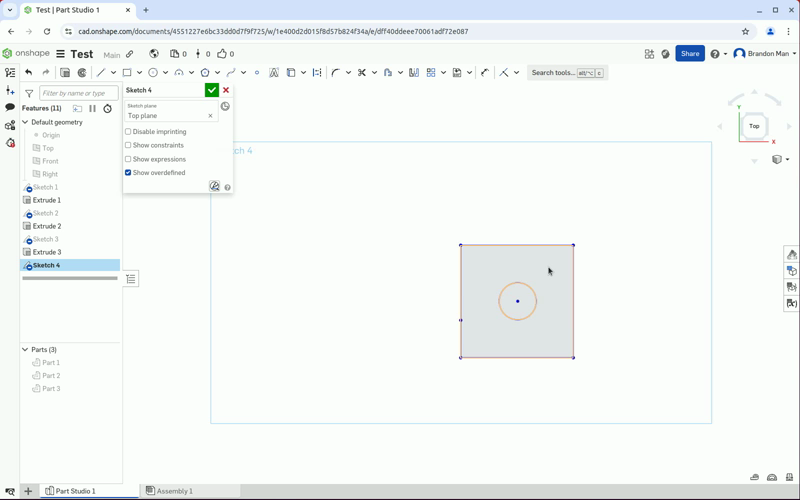
click(548, 266)
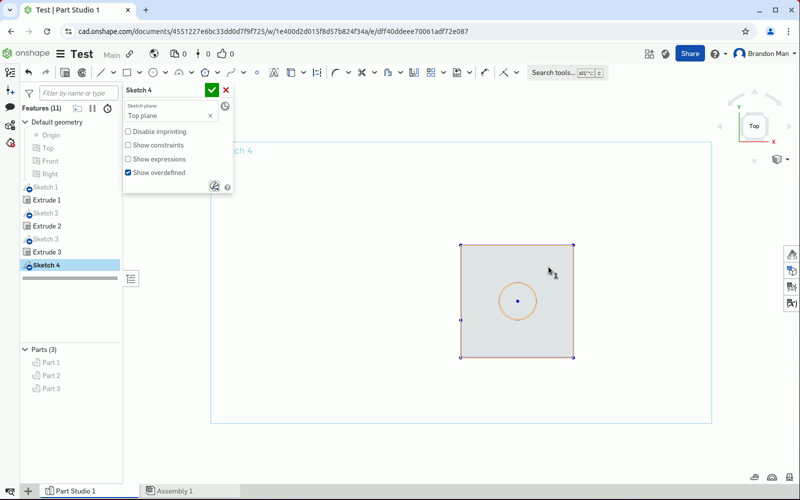
mouse_move(73, 352)
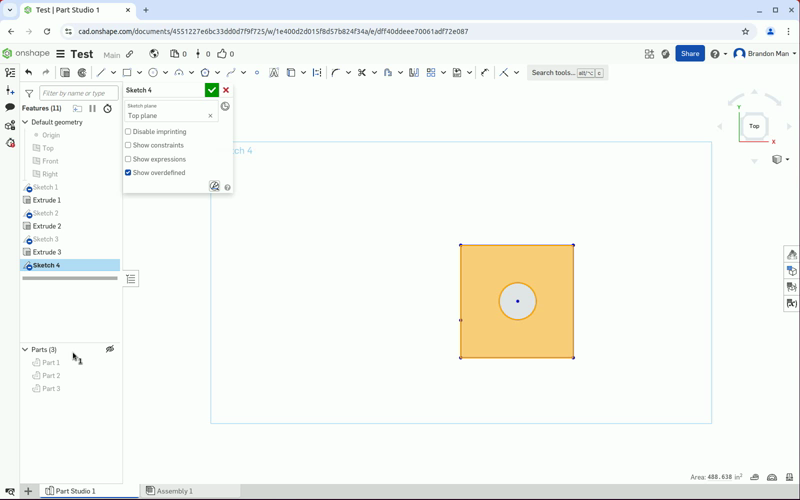
key(shift+y)
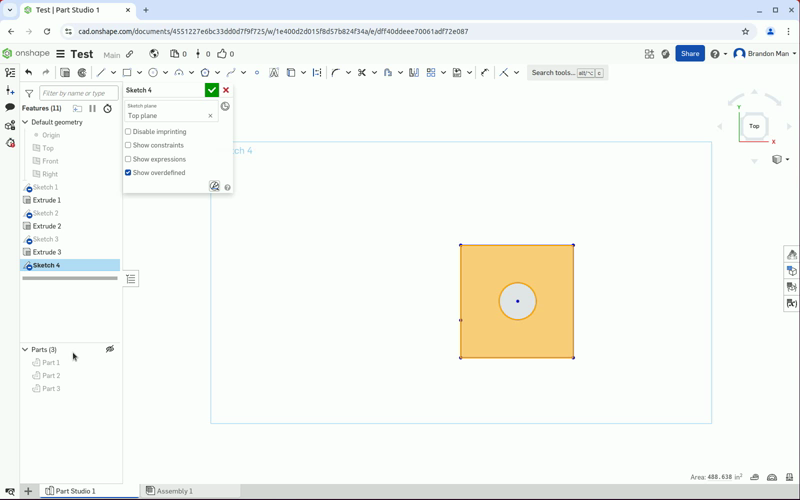
key(shift+e)
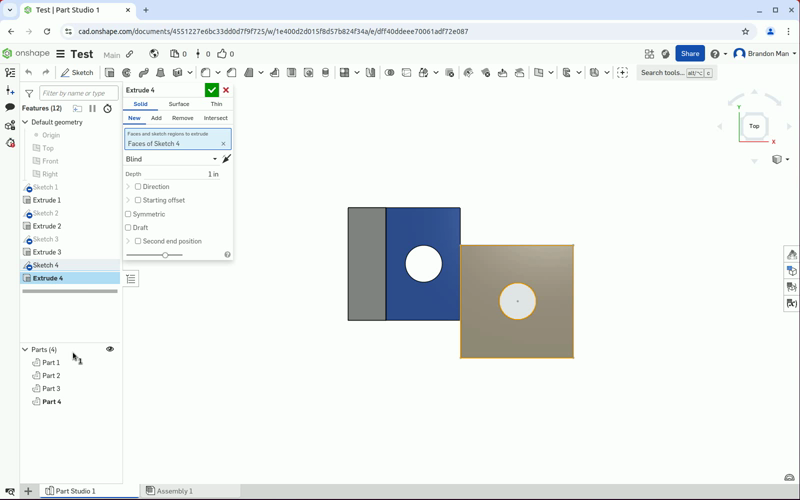
mouse_move(143, 106)
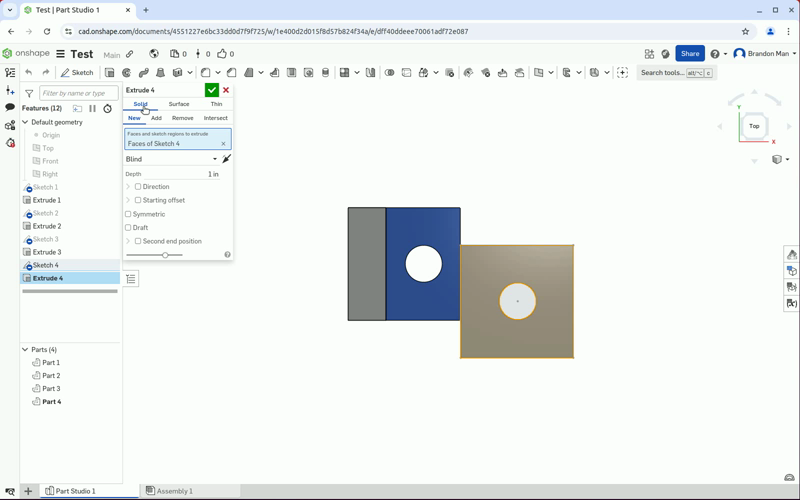
click(143, 106)
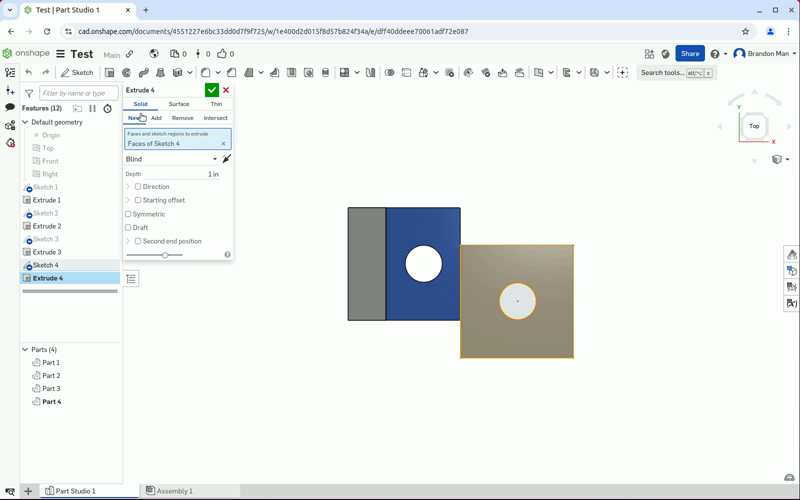
mouse_move(137, 120)
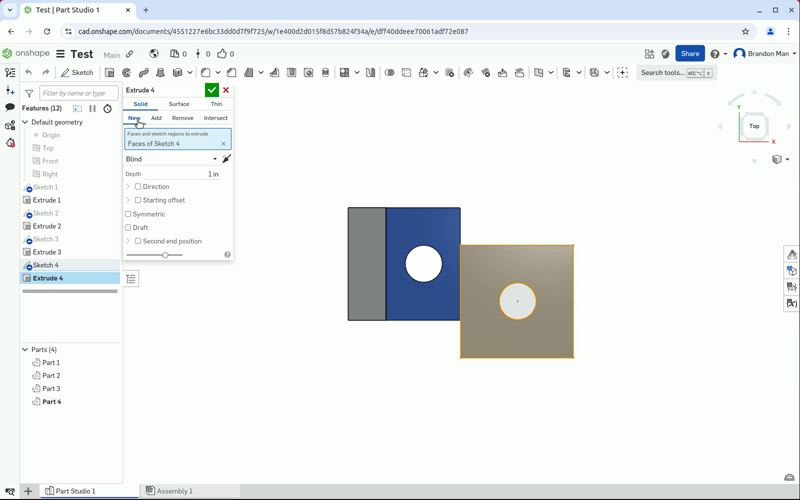
click(137, 120)
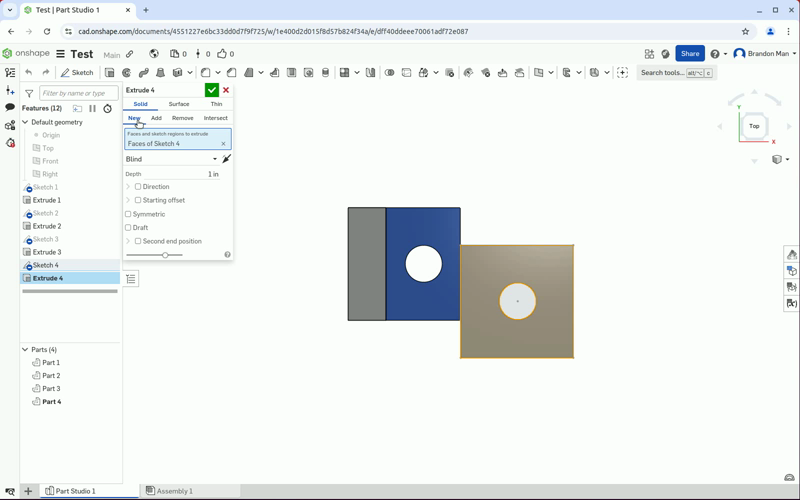
key(tab, 4)
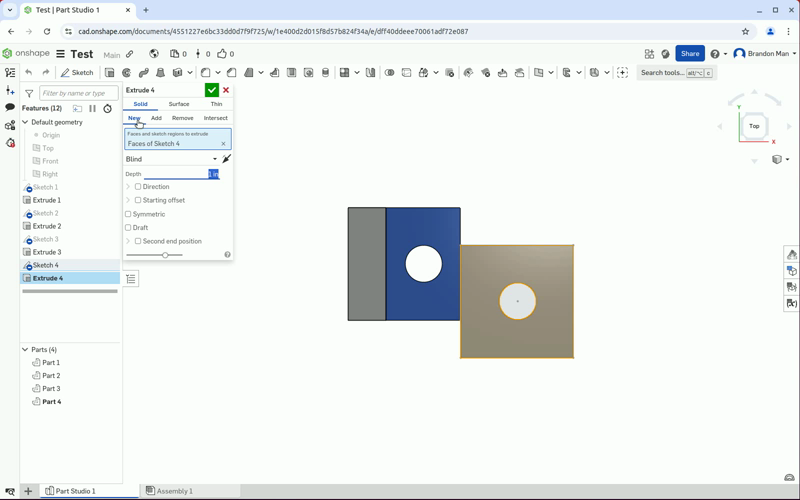
text(15.405)
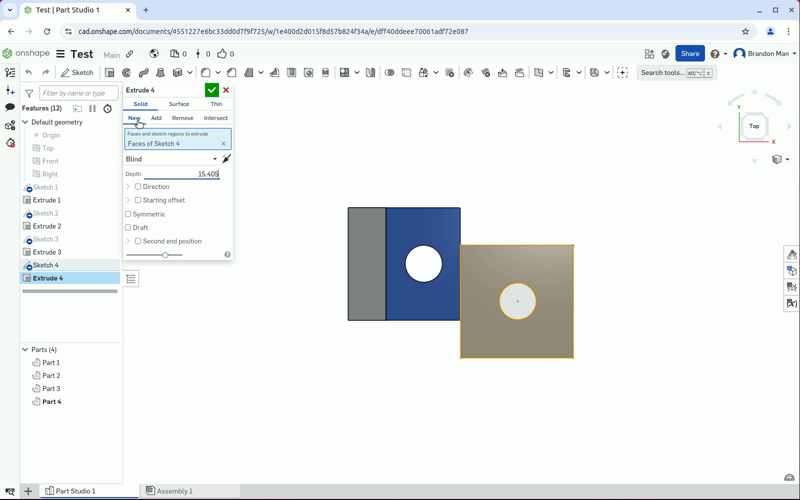
key(enter)
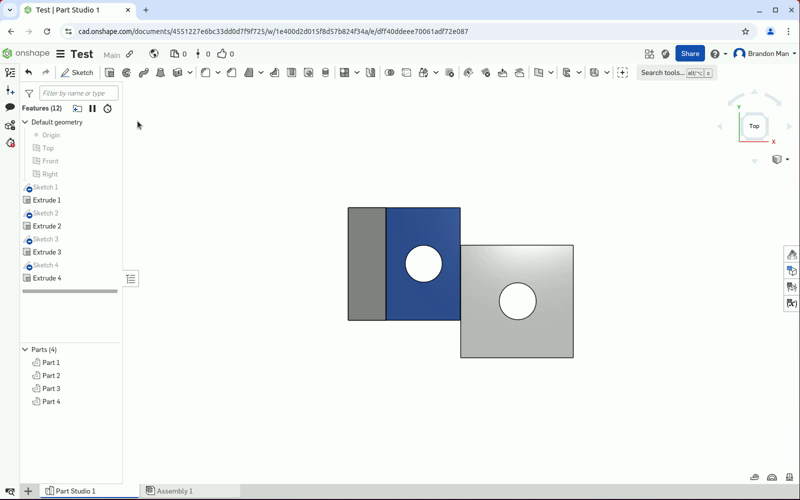
key(shift+h)
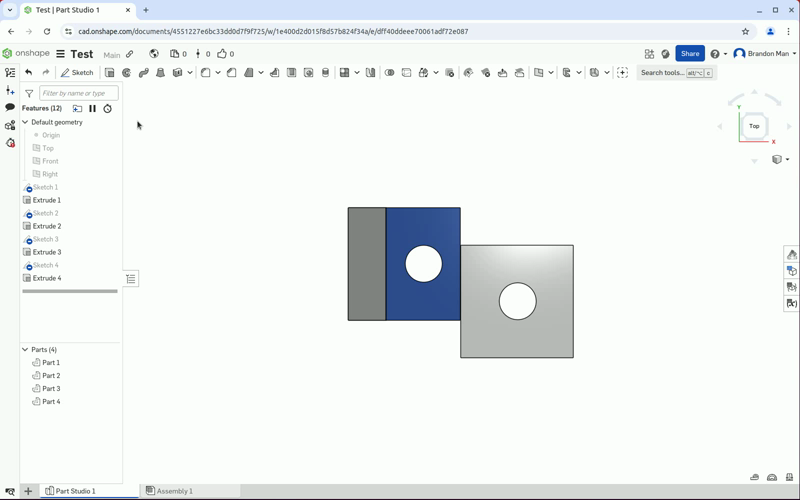
key(shift+h)
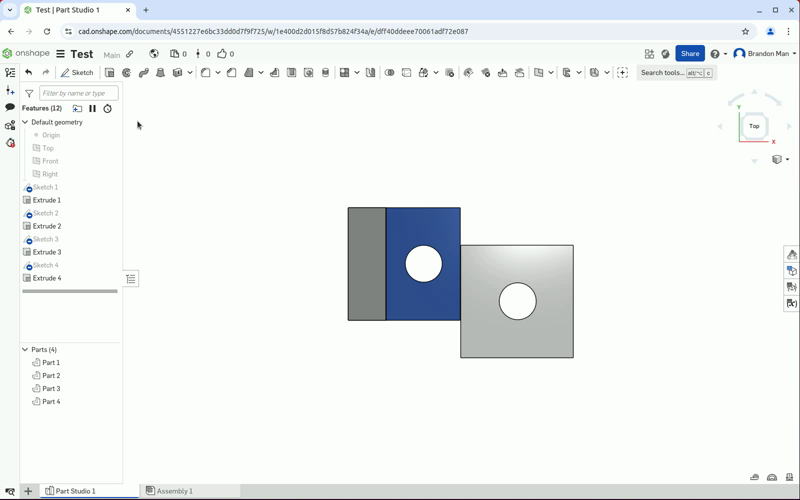
mouse_move(73, 189)
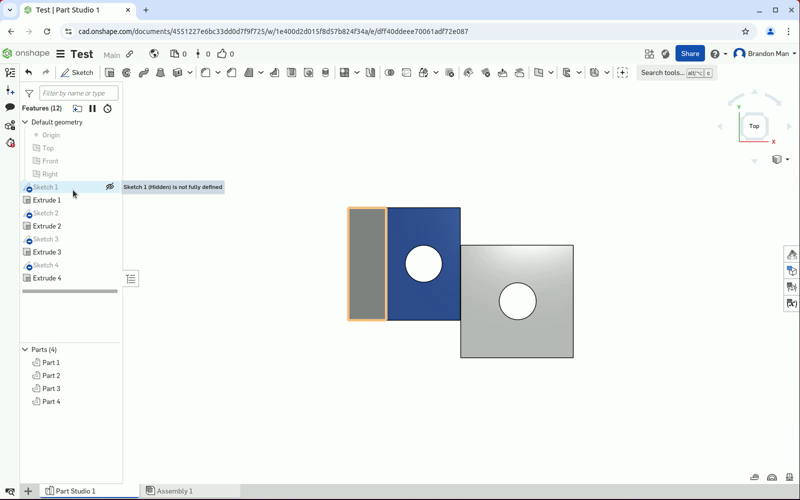
click(73, 189)
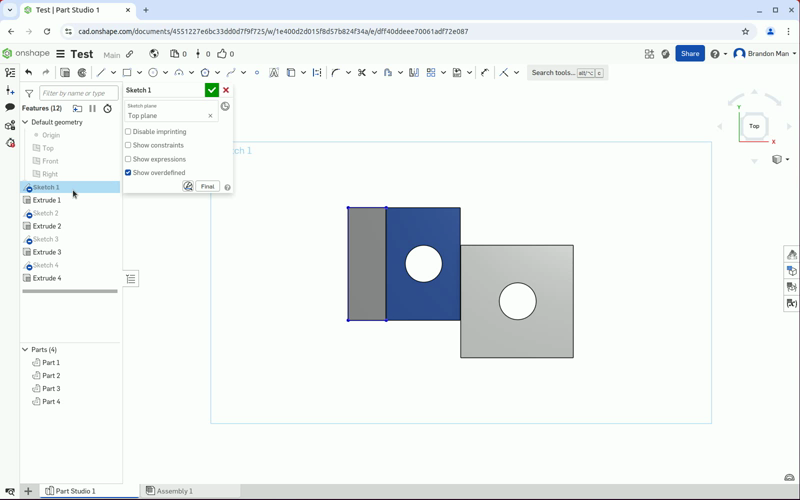
mouse_move(229, 92)
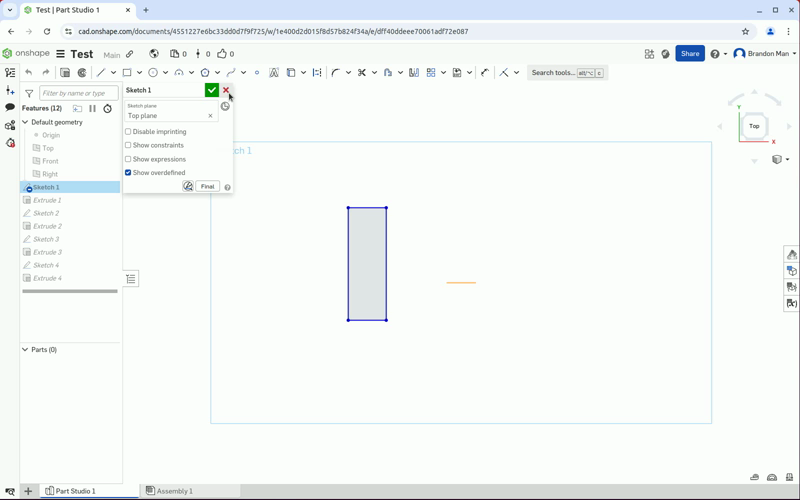
click(229, 92)
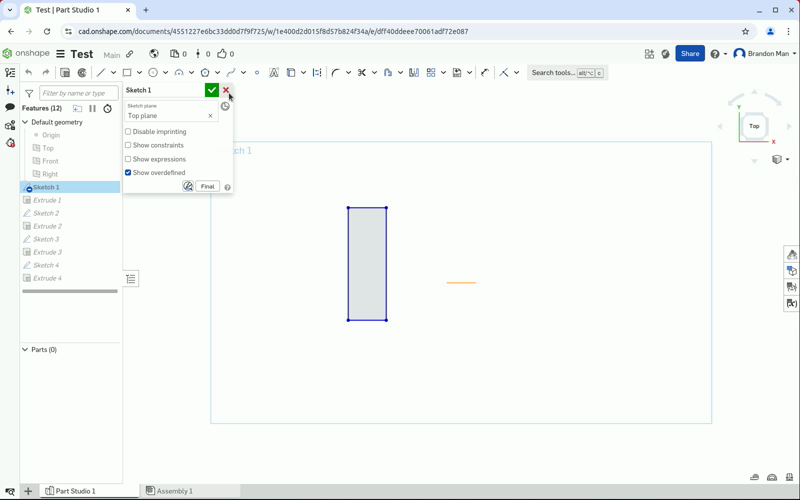
key(shift+s)
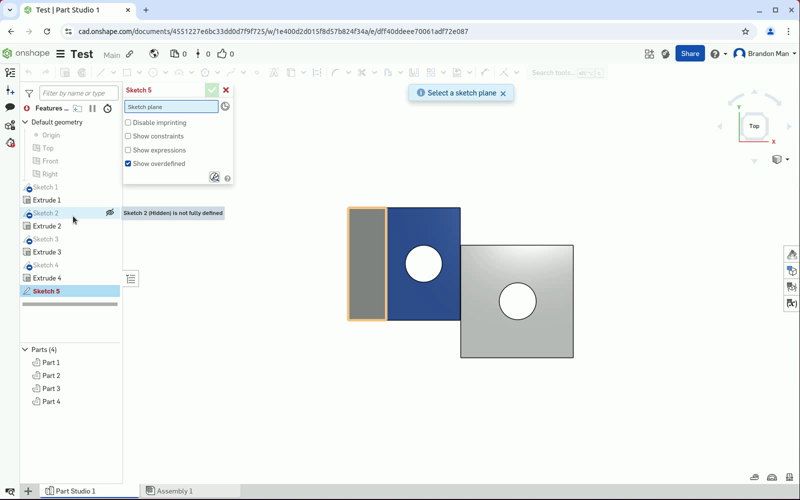
scroll(3)
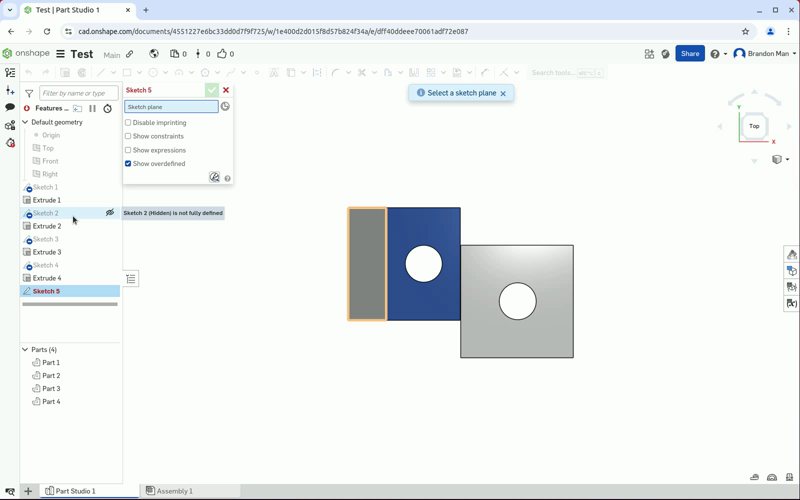
mouse_move(73, 150)
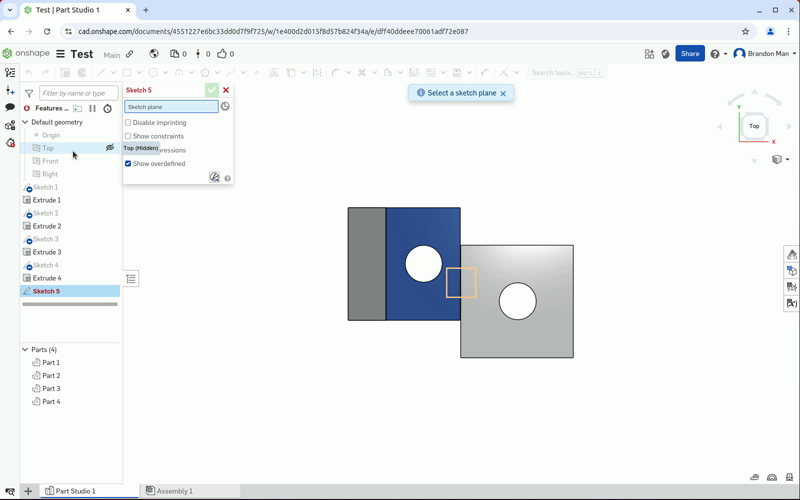
click(73, 150)
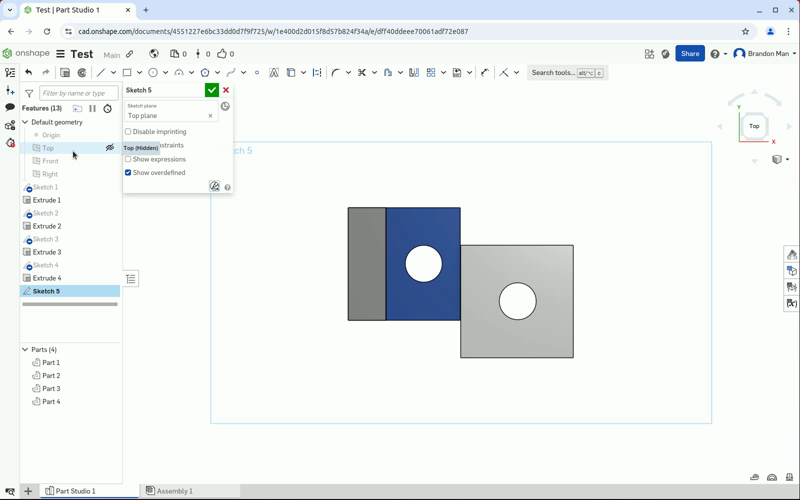
mouse_move(73, 352)
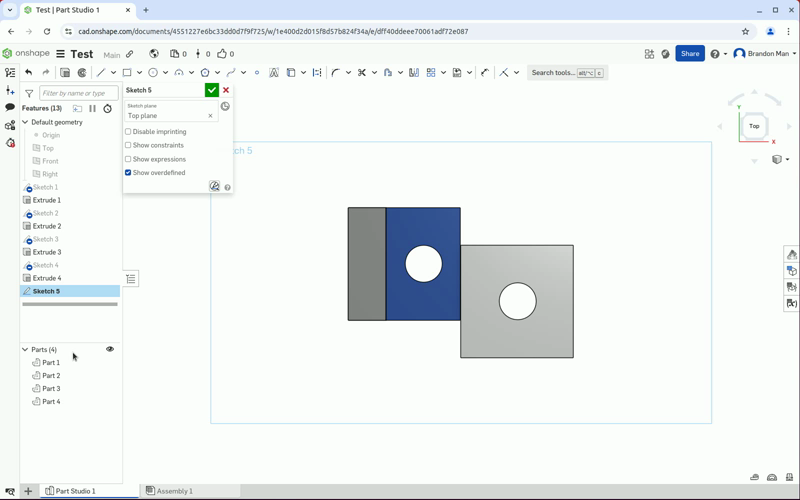
key(y)
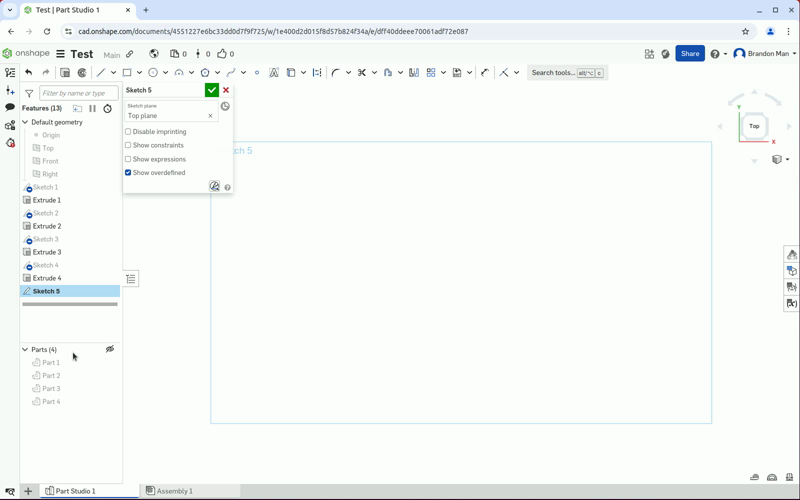
key(l)
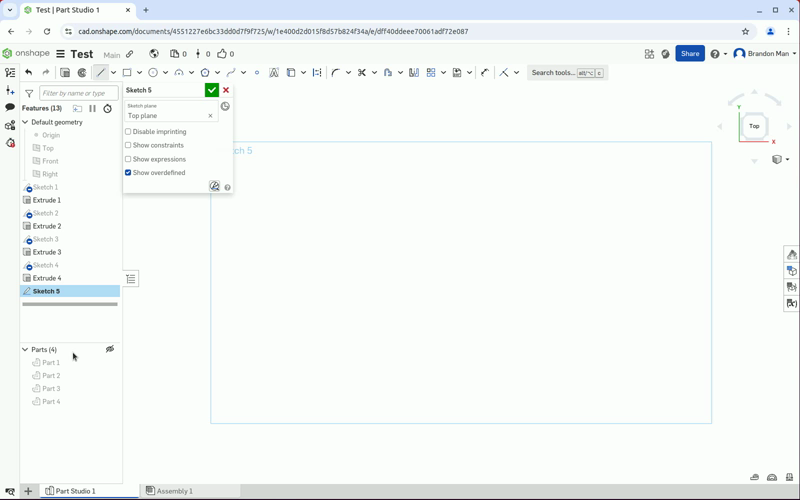
key_down(shift)
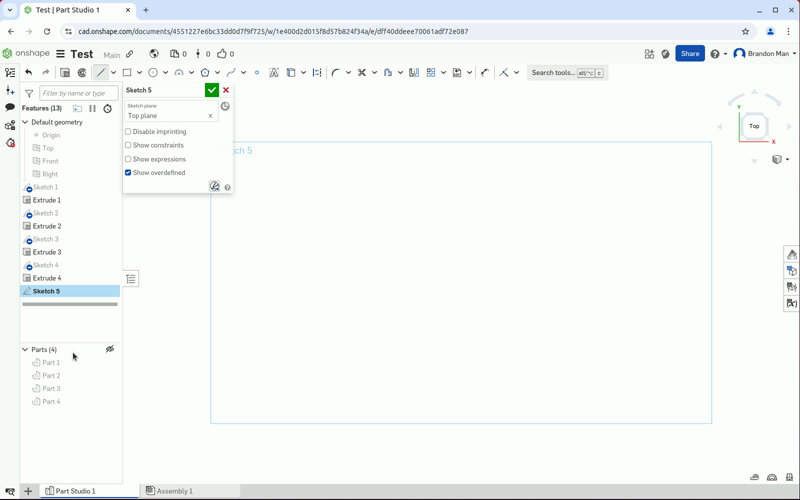
mouse_move(460, 245)
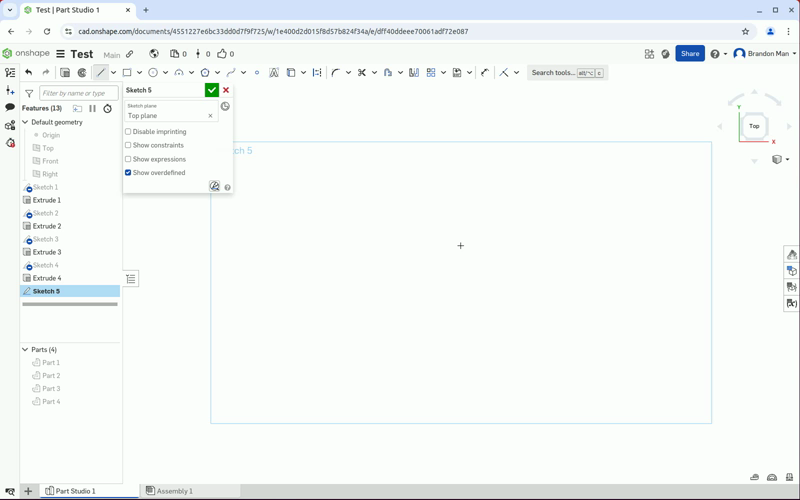
click(460, 245)
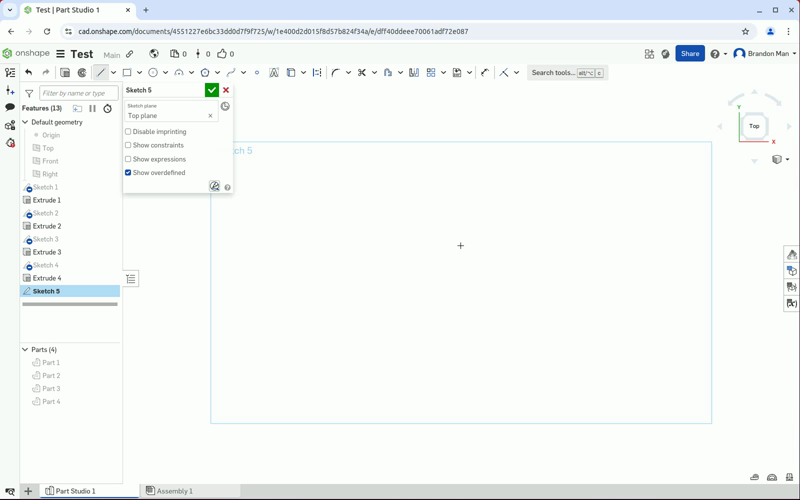
key_up(shift)
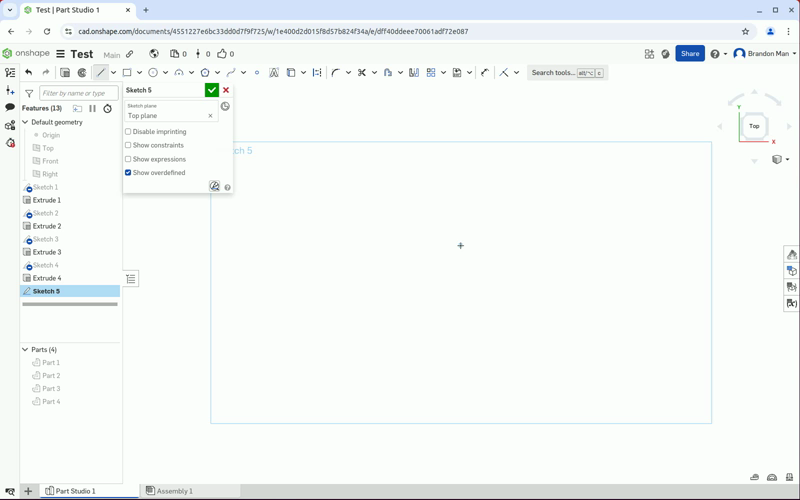
key_down(shift)
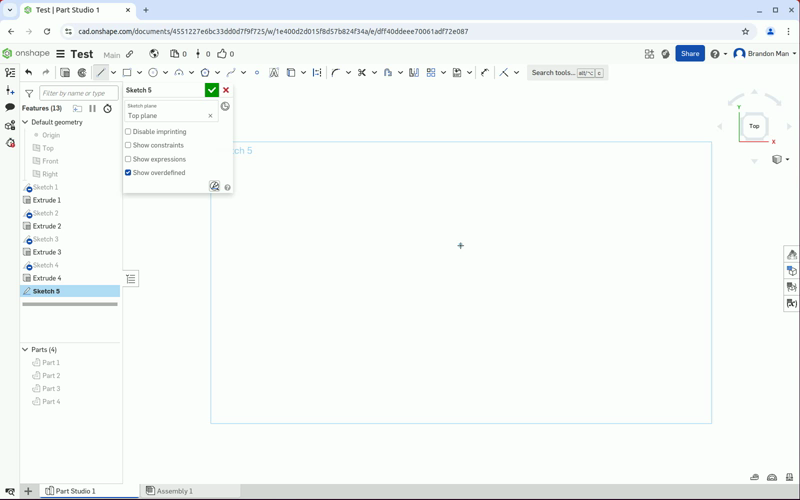
mouse_move(573, 245)
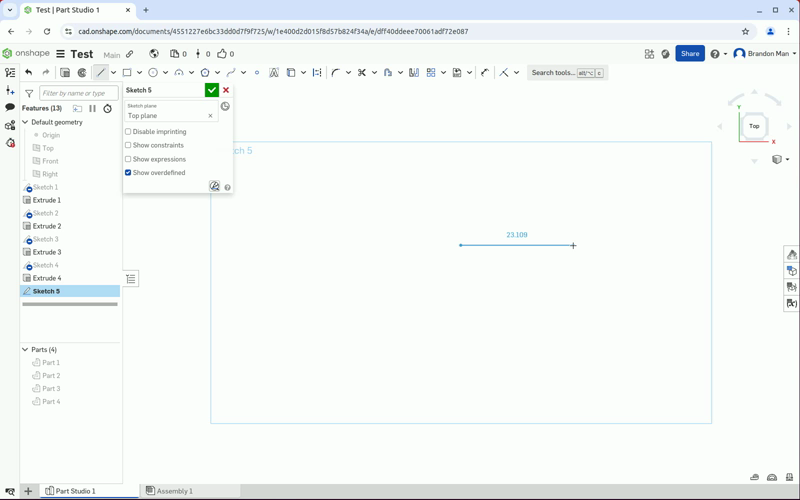
click(573, 245)
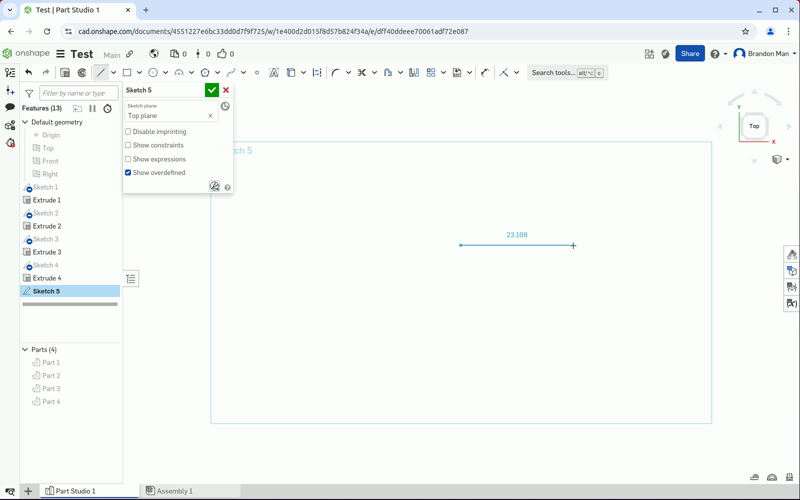
key_up(shift)
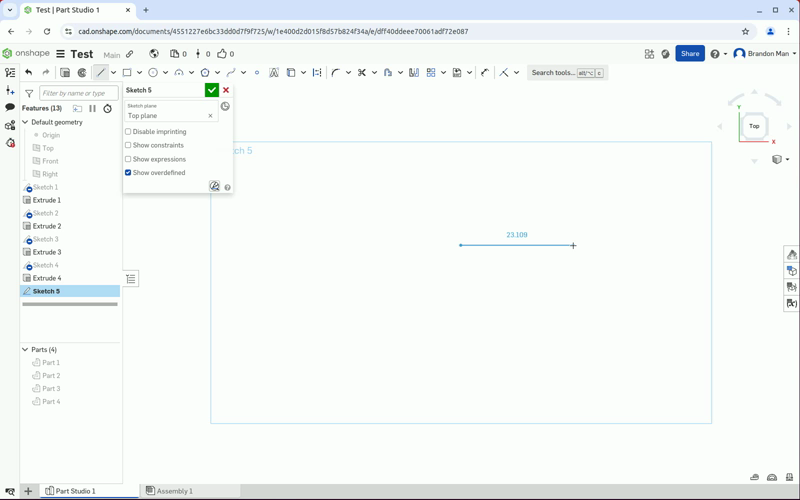
key_down(shift)
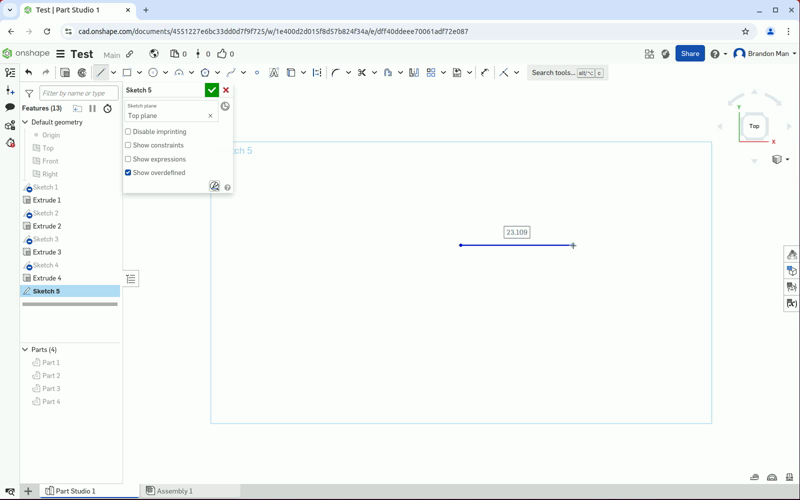
mouse_move(589, 245)
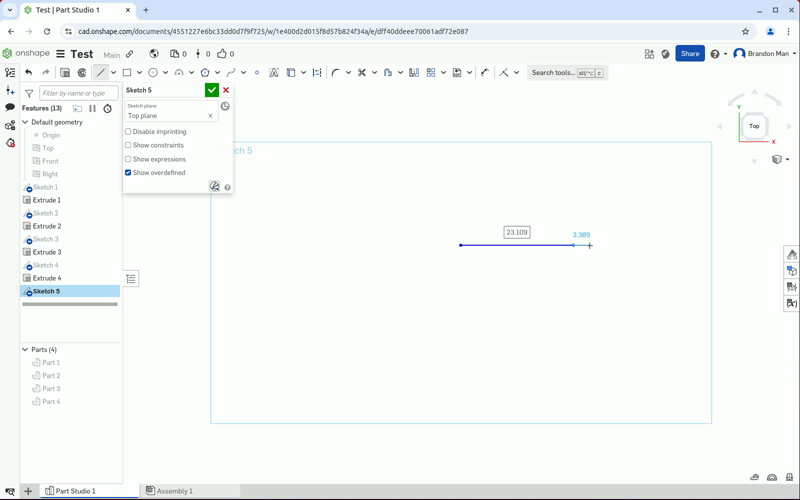
mouse_move(573, 207)
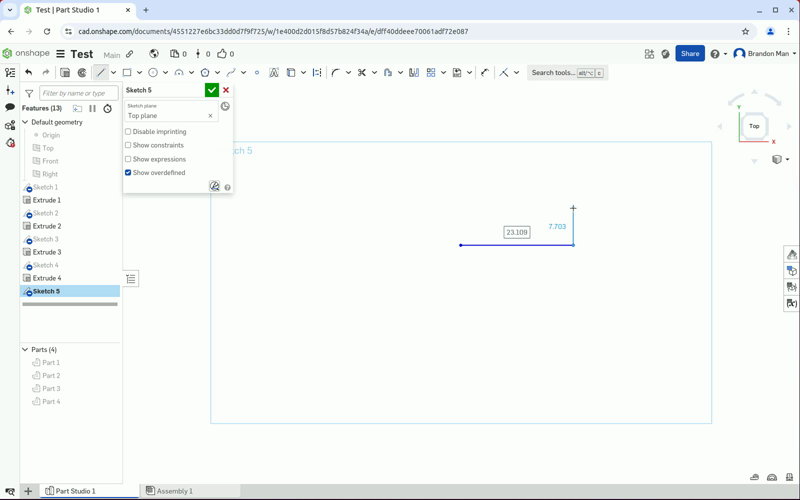
click(573, 207)
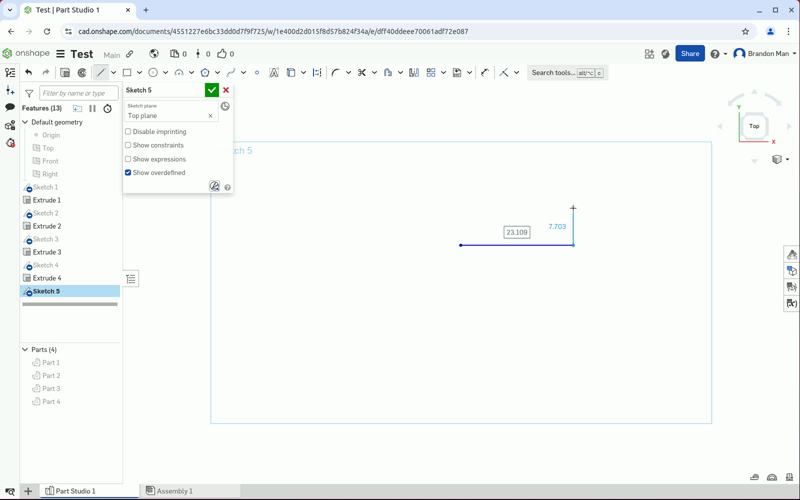
key_up(shift)
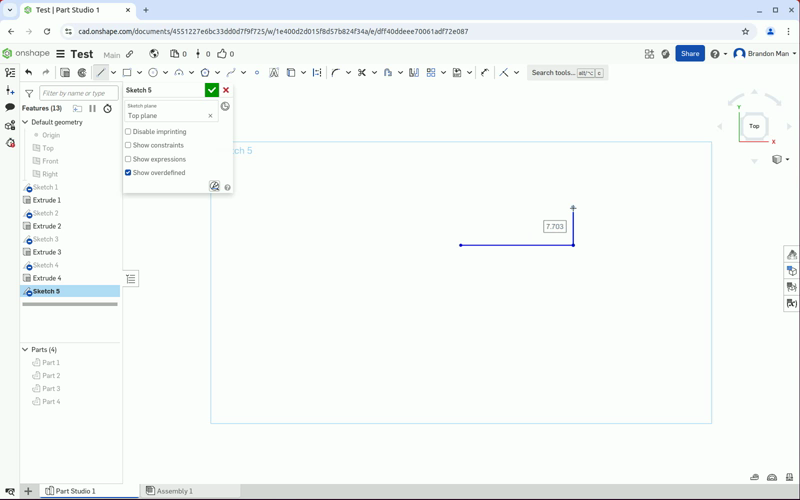
key_down(shift)
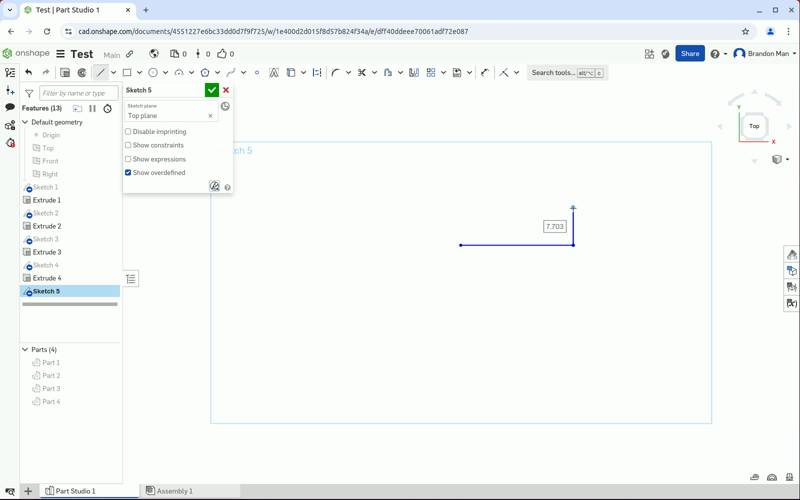
mouse_move(460, 207)
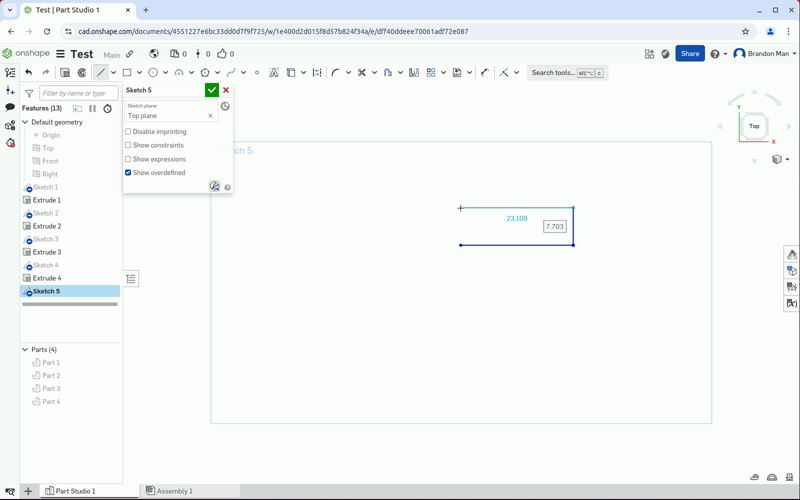
click(460, 207)
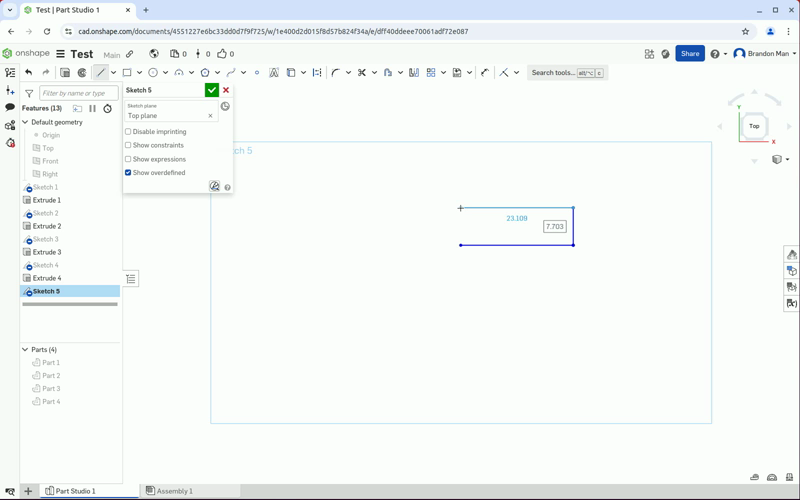
key_up(shift)
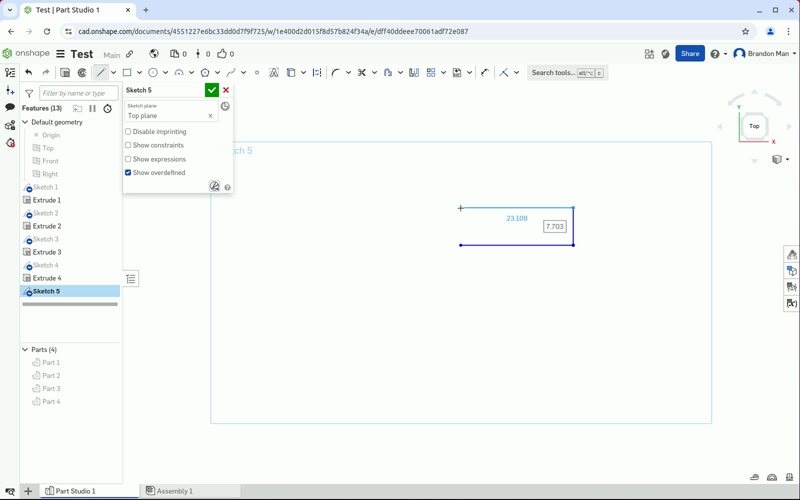
mouse_move(490, 207)
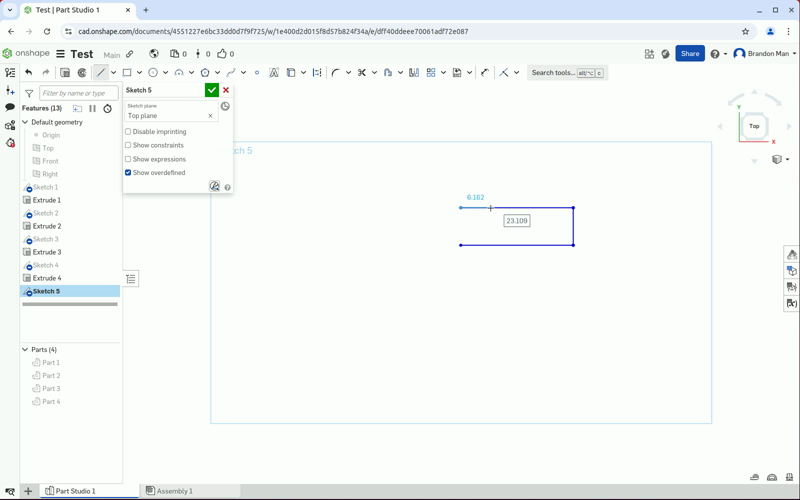
key_down(shift)
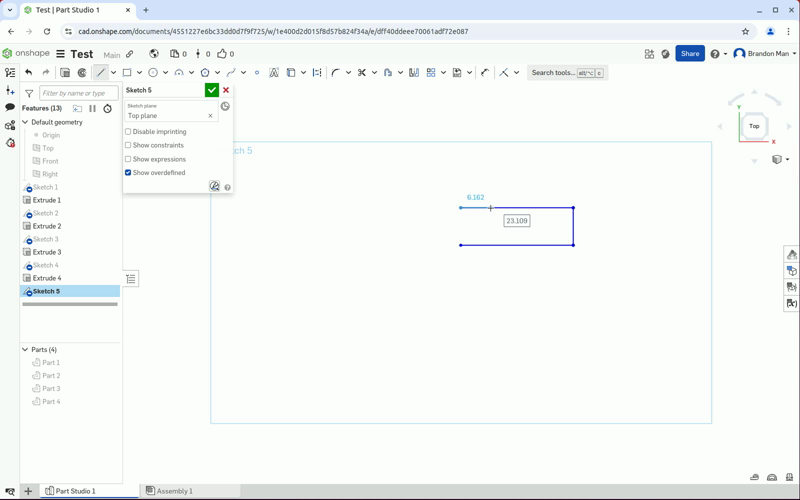
mouse_move(460, 245)
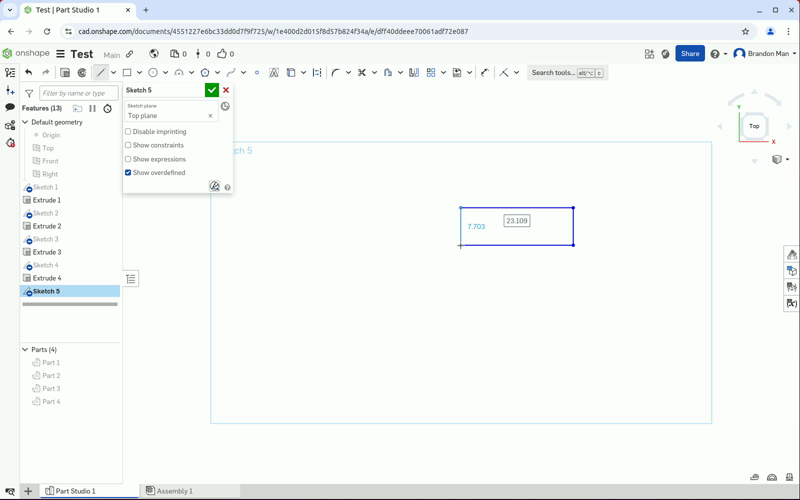
key_up(shift)
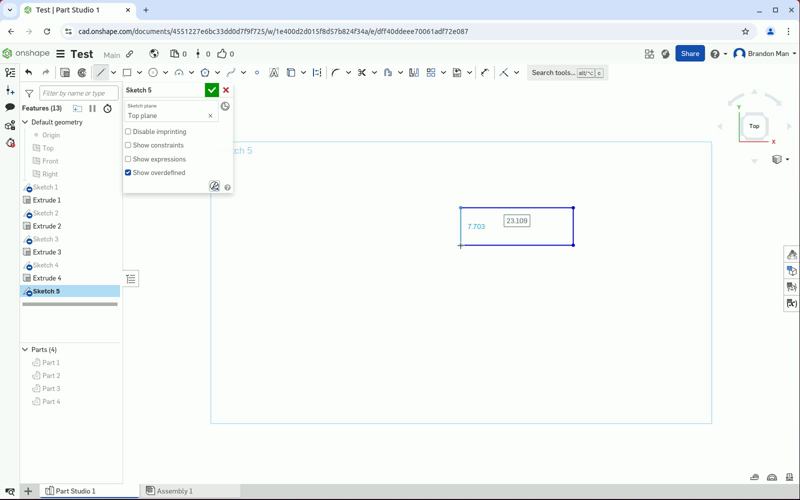
click(460, 245)
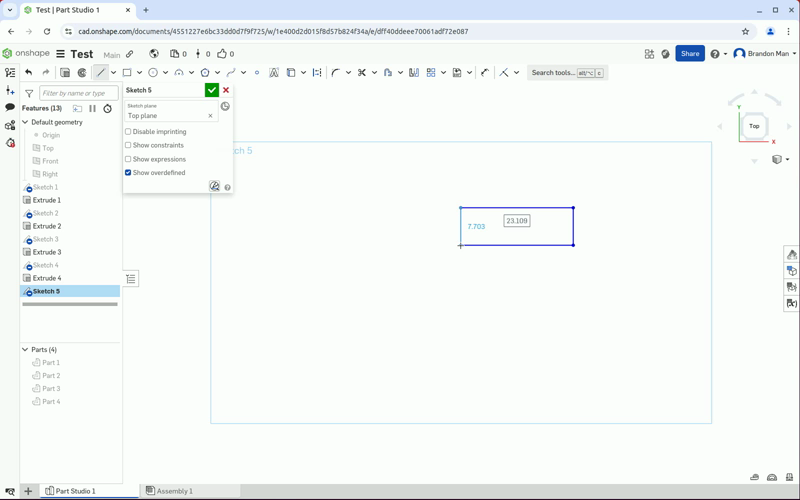
key(esc)
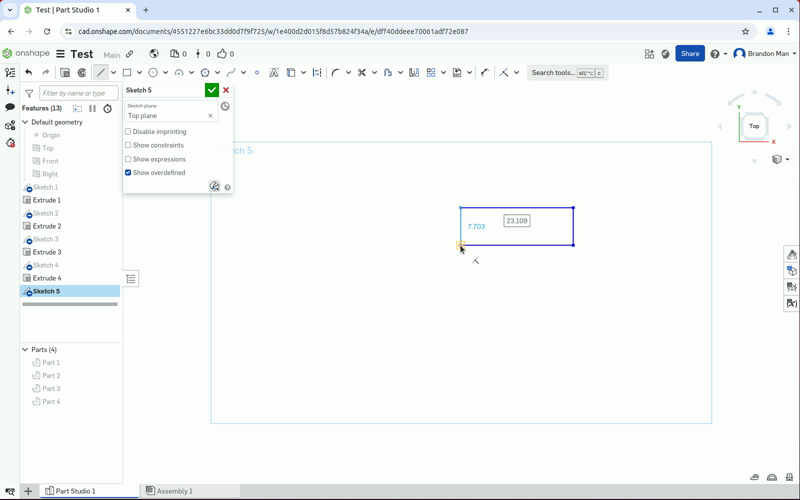
mouse_move(564, 238)
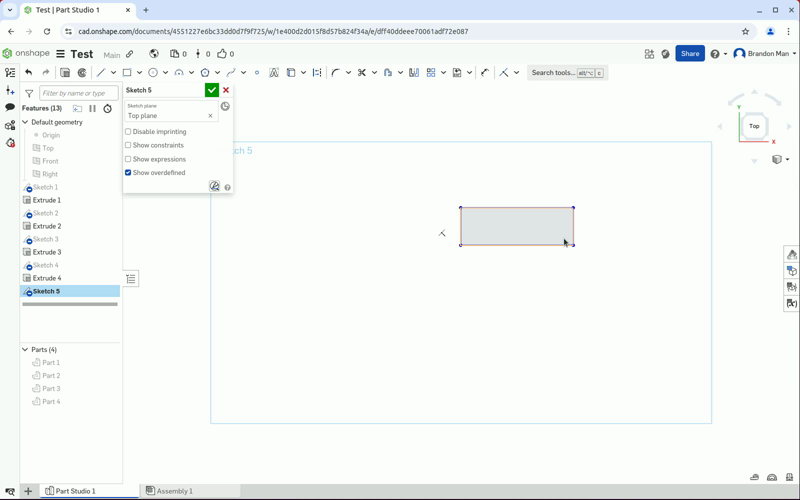
click(564, 238)
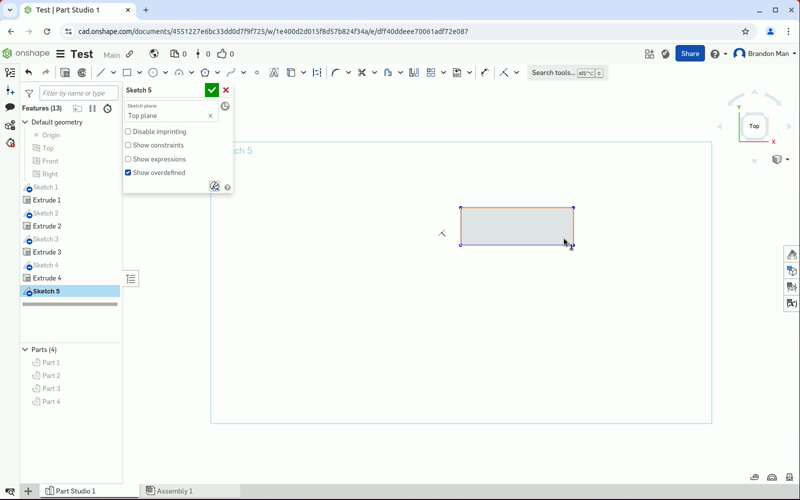
mouse_move(73, 352)
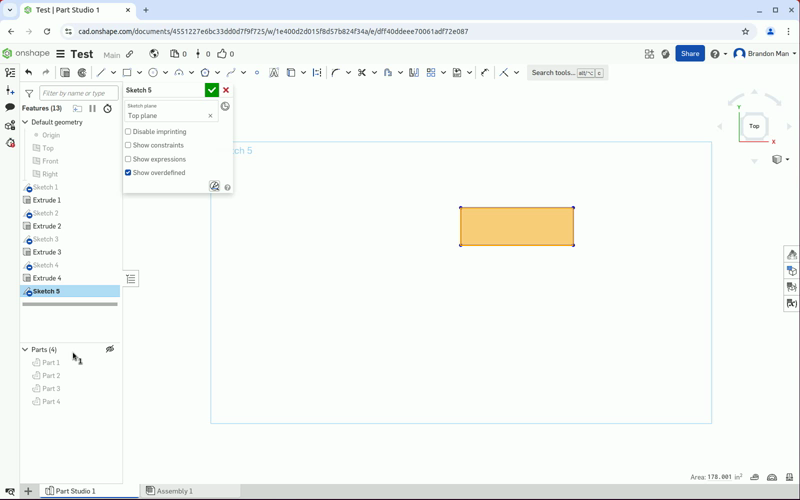
key(shift+y)
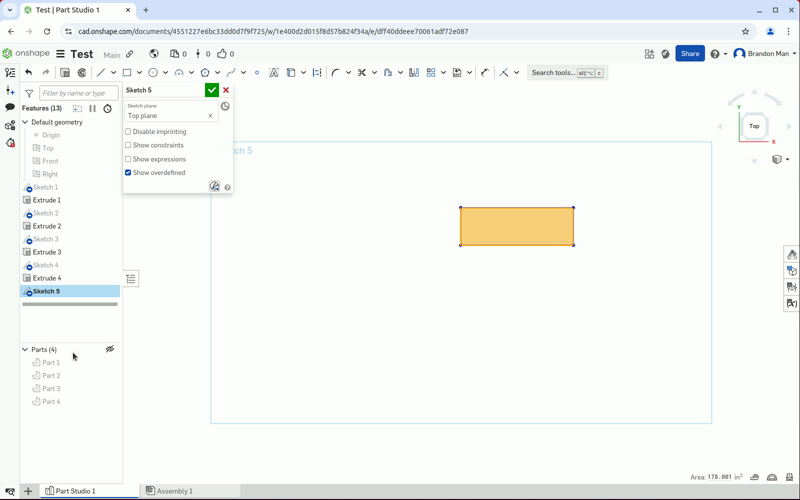
key(shift+e)
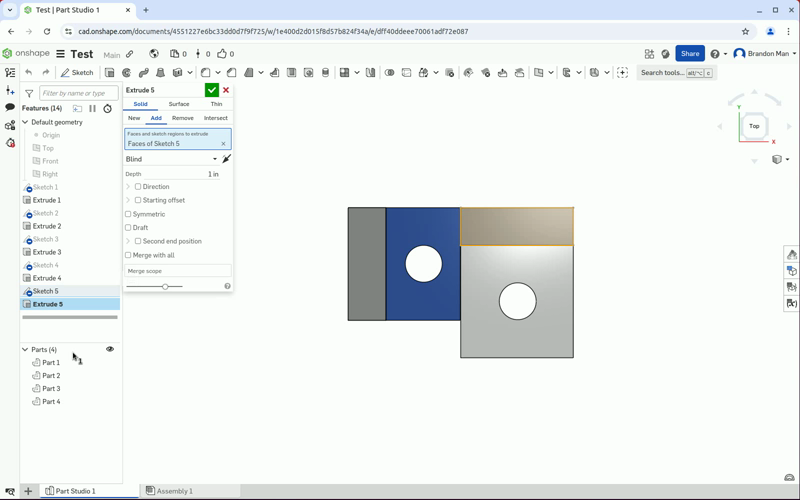
mouse_move(143, 106)
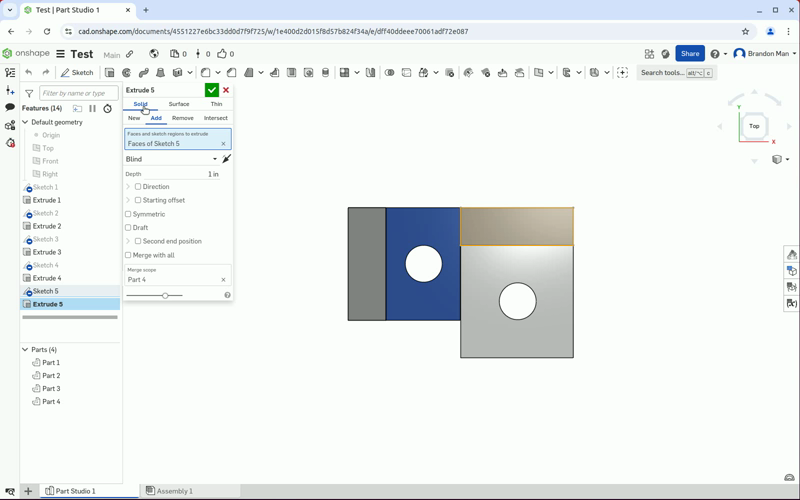
click(143, 106)
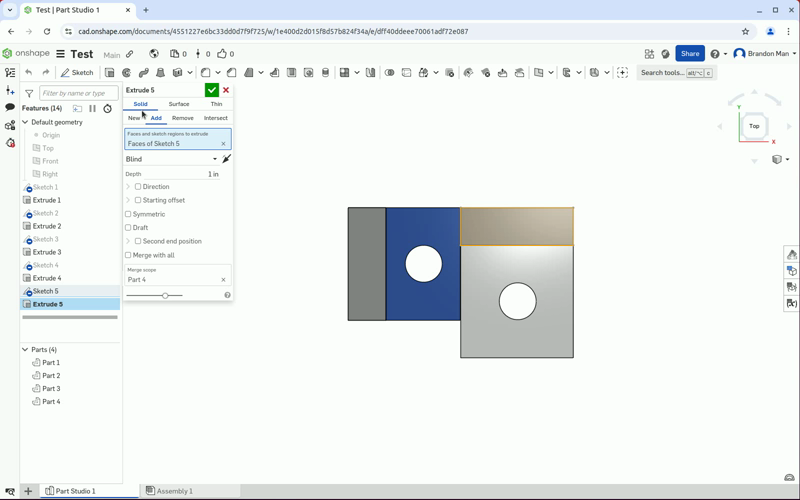
mouse_move(137, 120)
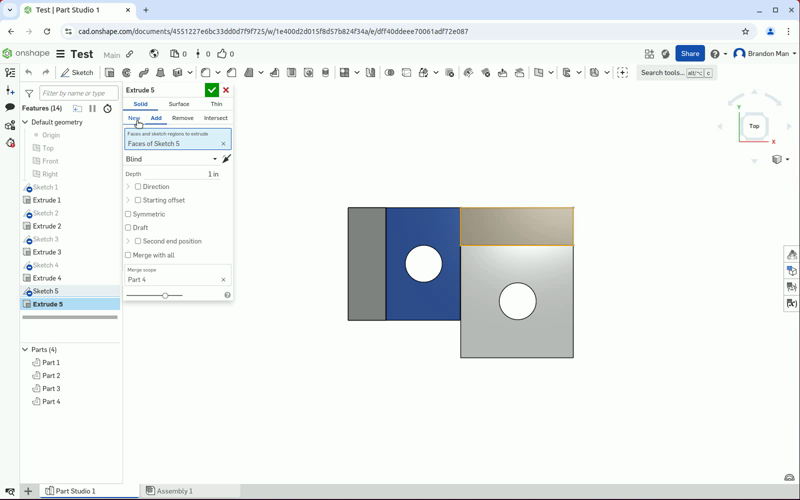
click(137, 120)
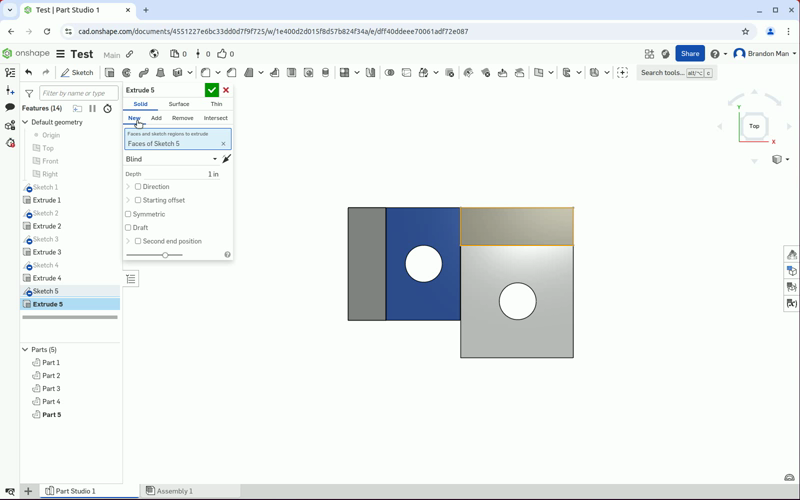
key(tab, 4)
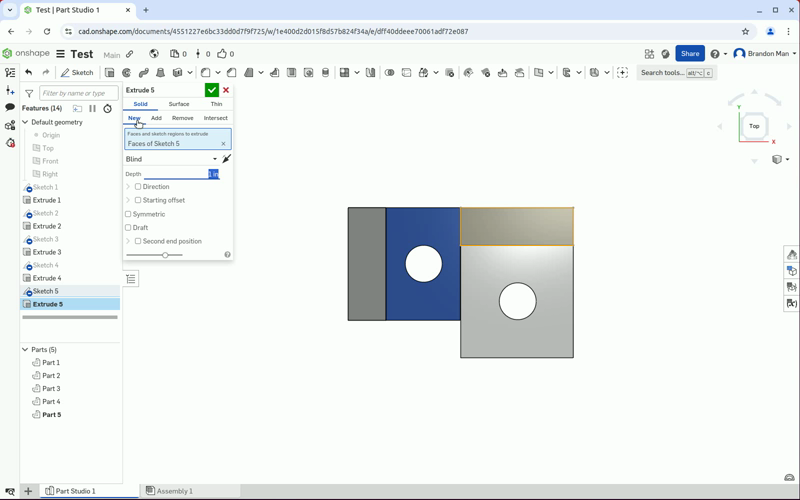
text(23.108)
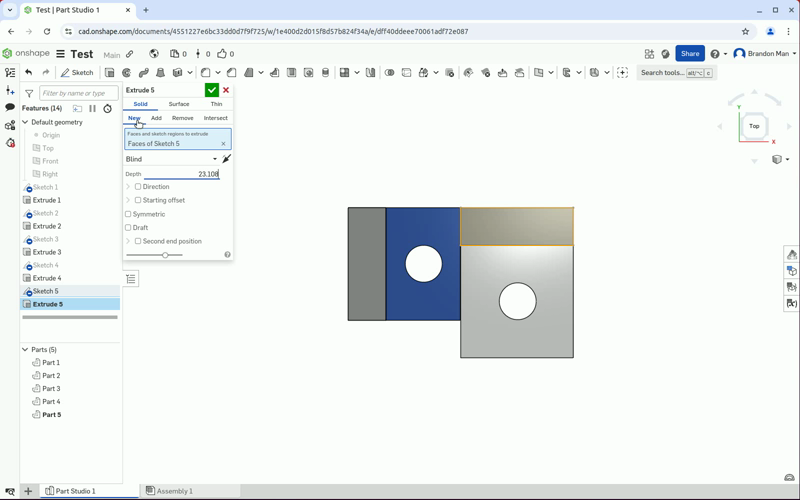
key(enter)
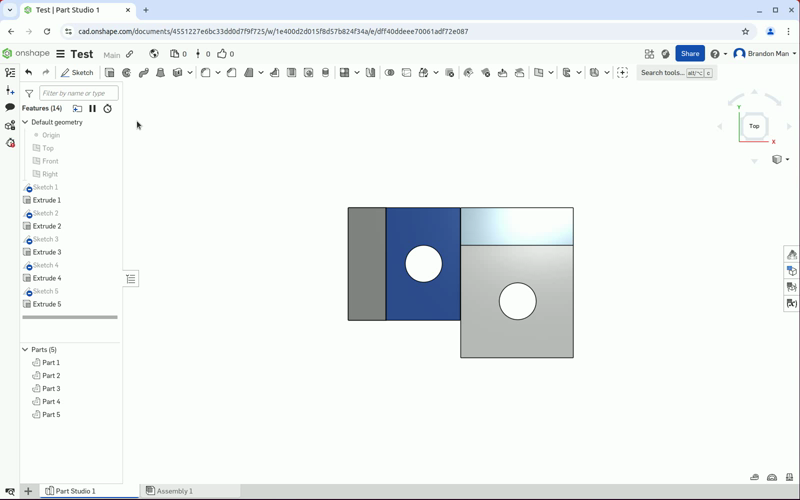
key(shift+h)
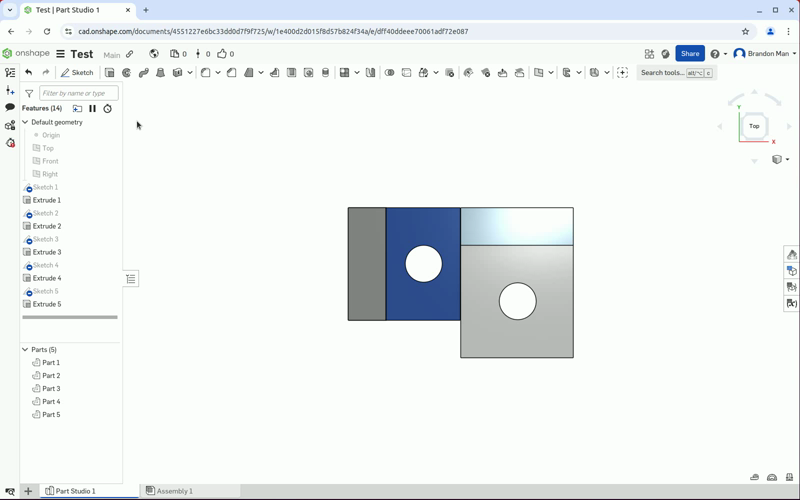
key(shift+h)
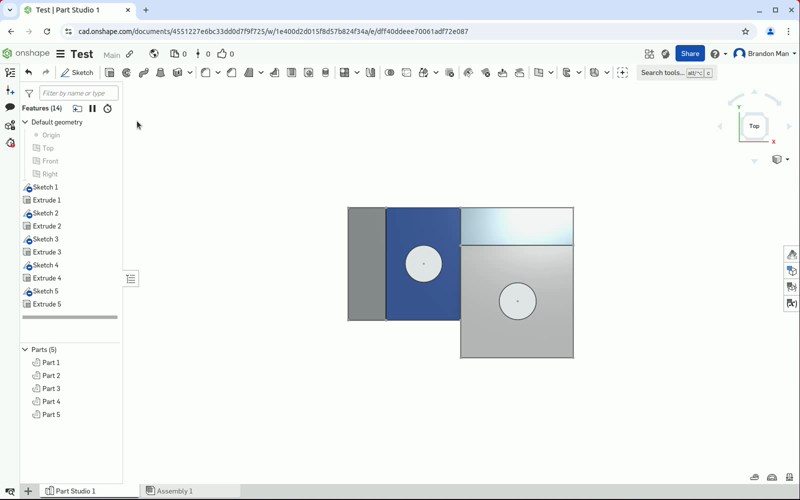
key(shift+7)
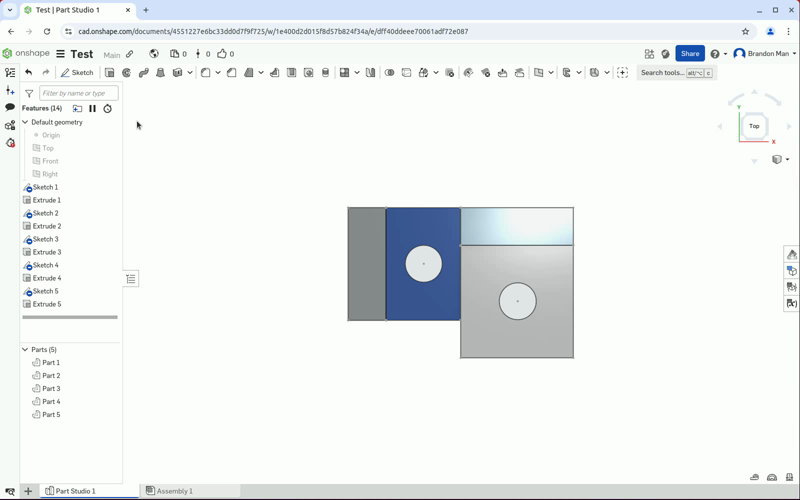
key(up, 3)
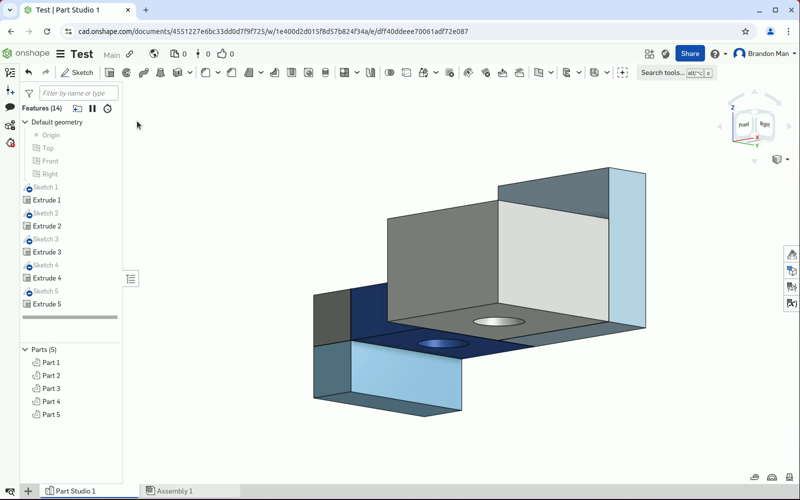
key(left, 3)
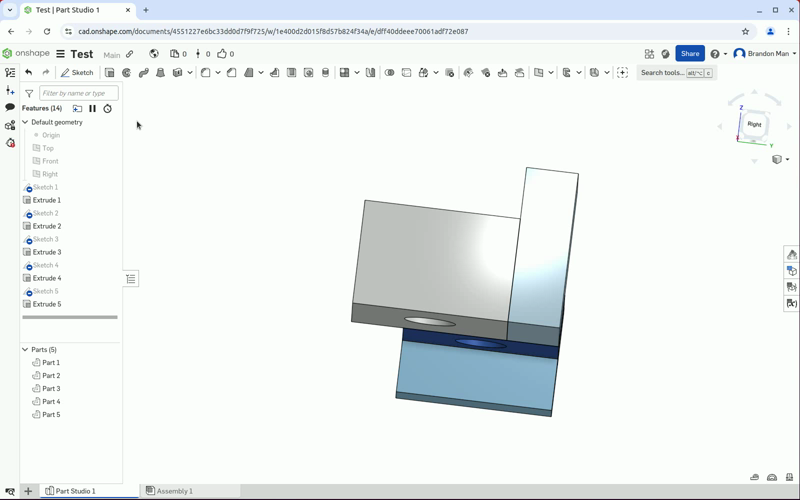
key(right, 3)
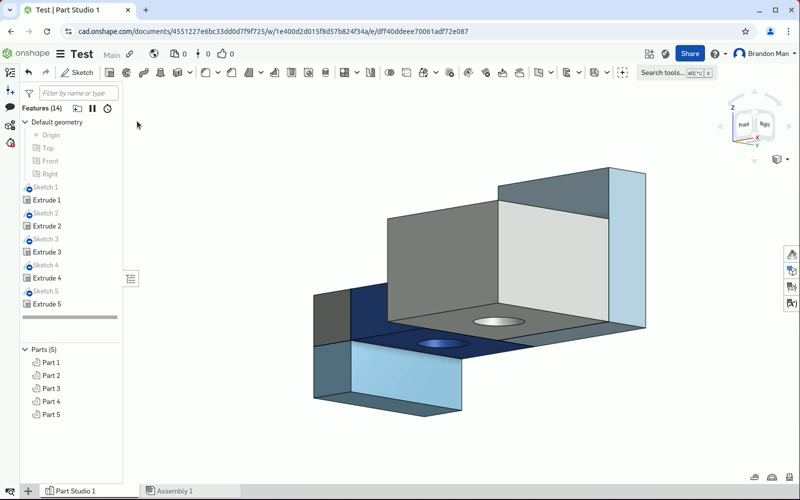
key(down, 3)
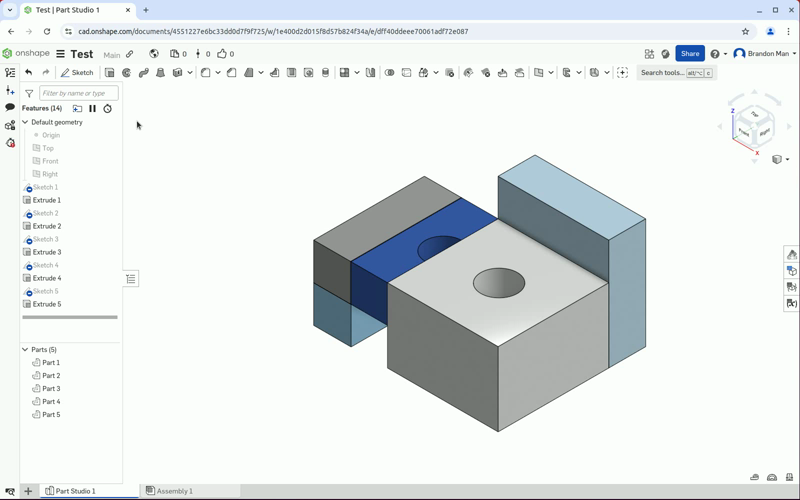
mouse_move(73, 189)
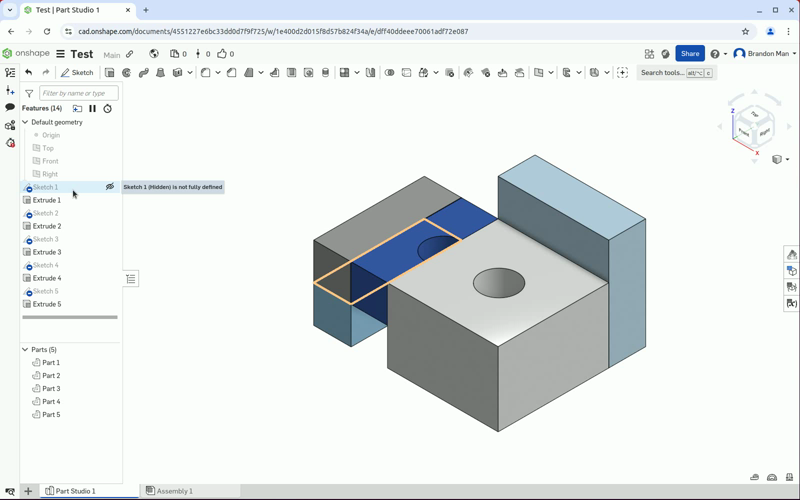
click(73, 189)